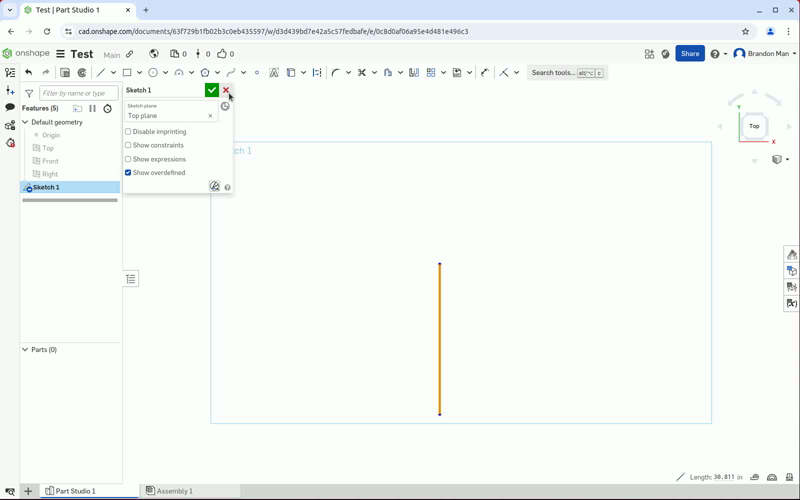
key(shift+h)
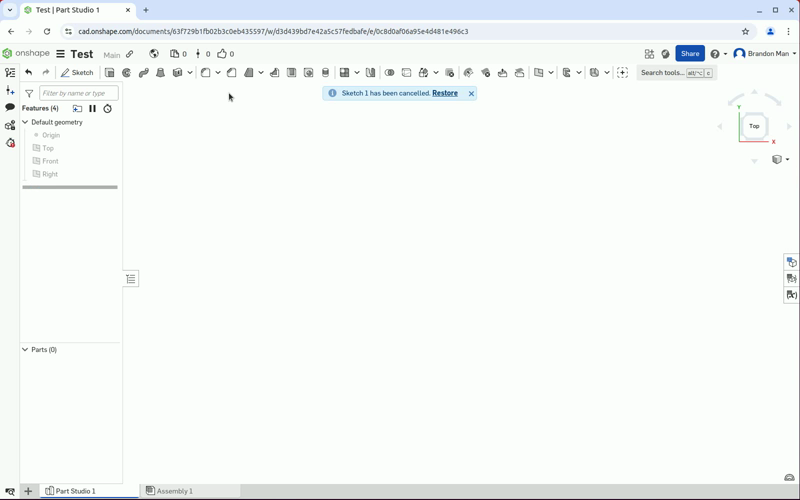
mouse_move(73, 352)
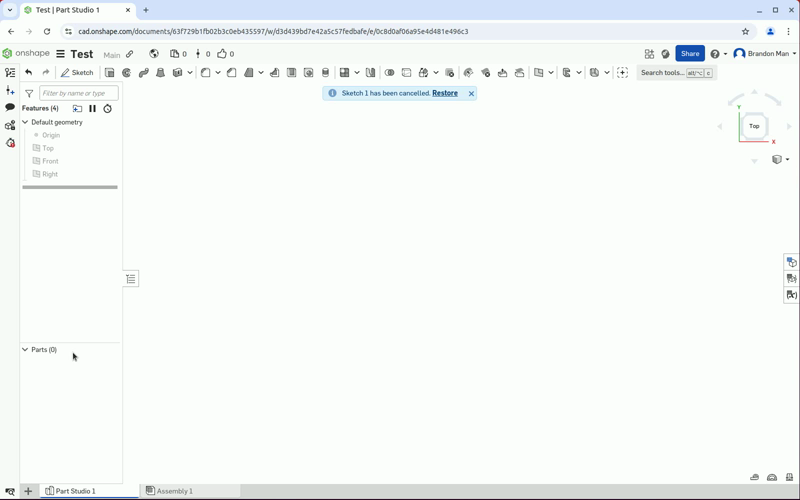
key(y)
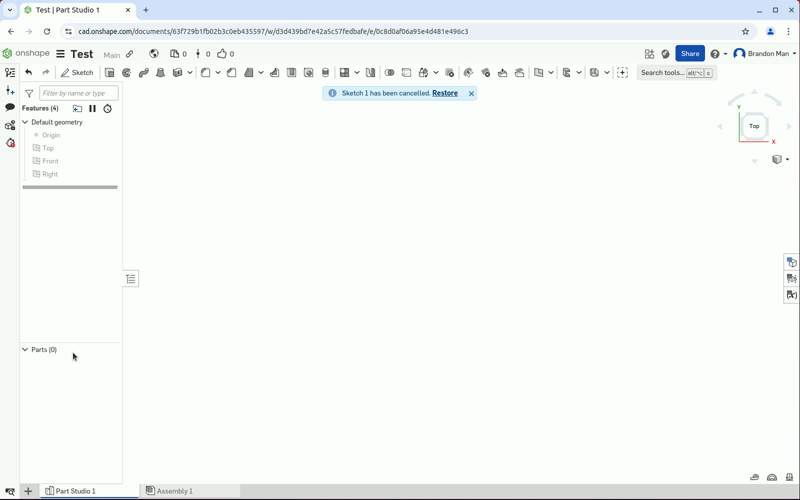
key(shift+p)
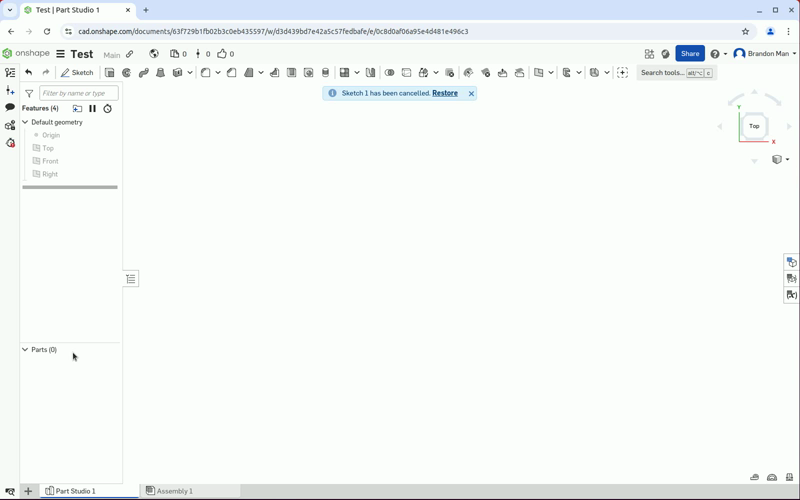
key(space)
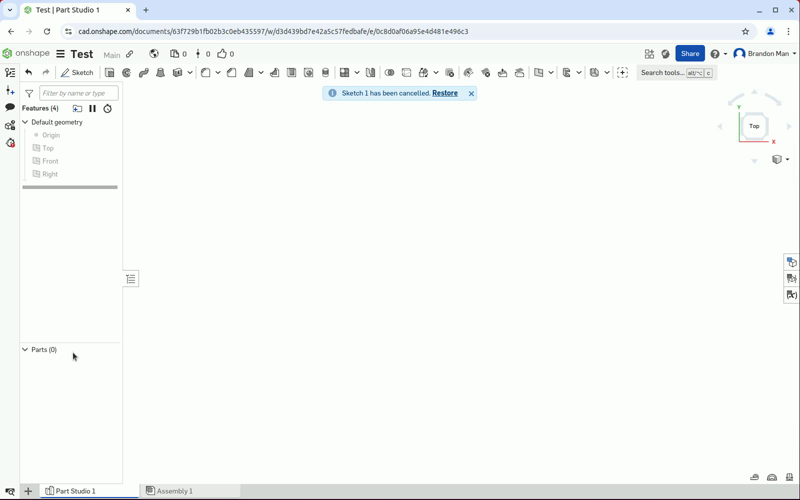
key_down(shift)
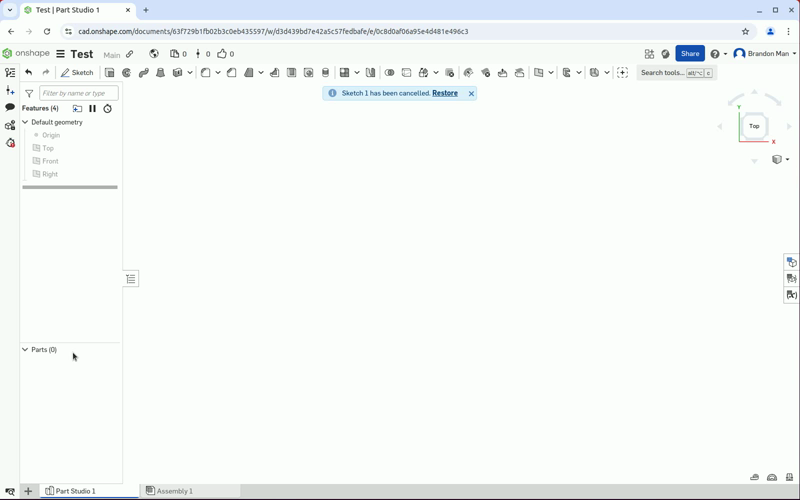
key(up)
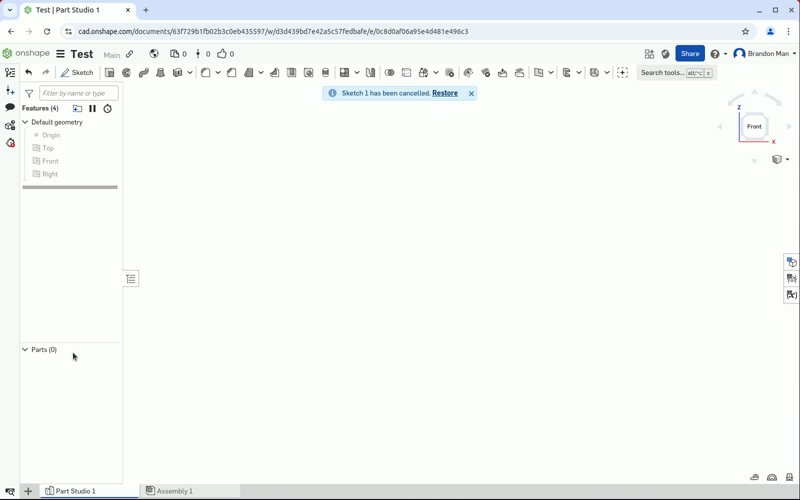
key_up(shift)
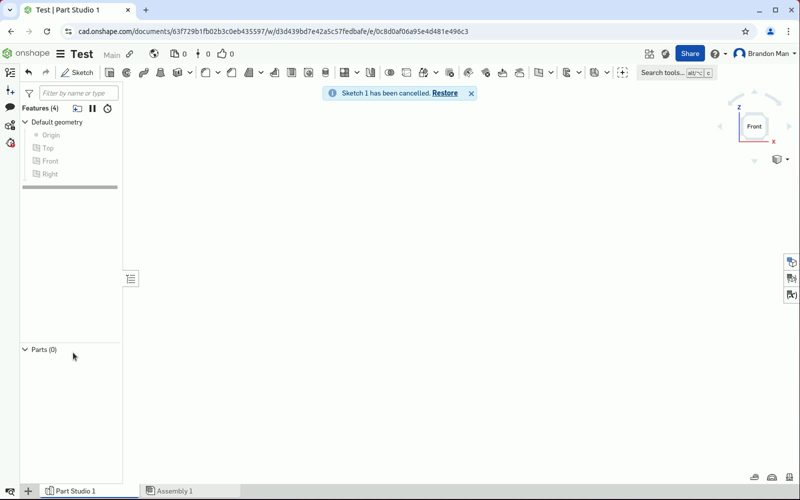
mouse_move(73, 352)
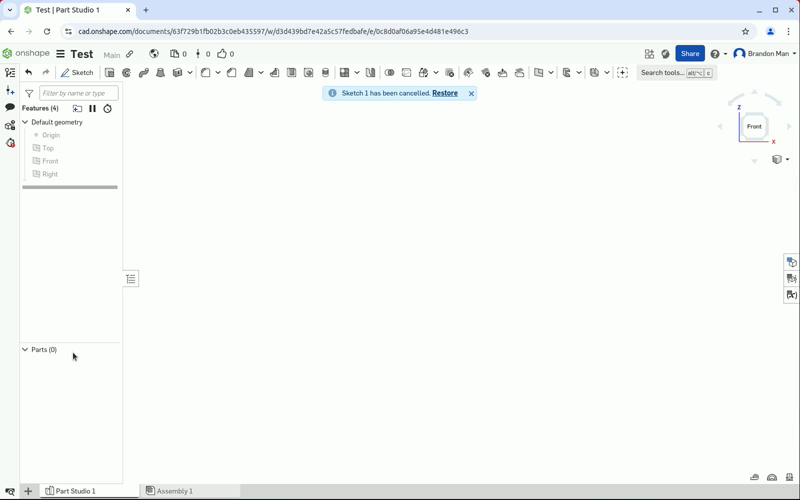
key(shift+y)
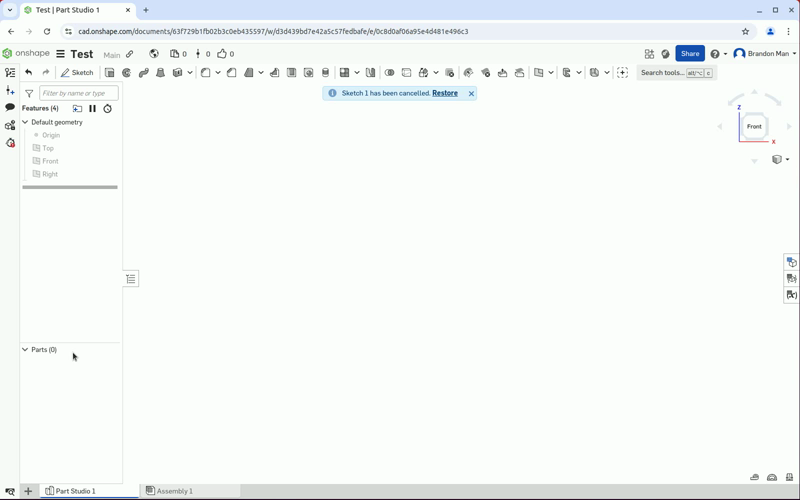
key(shift+s)
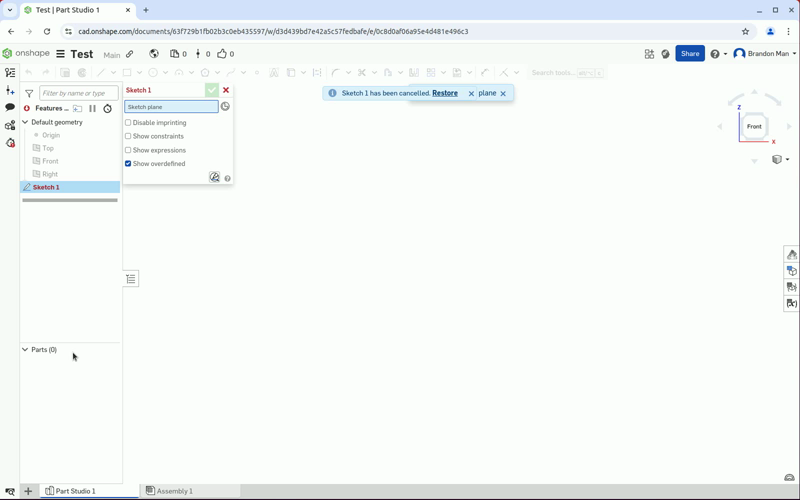
mouse_move(73, 163)
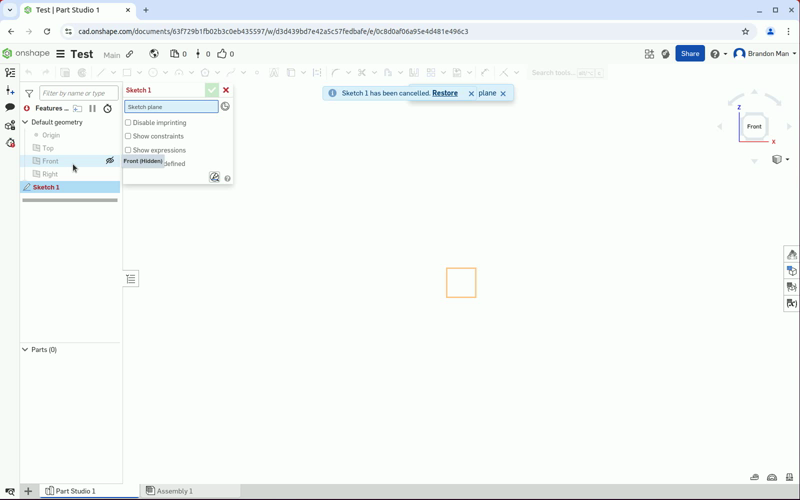
click(73, 163)
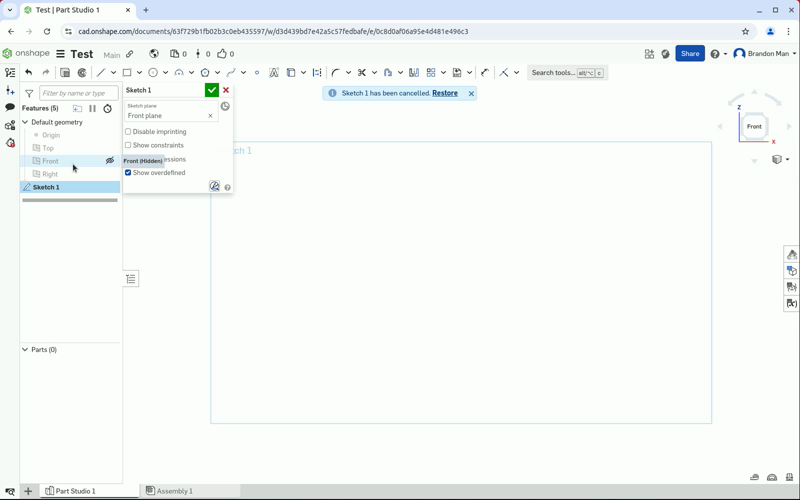
mouse_move(73, 352)
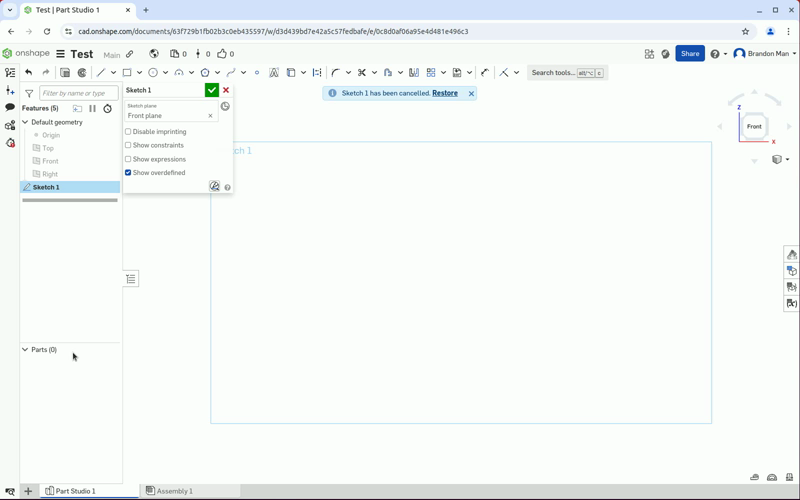
key(y)
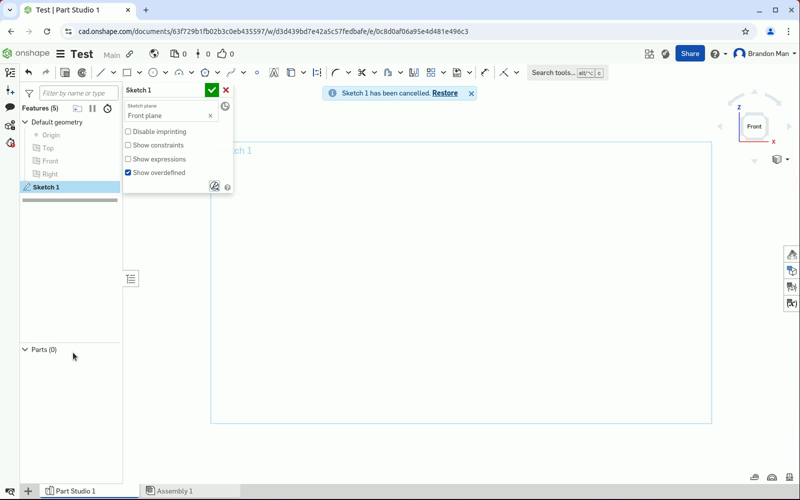
key(a)
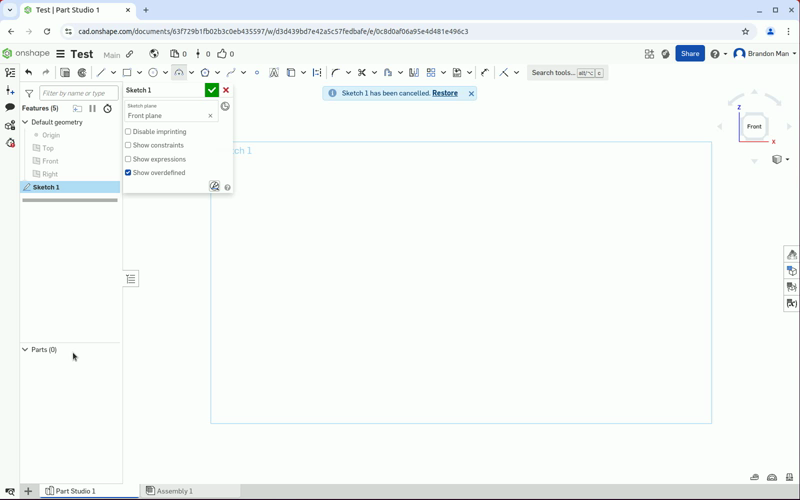
key_down(shift)
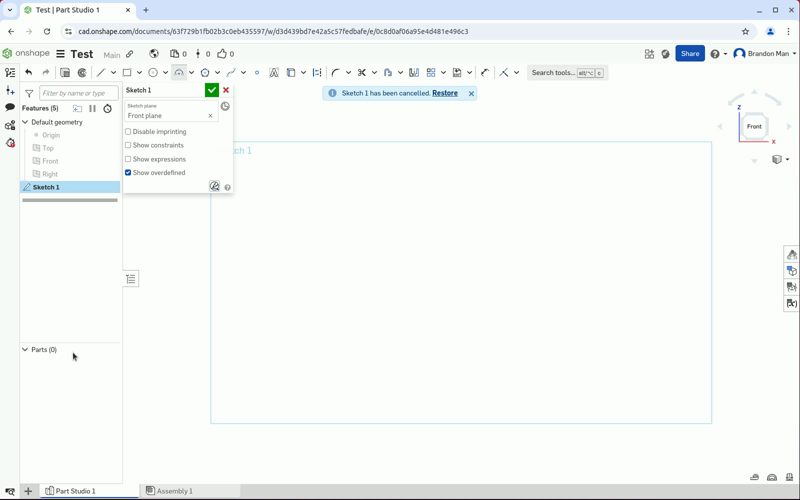
mouse_move(460, 295)
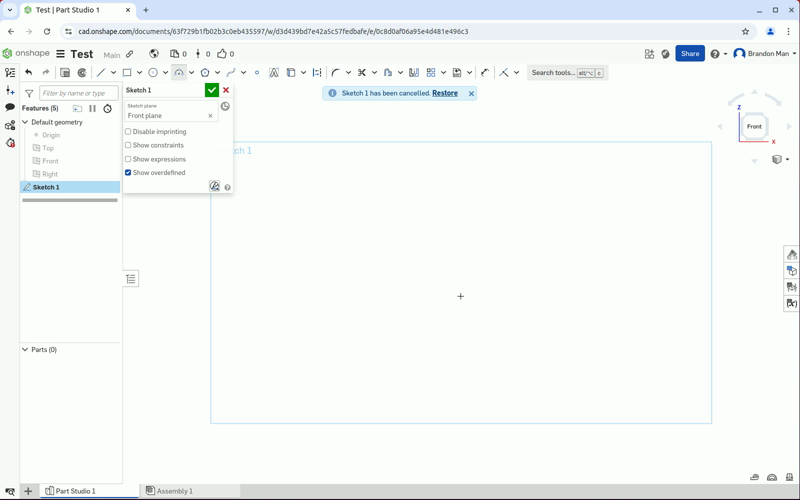
click(460, 295)
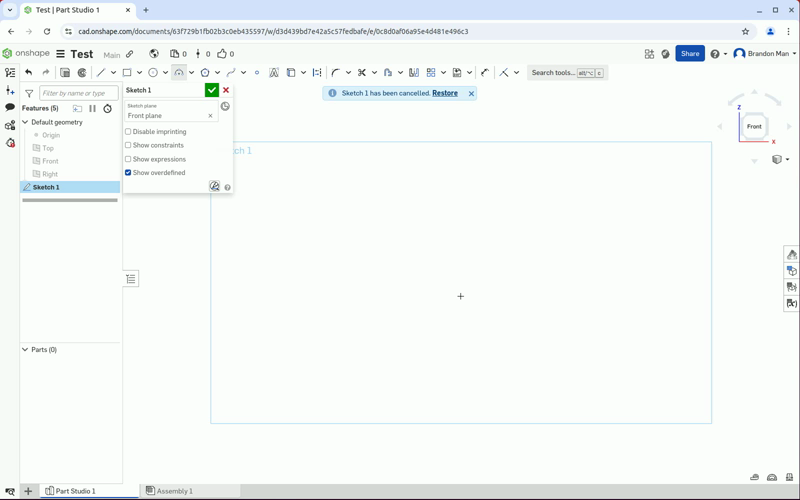
key_up(shift)
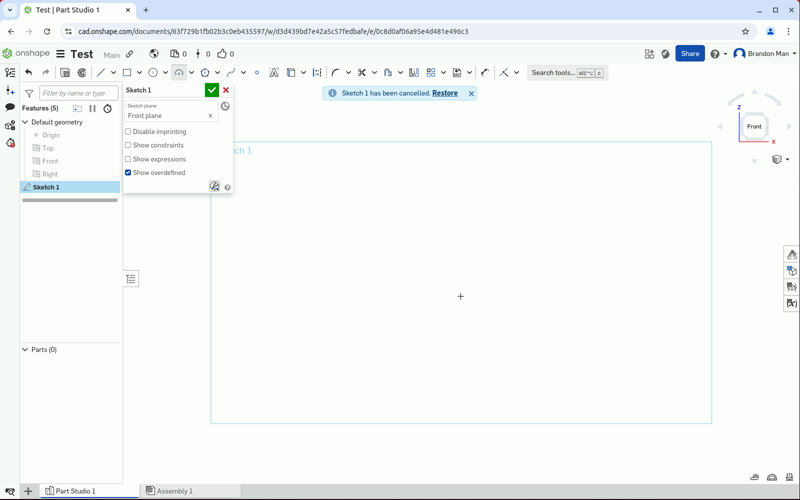
key_down(shift)
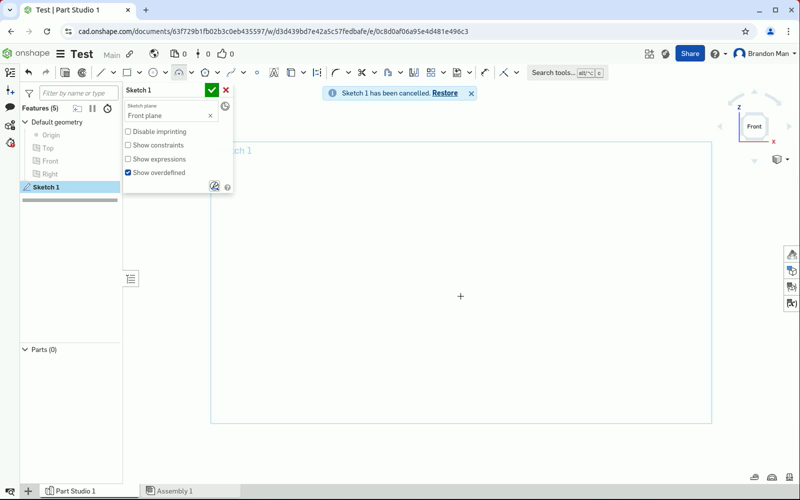
mouse_move(523, 291)
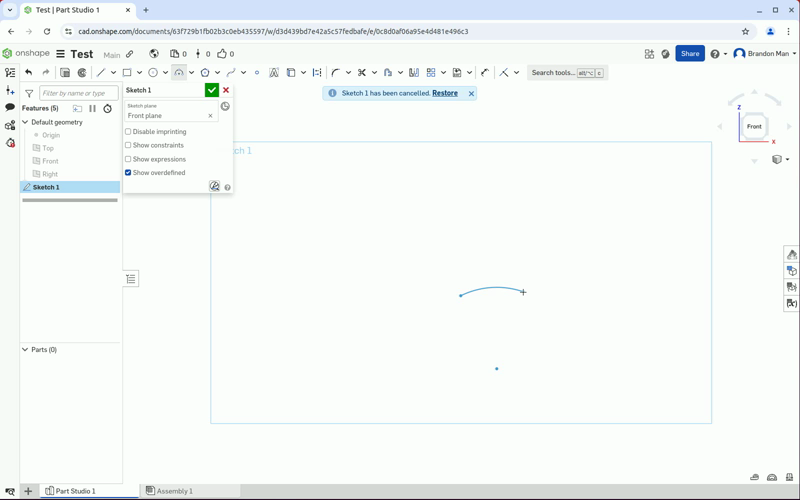
click(523, 291)
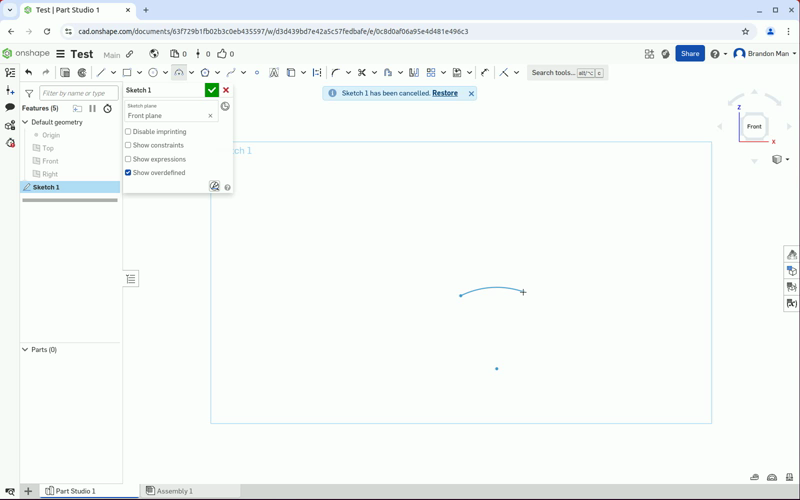
mouse_move(492, 299)
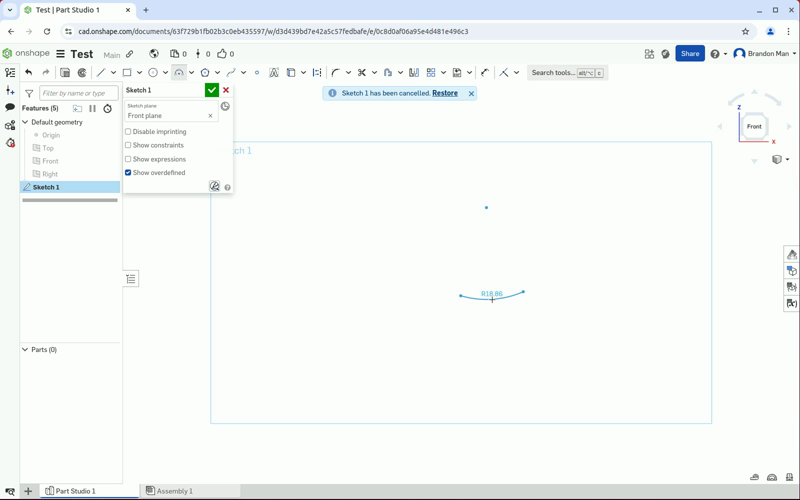
click(492, 299)
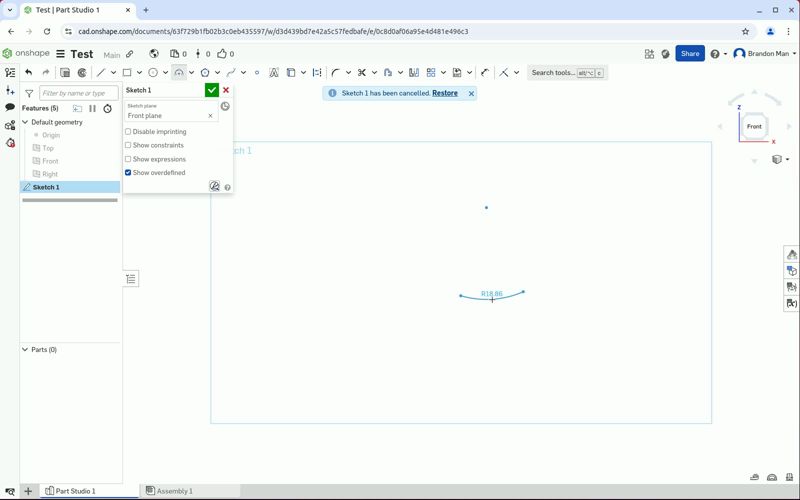
key_up(shift)
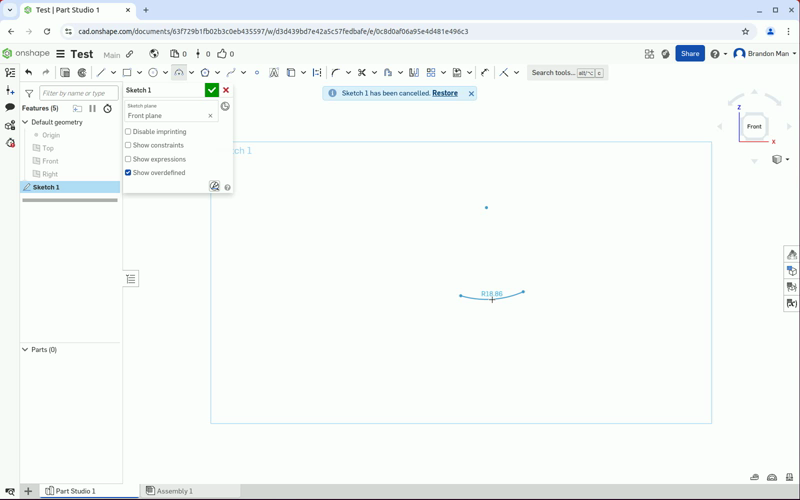
key(esc)
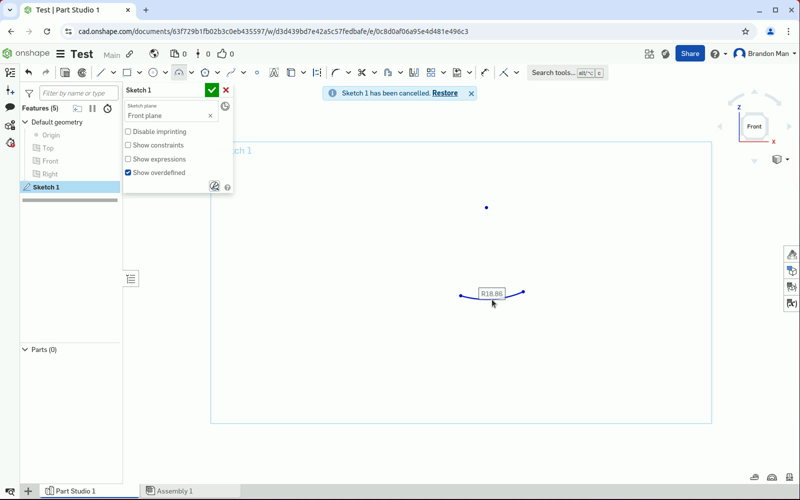
key(l)
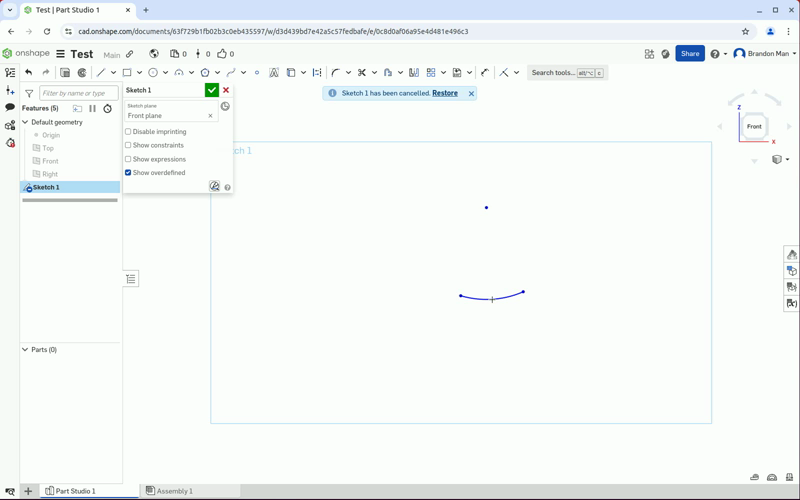
mouse_move(523, 291)
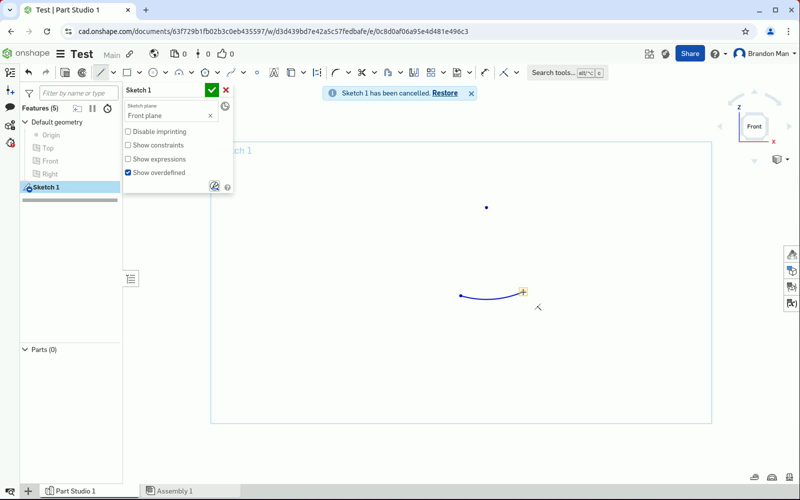
click(523, 291)
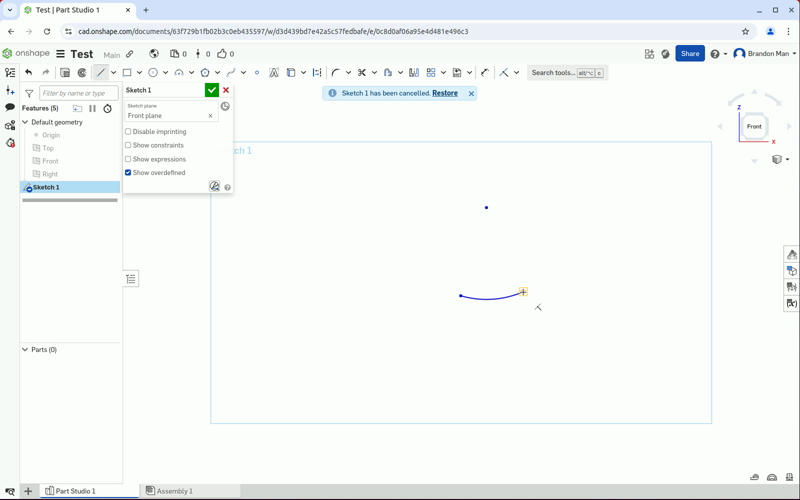
key_down(shift)
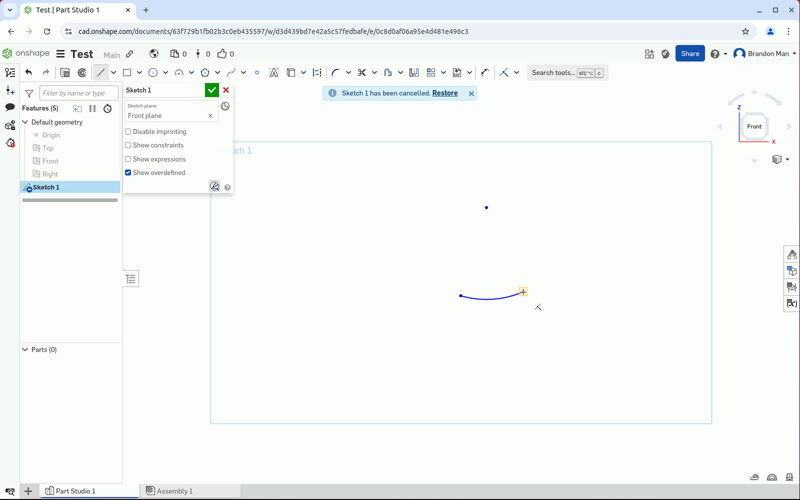
mouse_move(553, 291)
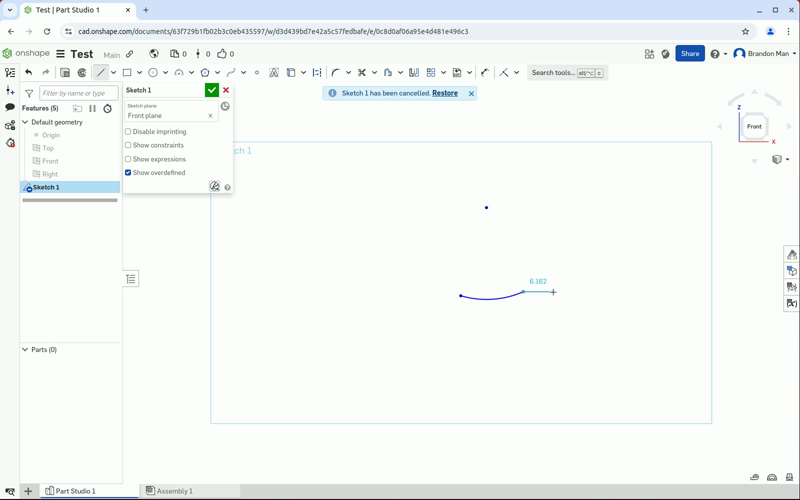
mouse_move(542, 278)
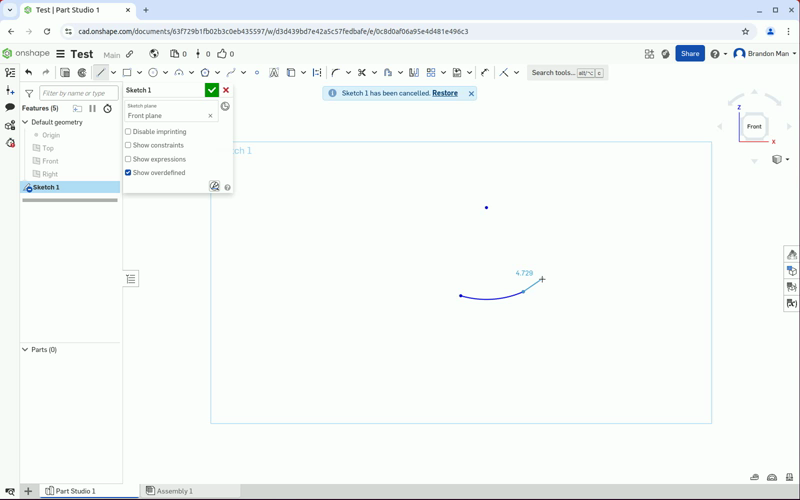
click(542, 278)
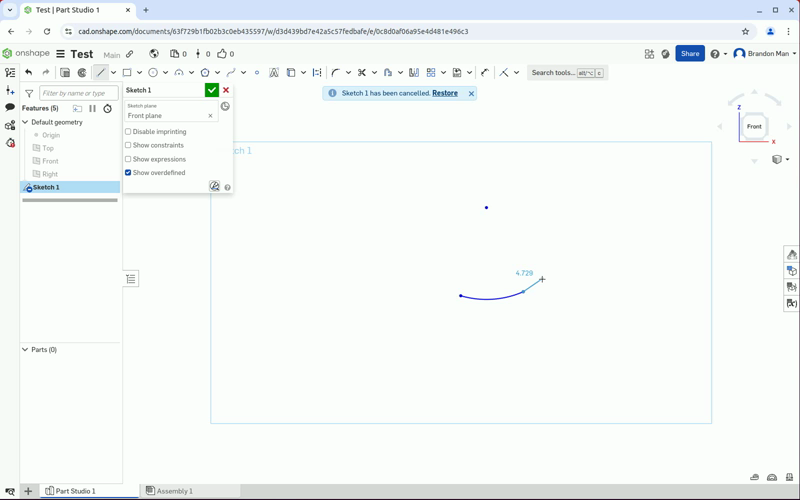
key_up(shift)
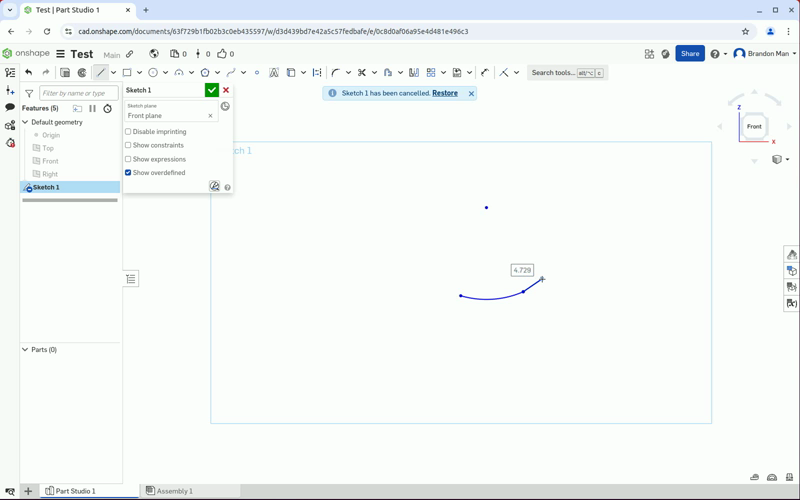
key_down(shift)
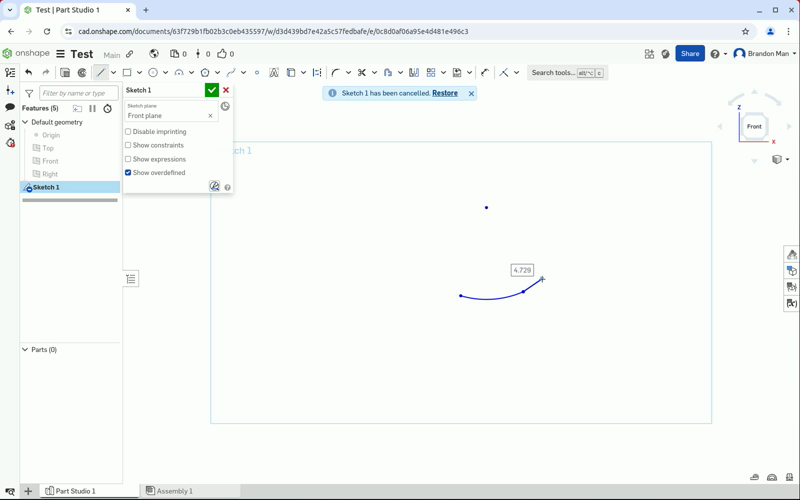
mouse_move(572, 278)
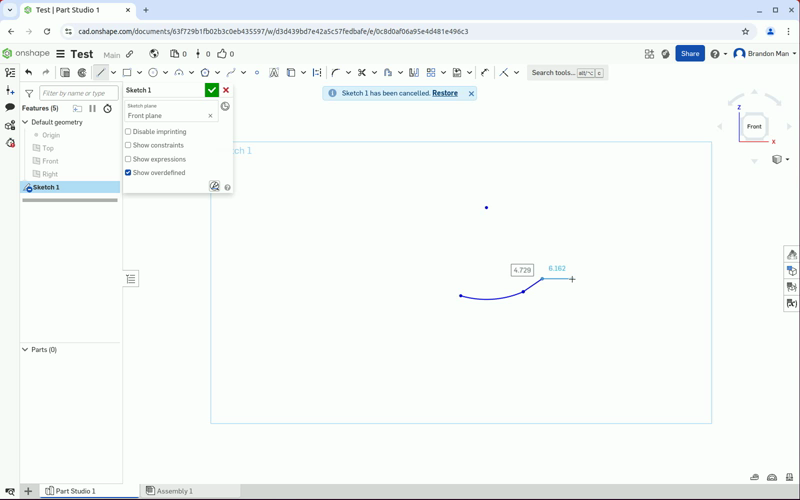
mouse_move(521, 282)
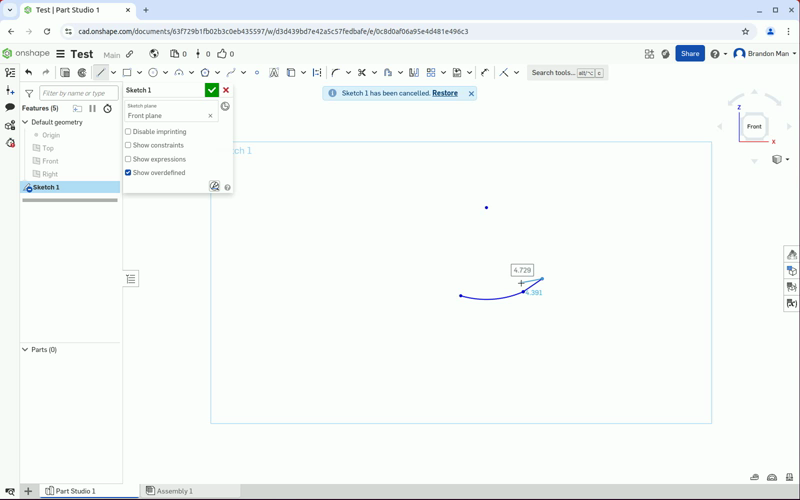
click(521, 282)
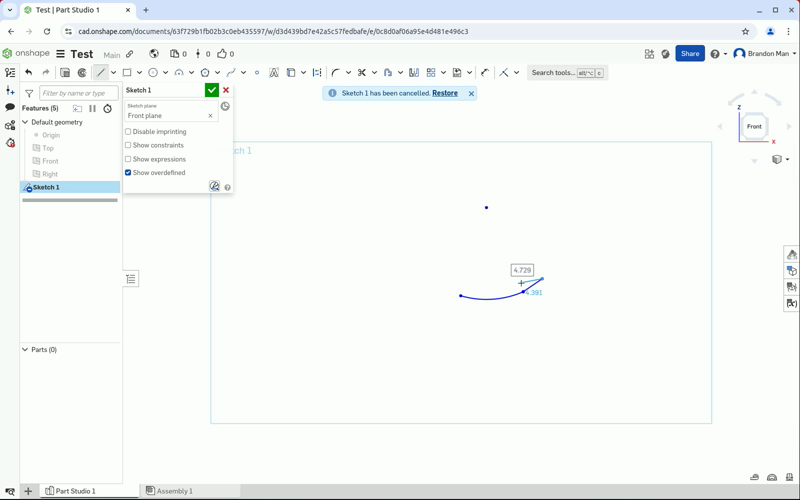
key_up(shift)
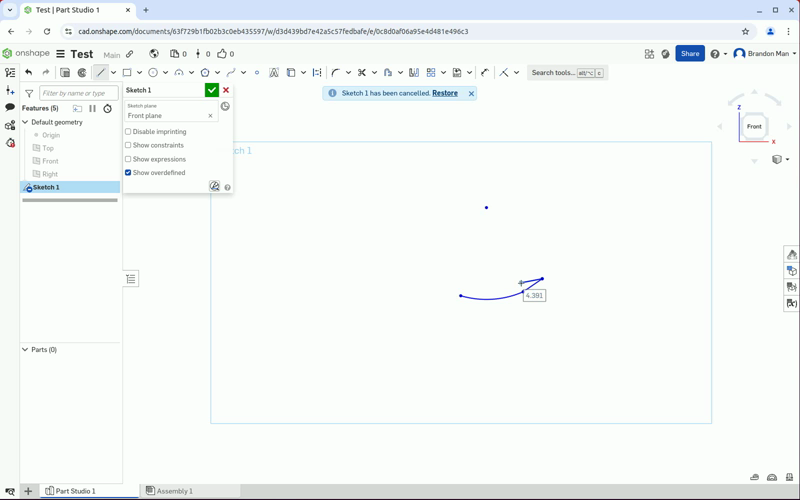
key(esc)
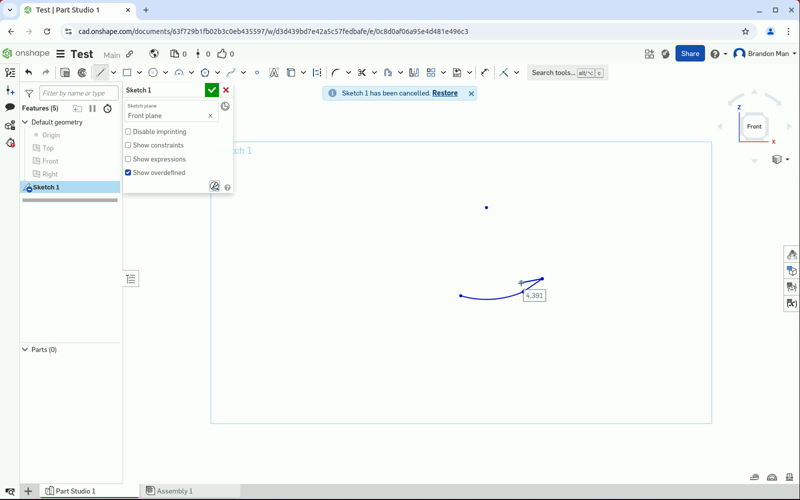
key(a)
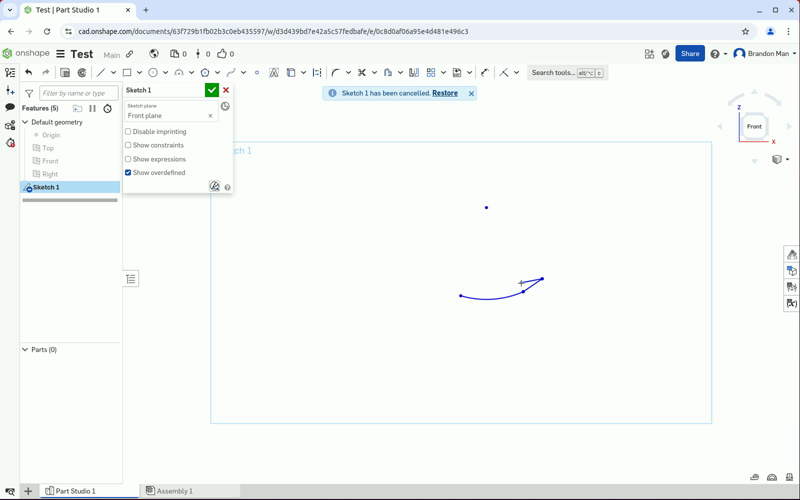
mouse_move(521, 282)
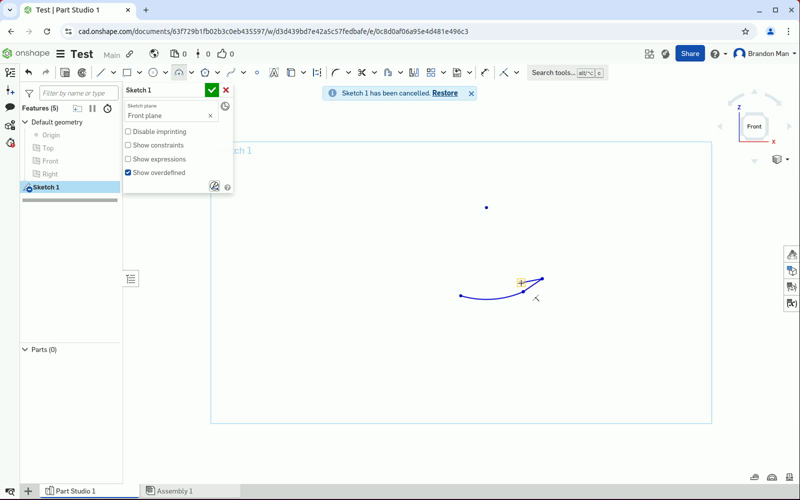
click(521, 282)
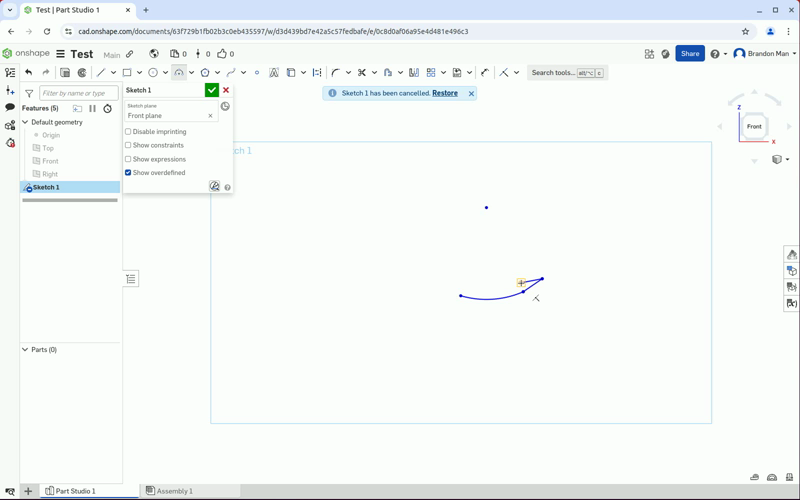
key_down(shift)
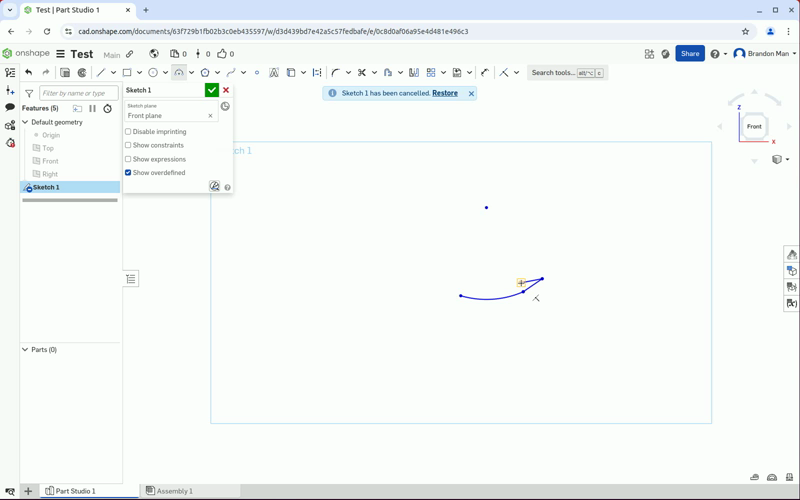
mouse_move(460, 282)
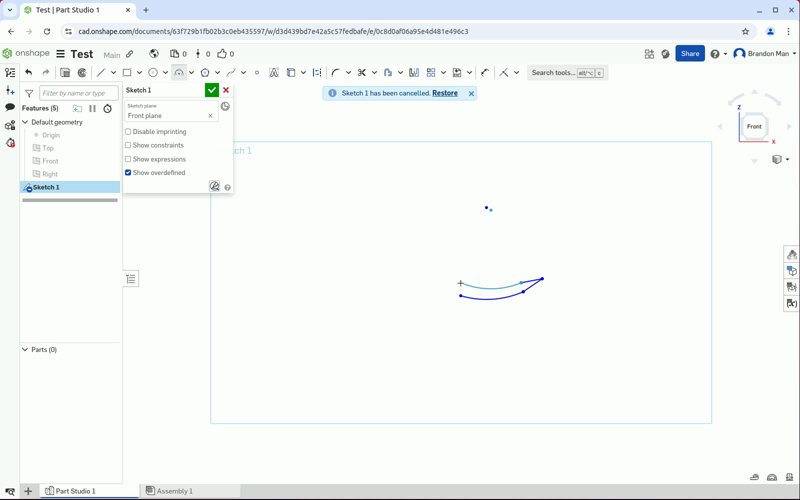
click(460, 282)
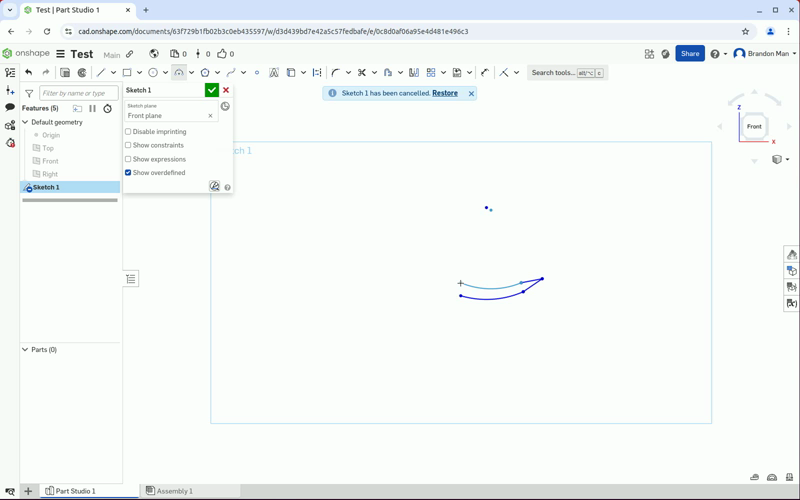
mouse_move(491, 290)
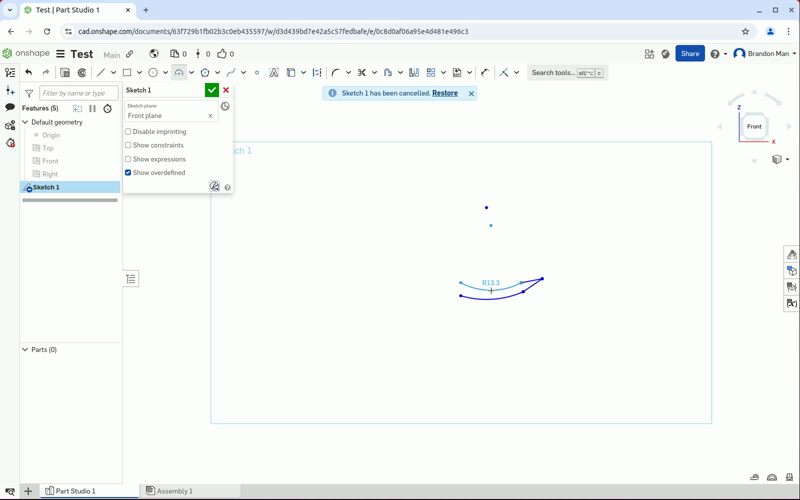
click(491, 290)
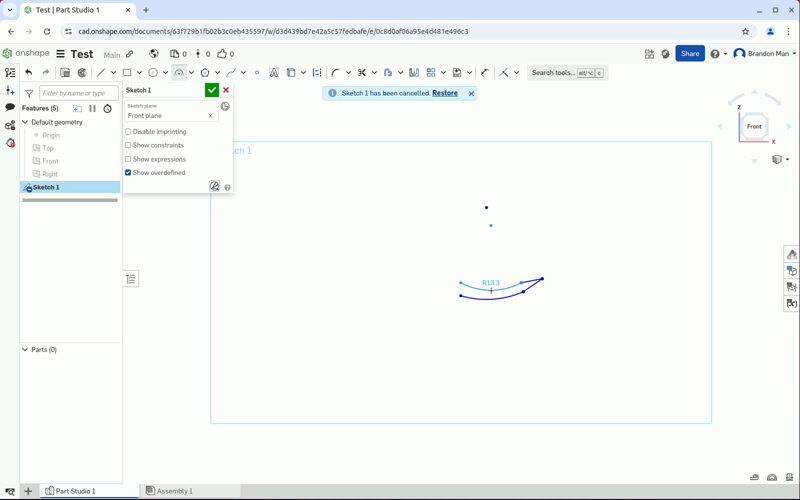
key_up(shift)
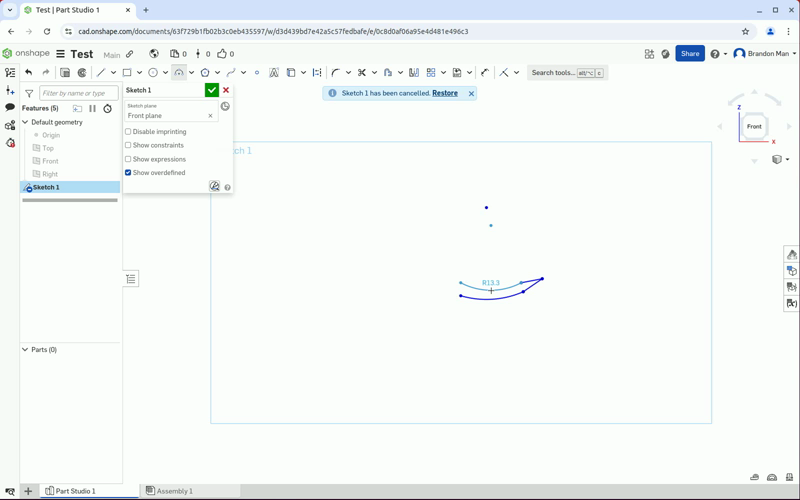
key(esc)
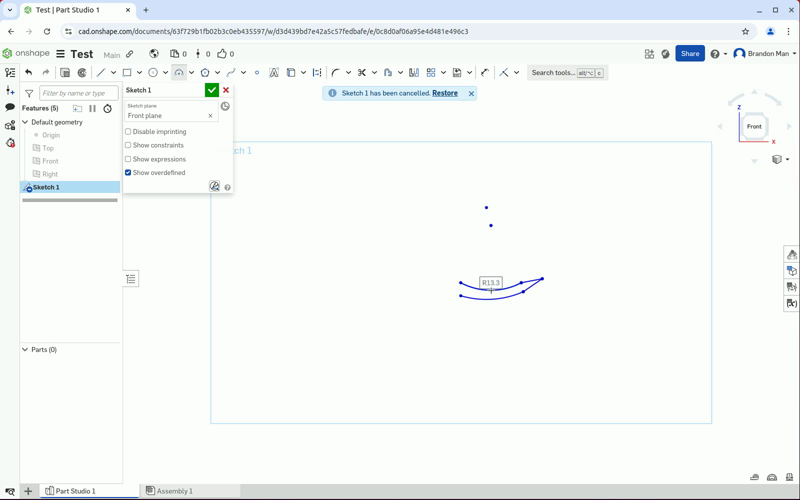
key(l)
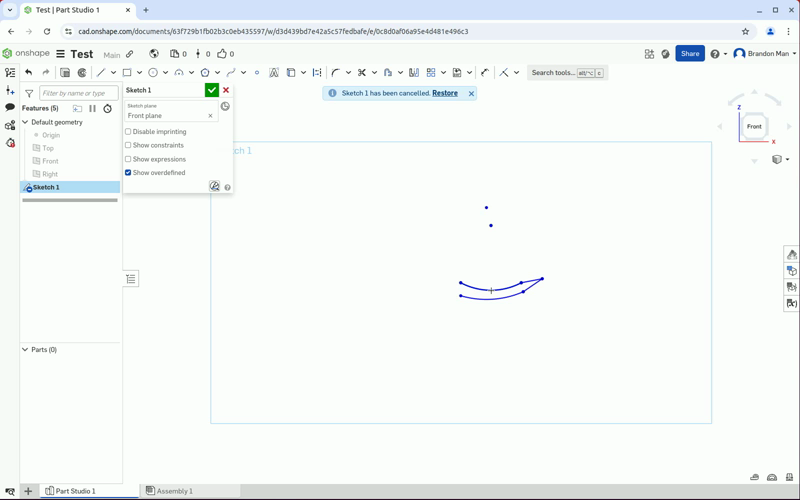
mouse_move(460, 282)
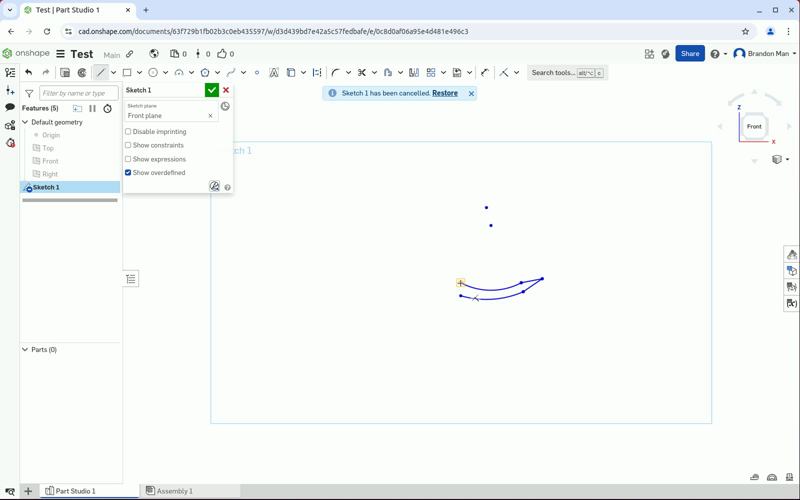
click(460, 282)
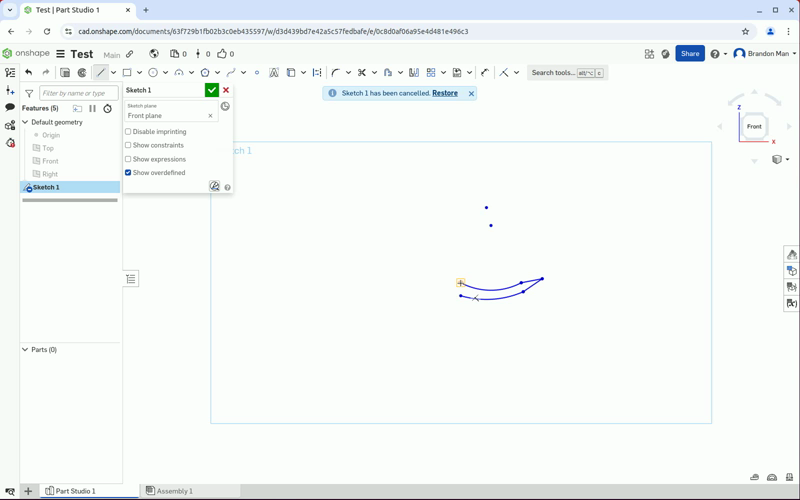
mouse_move(490, 282)
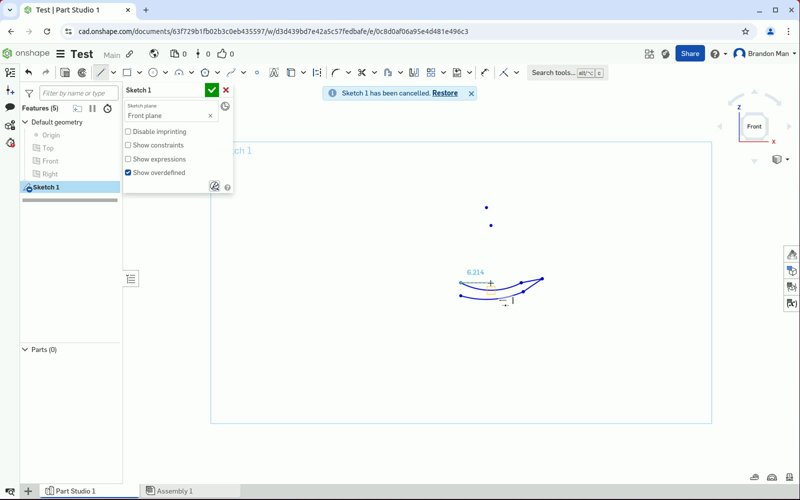
key_down(shift)
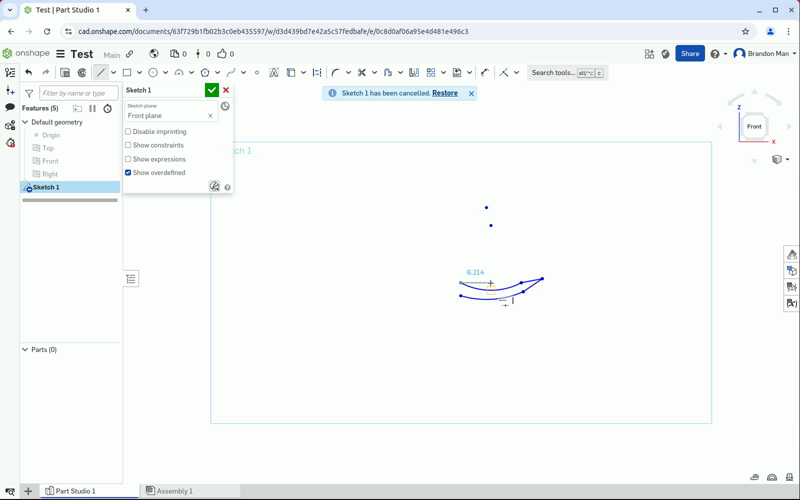
mouse_move(460, 295)
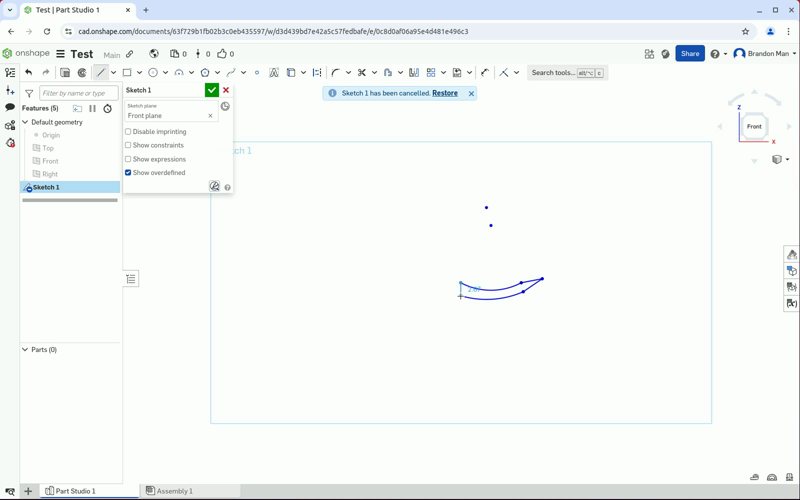
key_up(shift)
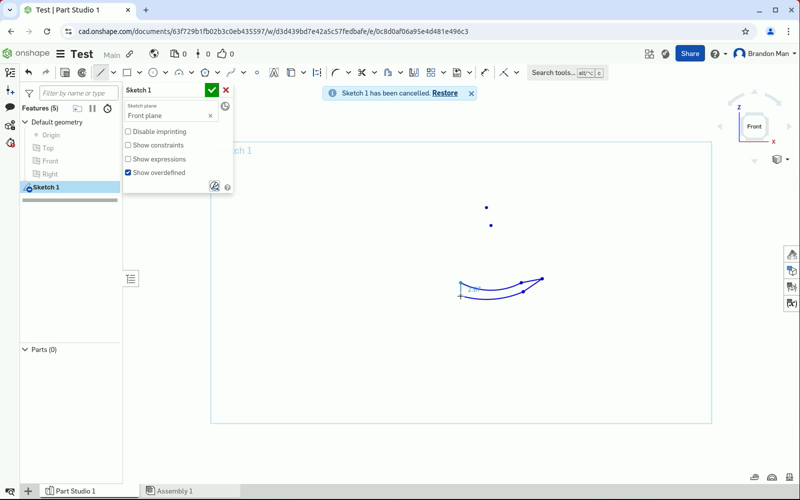
click(460, 295)
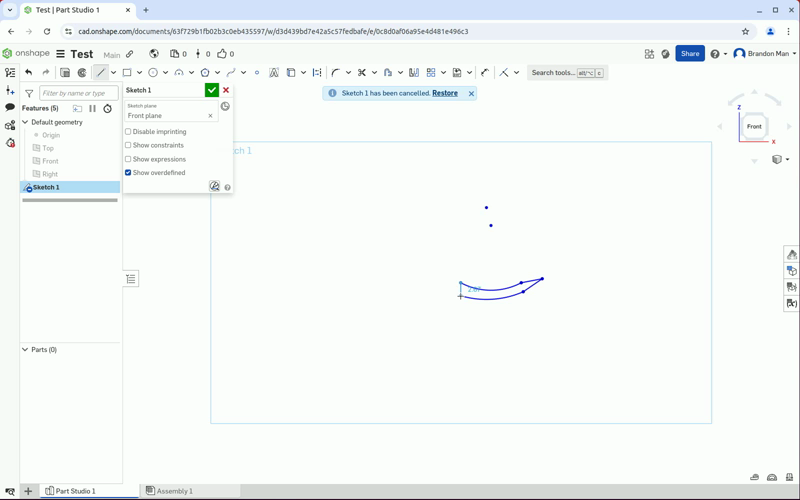
key(esc)
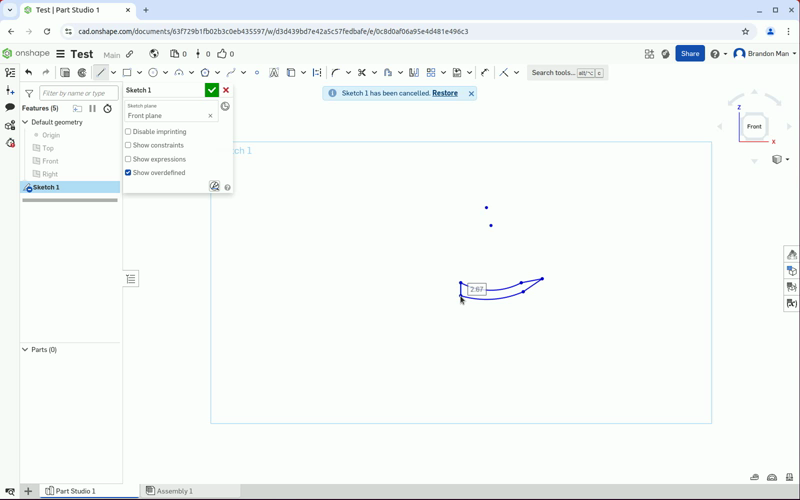
key(c)
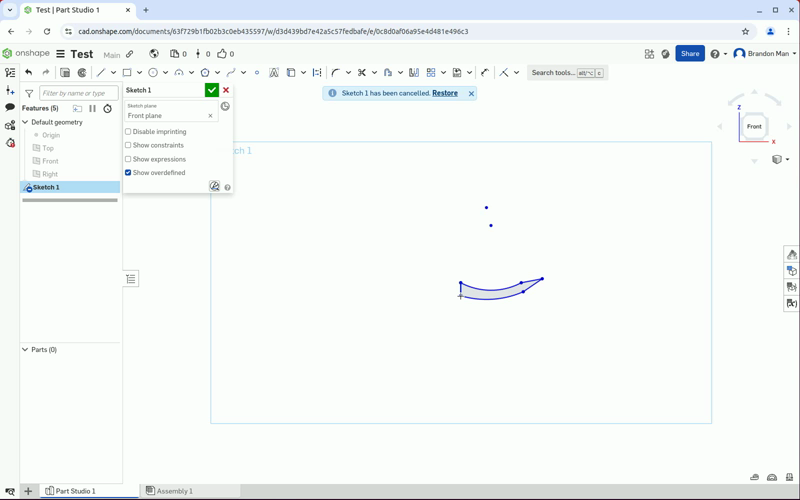
key_down(shift)
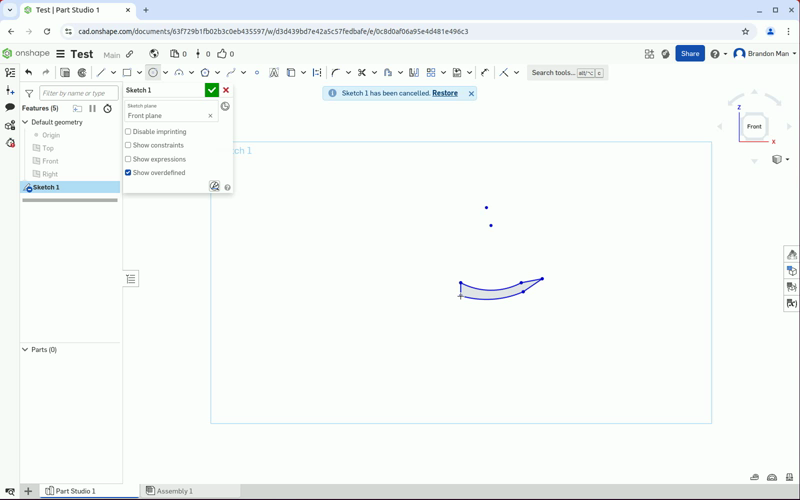
mouse_move(465, 290)
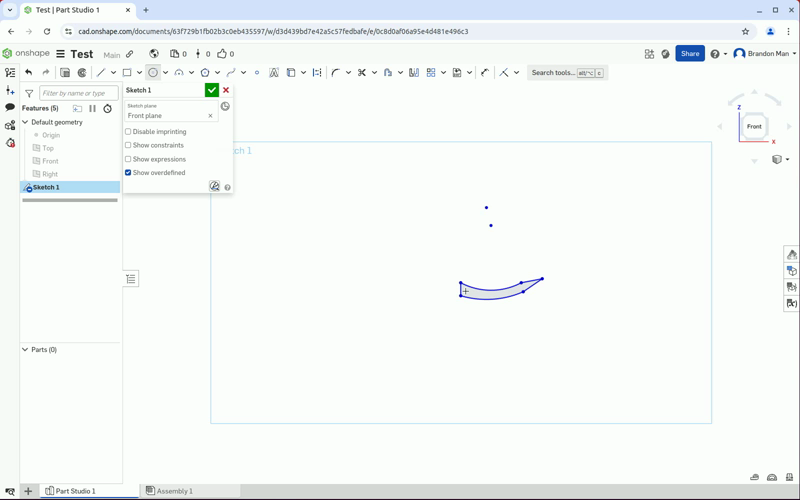
click(465, 290)
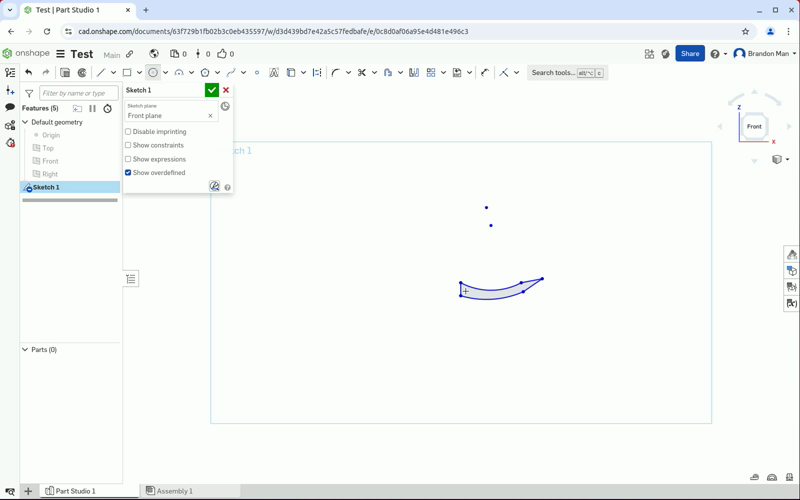
key_up(shift)
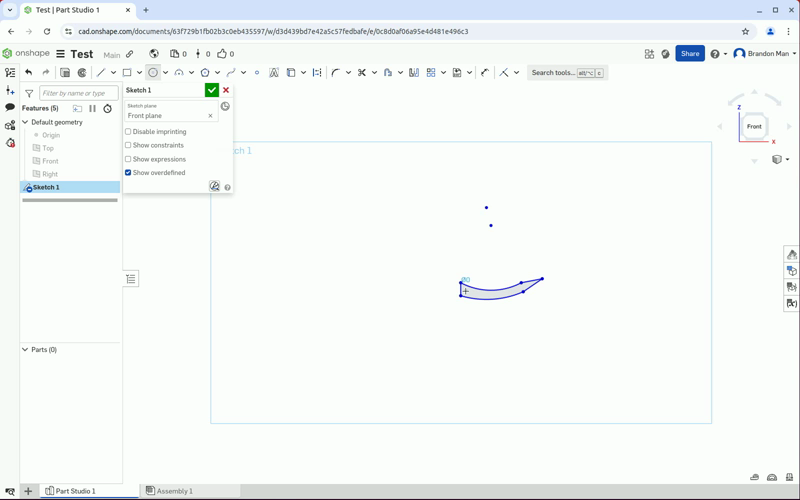
mouse_move(470, 290)
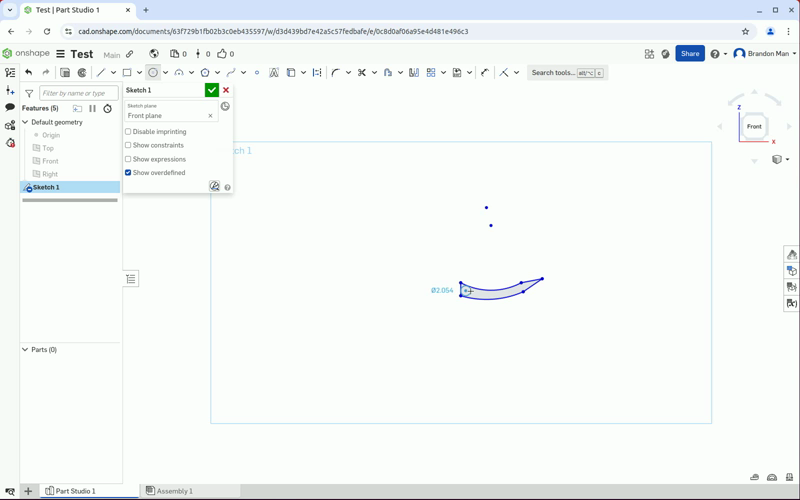
click(470, 290)
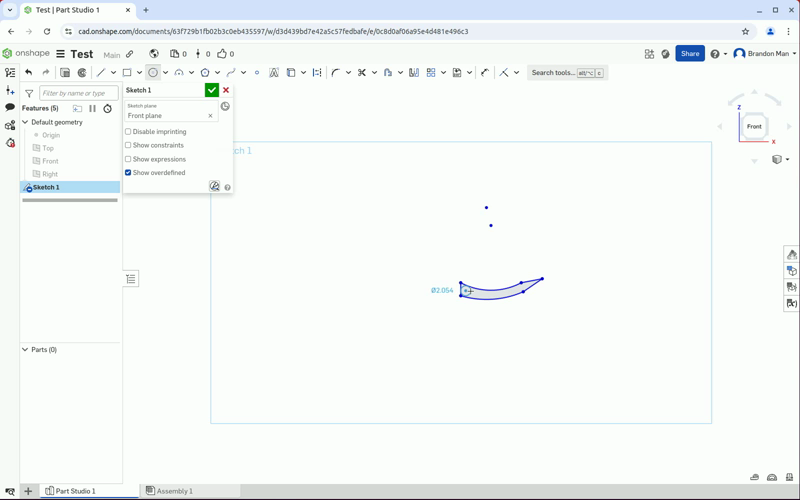
key(esc)
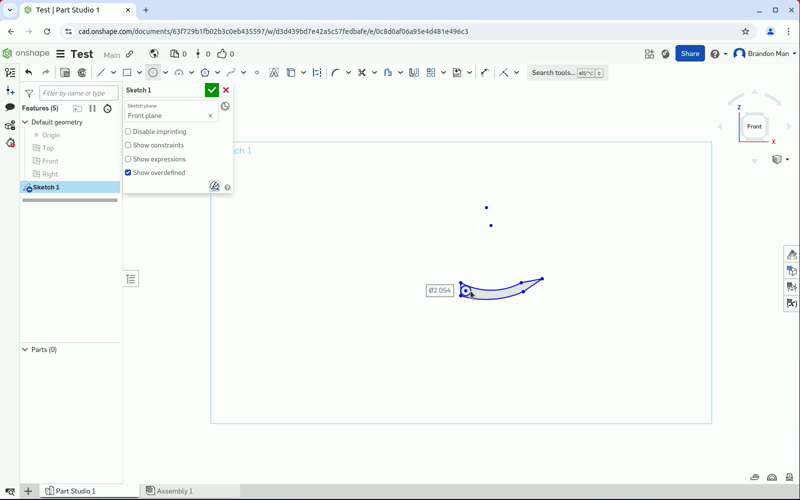
mouse_move(481, 295)
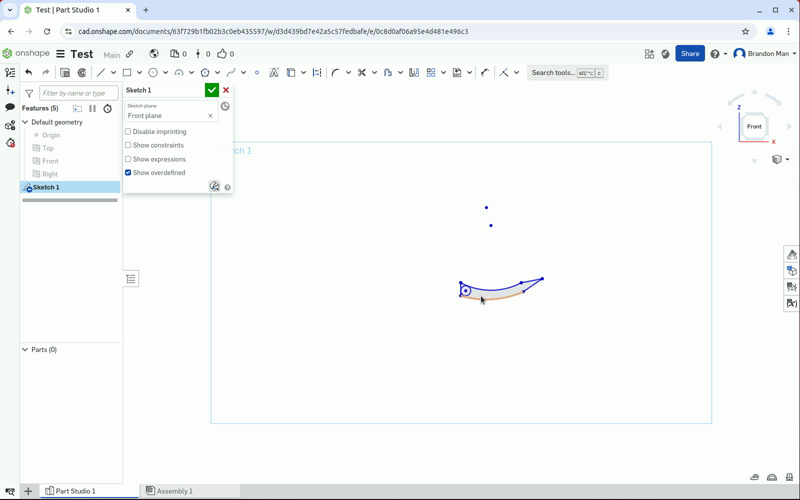
scroll(6)
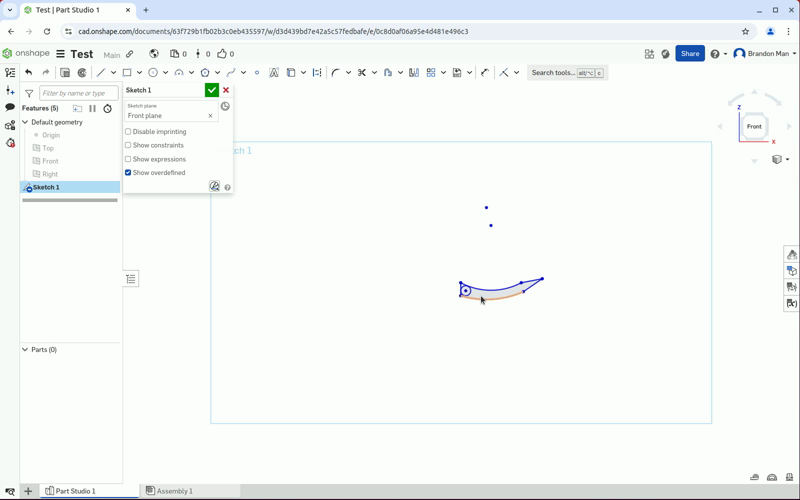
scroll(6)
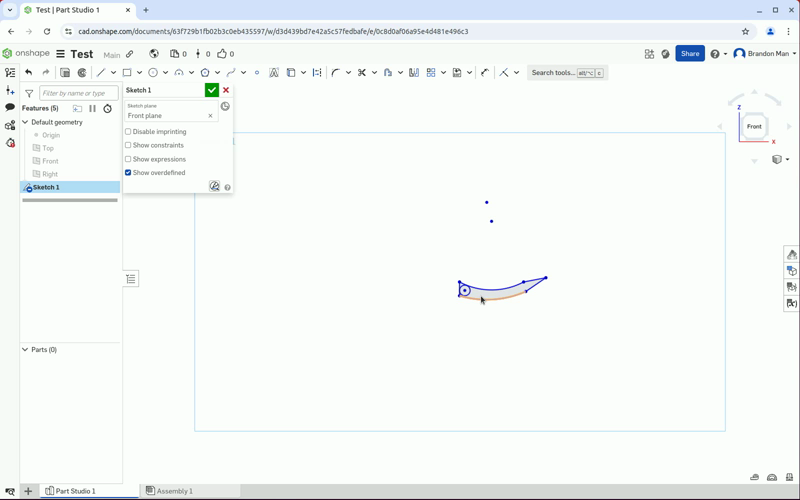
scroll(6)
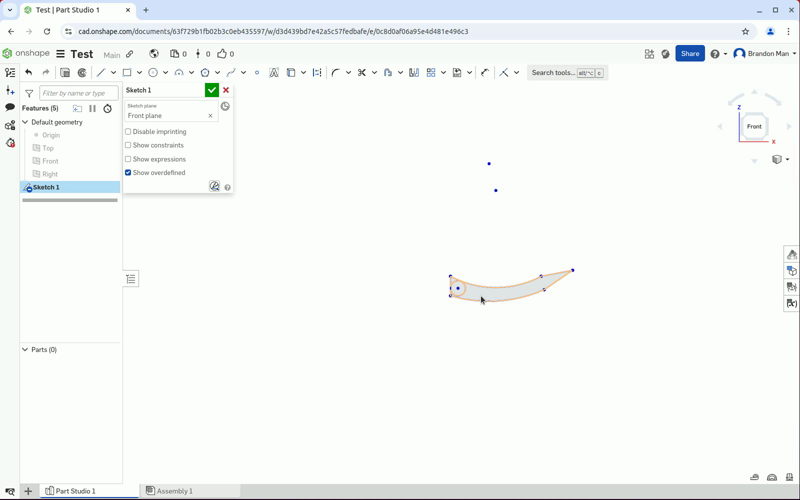
scroll(6)
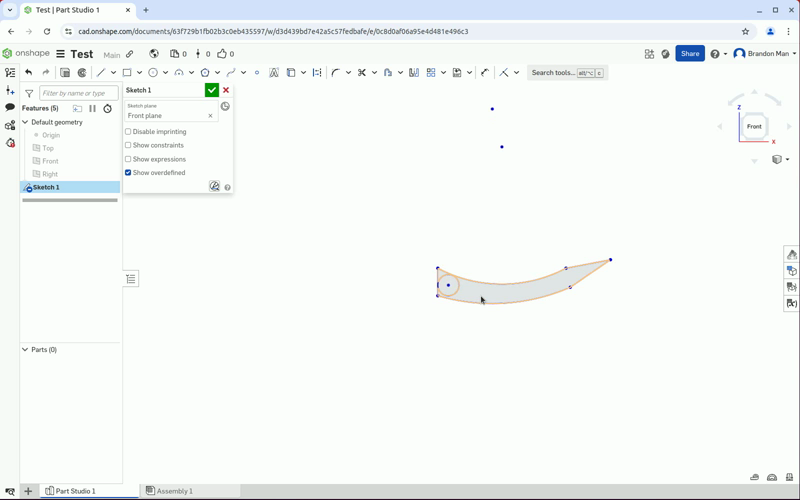
scroll(6)
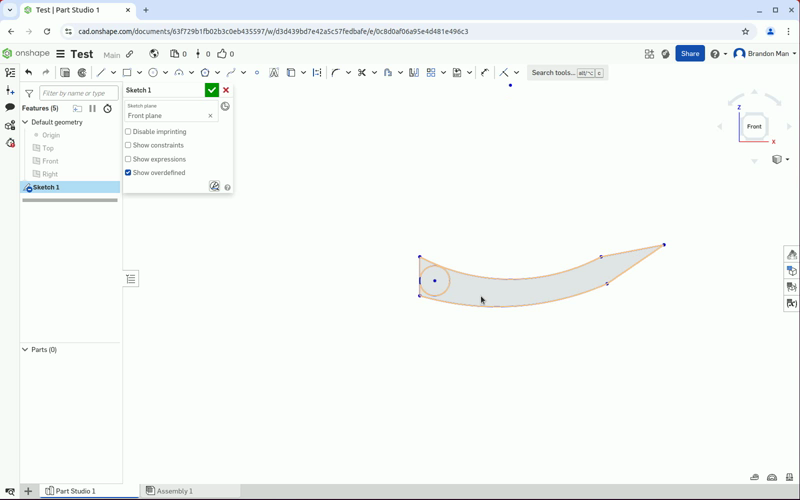
scroll(6)
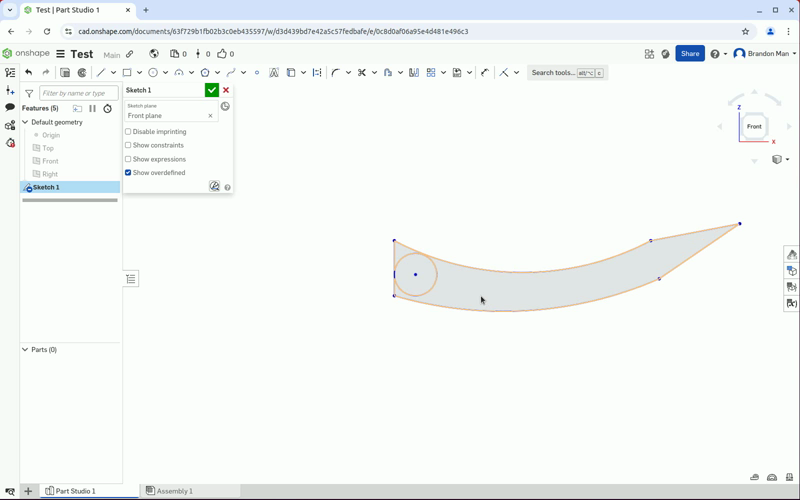
scroll(6)
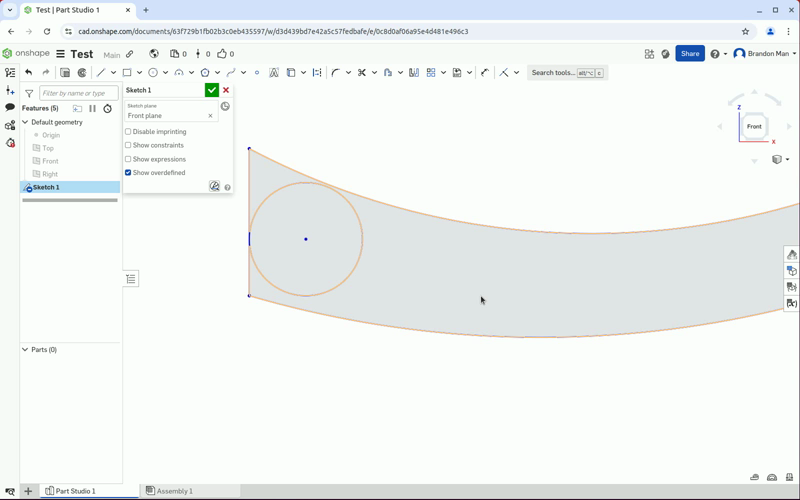
click(481, 295)
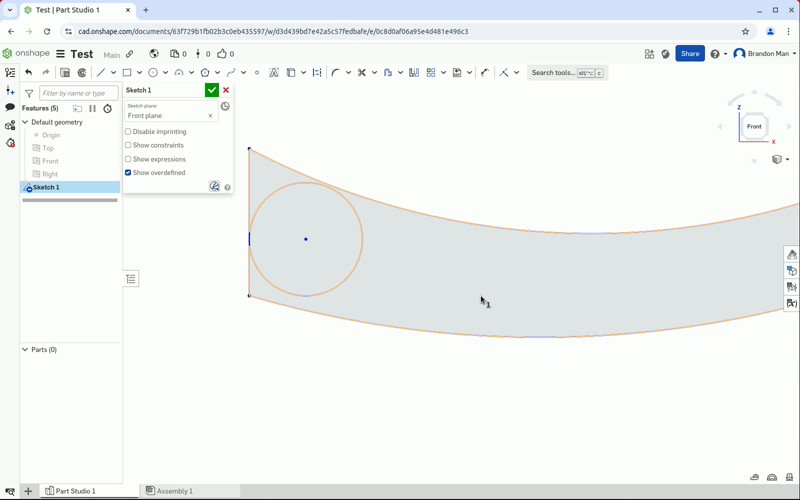
scroll(-6)
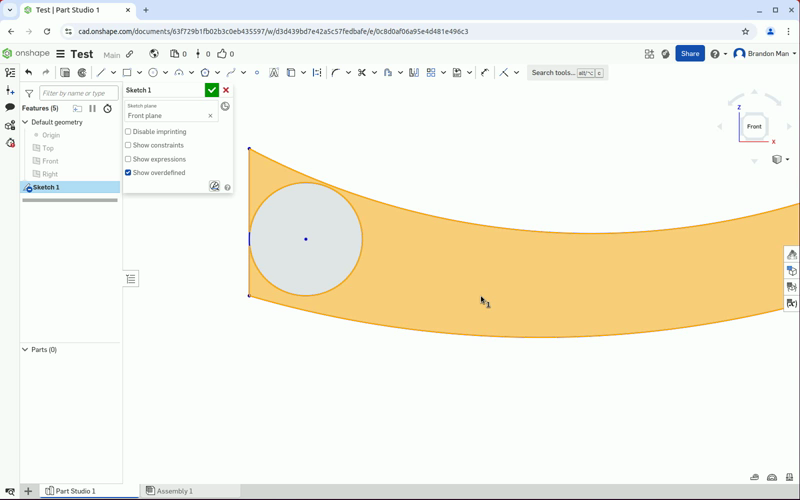
scroll(-6)
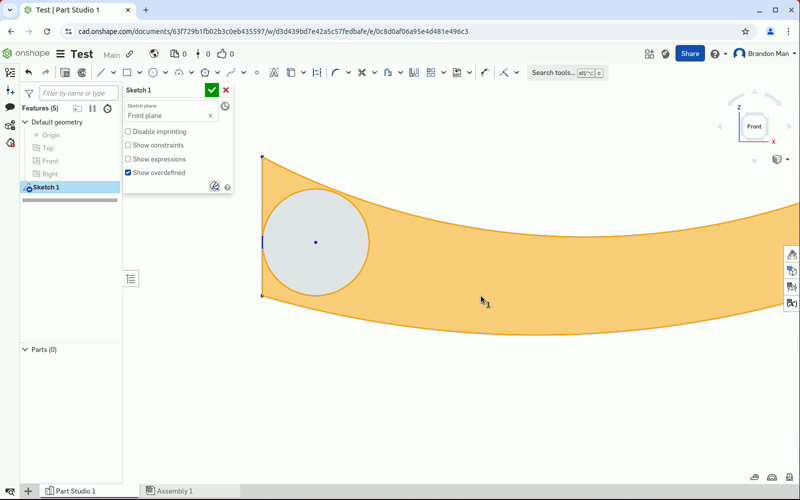
scroll(-6)
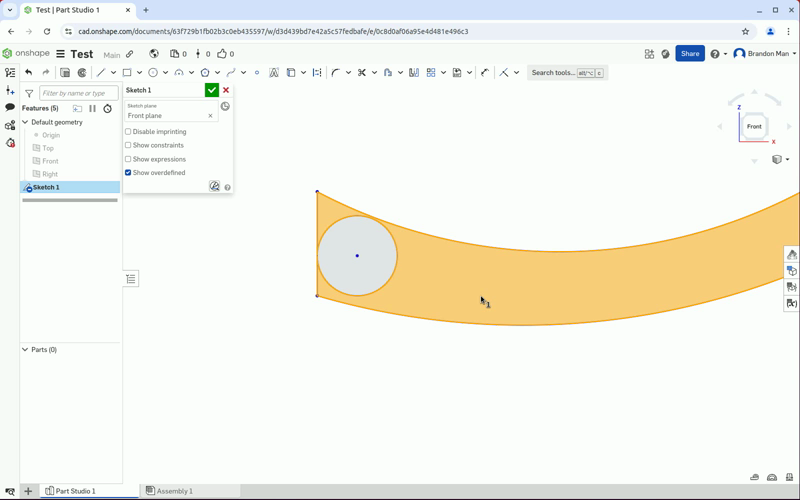
scroll(-6)
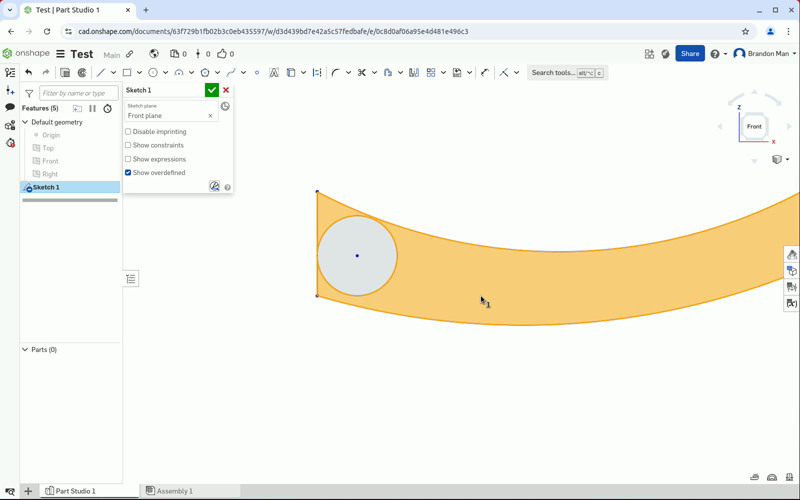
scroll(-6)
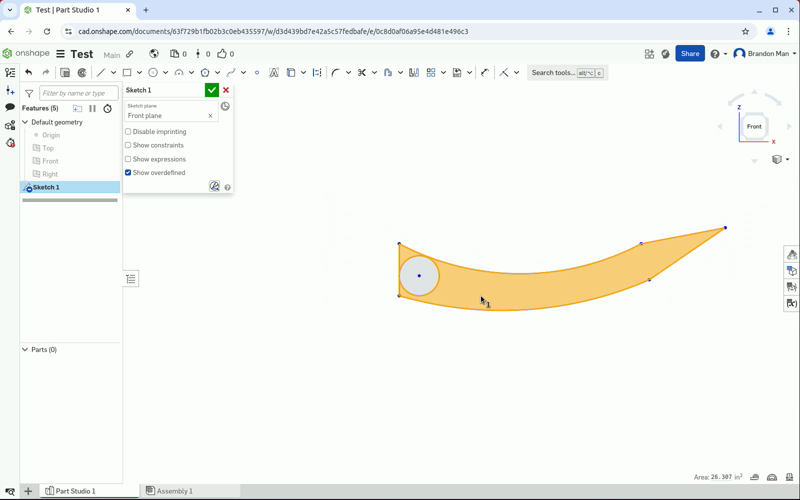
scroll(-6)
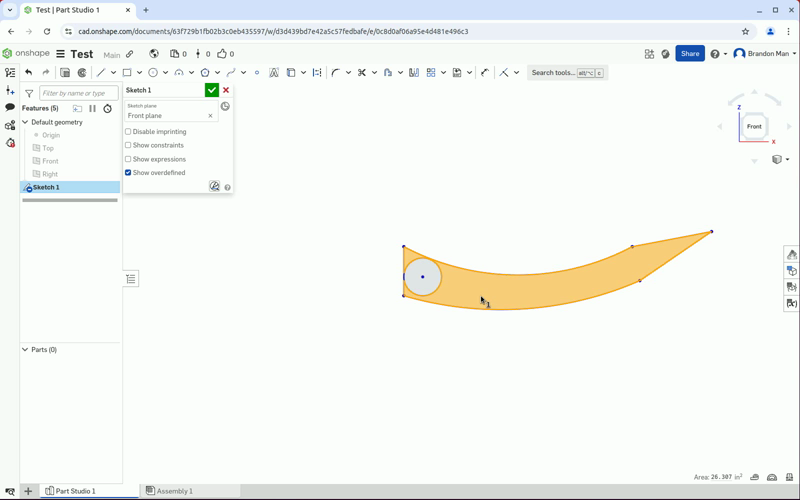
scroll(-6)
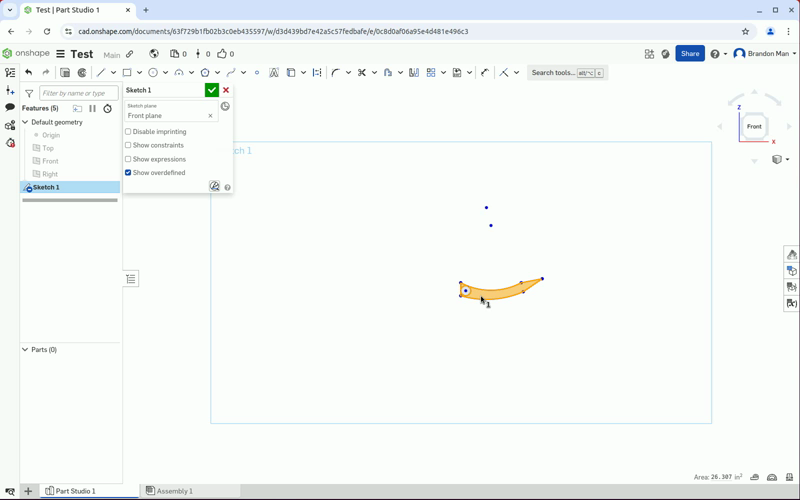
mouse_move(73, 352)
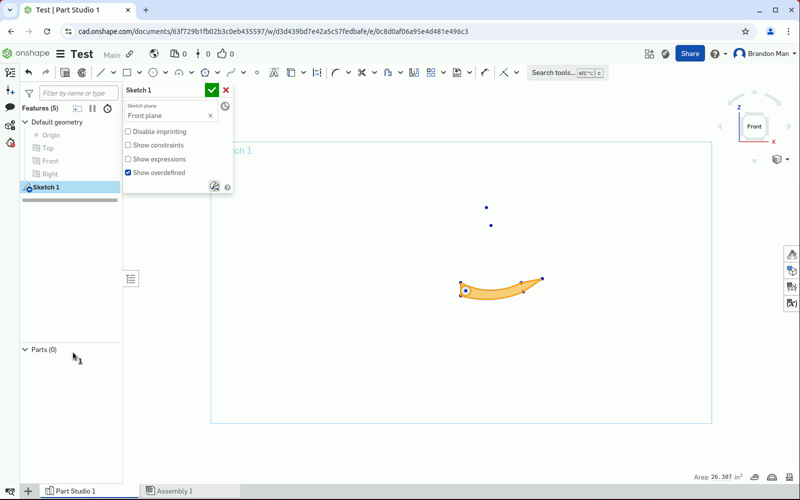
key(shift+y)
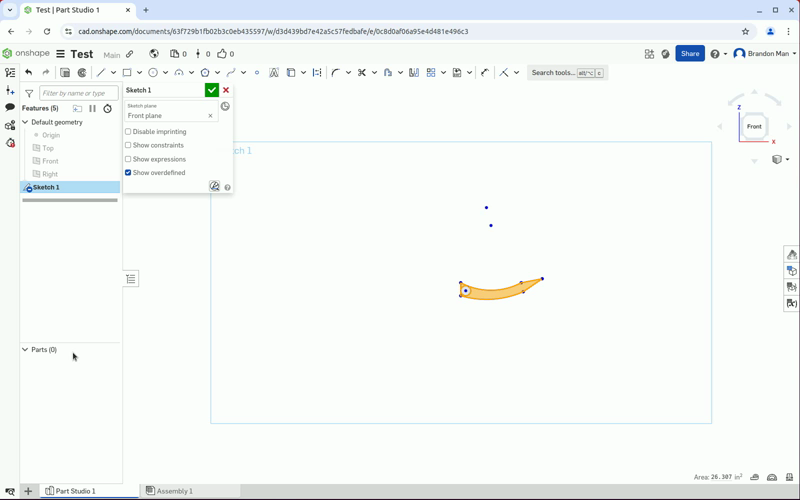
key(shift+e)
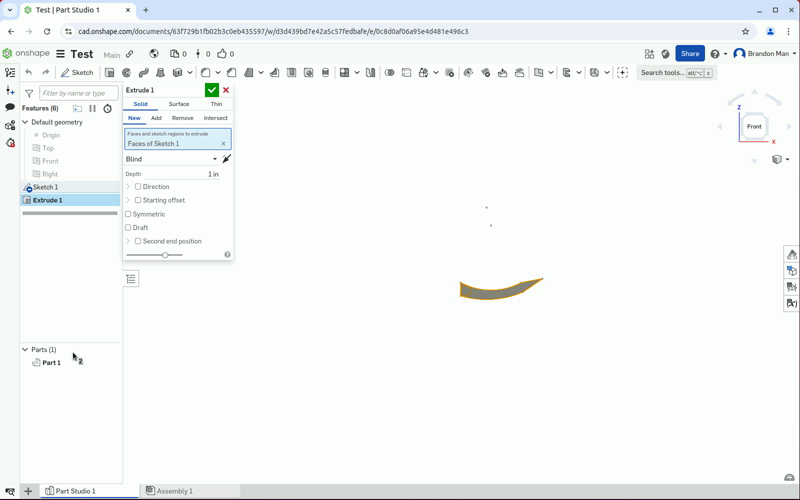
mouse_move(143, 106)
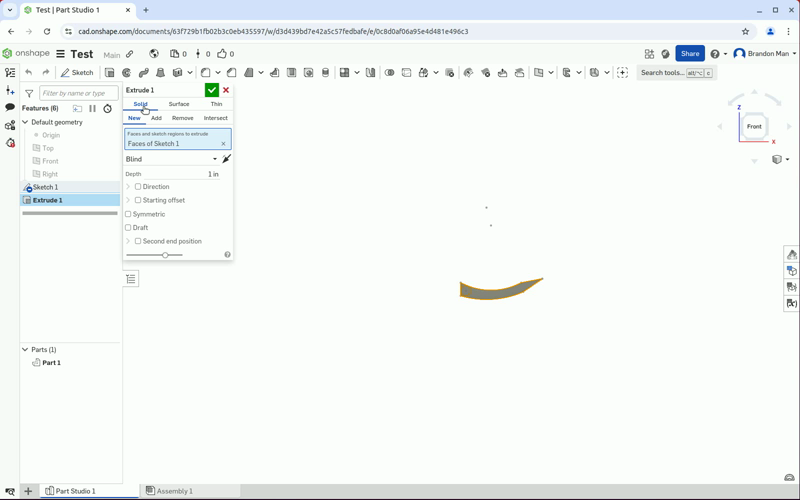
click(143, 106)
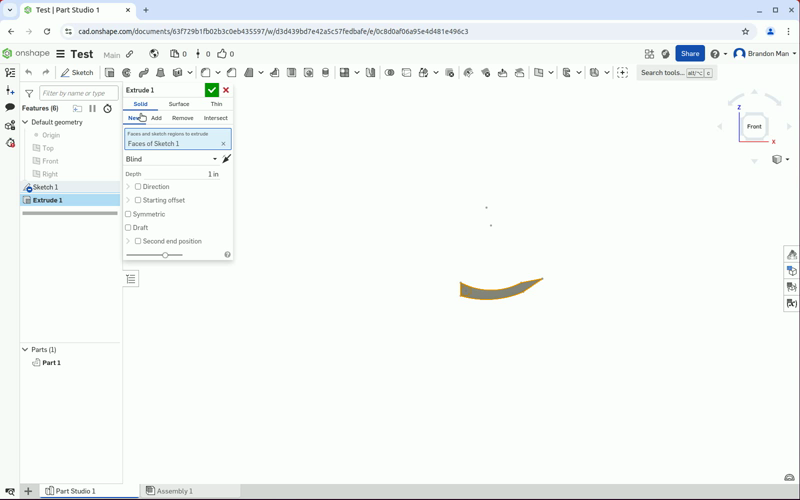
mouse_move(137, 120)
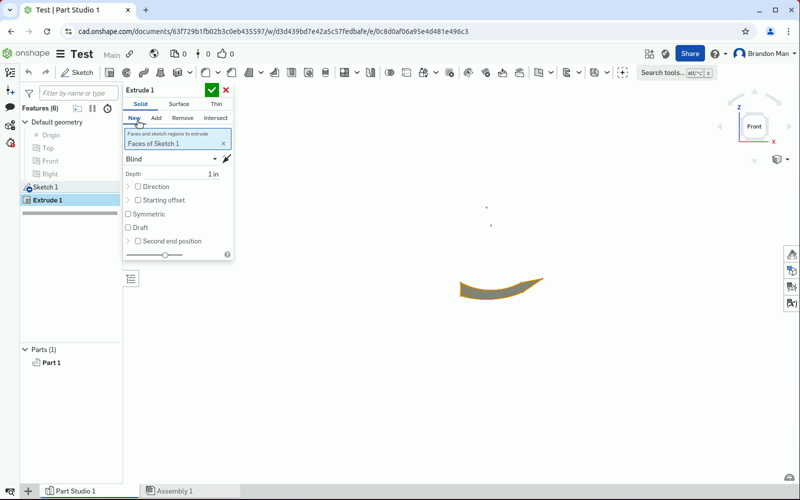
click(137, 120)
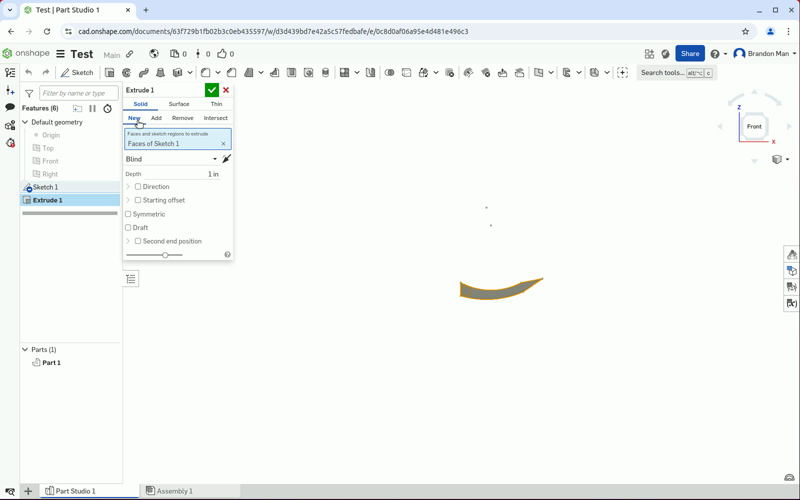
key(tab, 4)
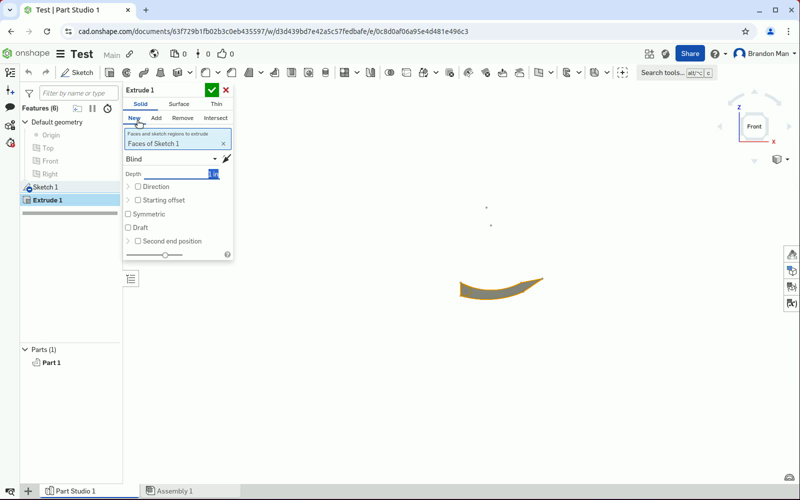
text(1.926)
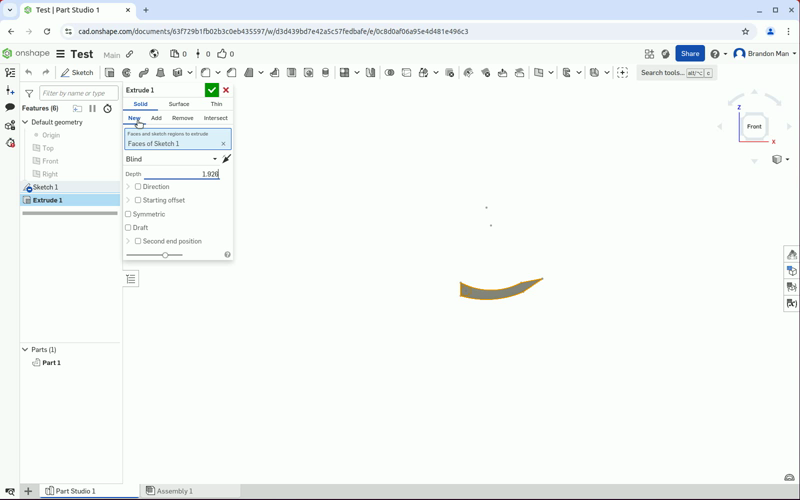
key(enter)
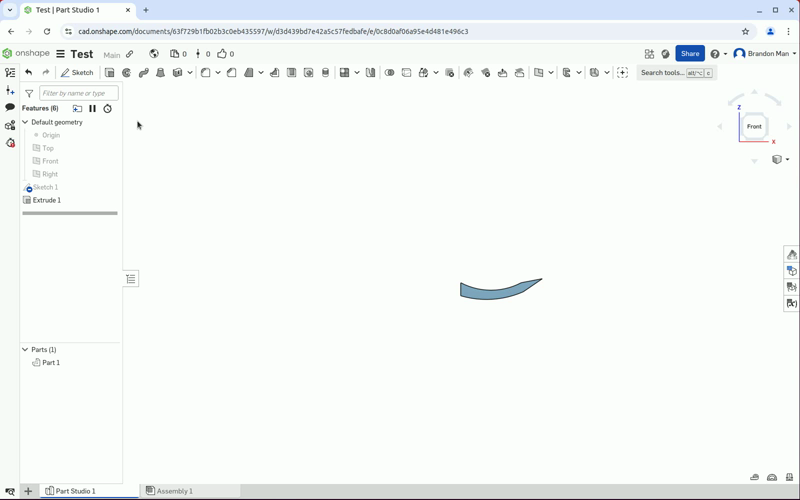
key(shift+h)
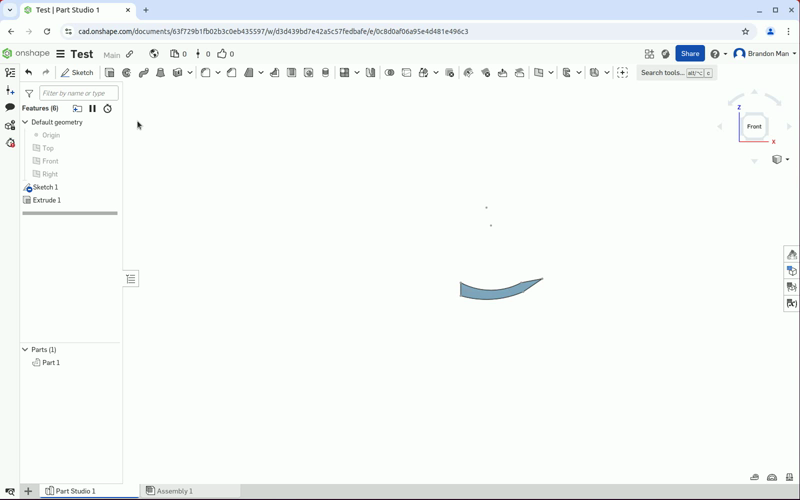
key(shift+h)
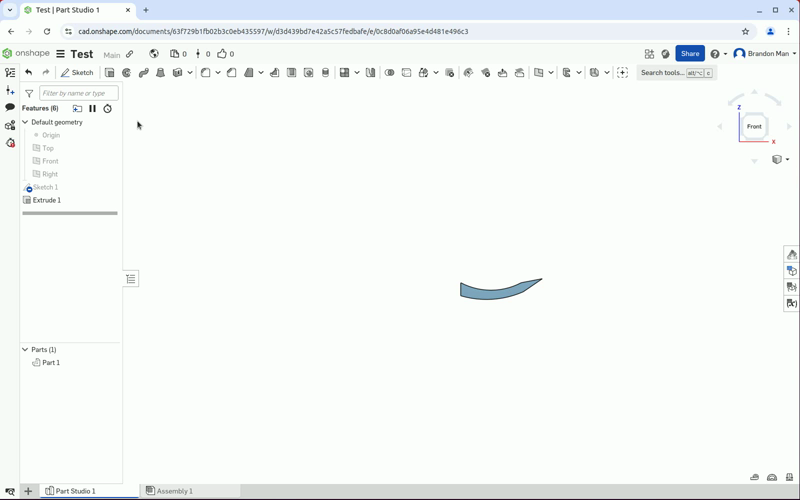
mouse_move(73, 189)
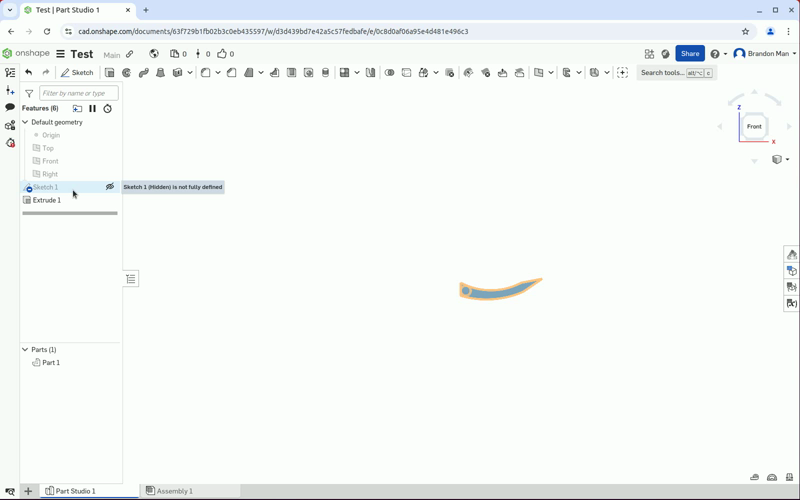
click(73, 189)
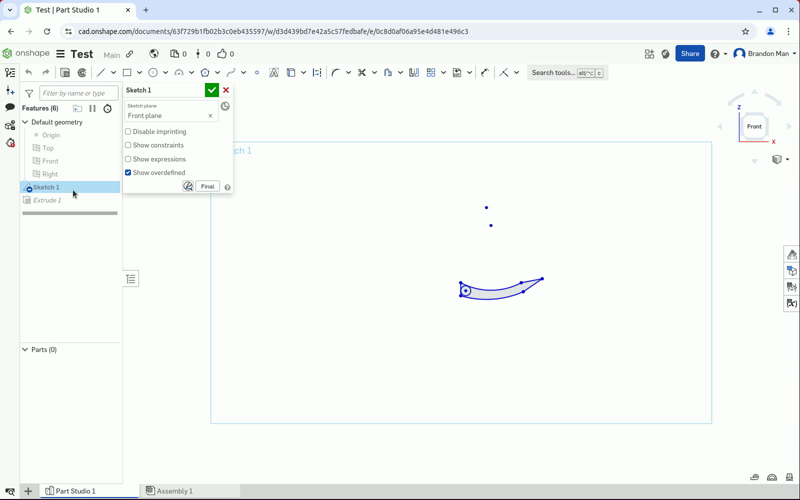
mouse_move(229, 92)
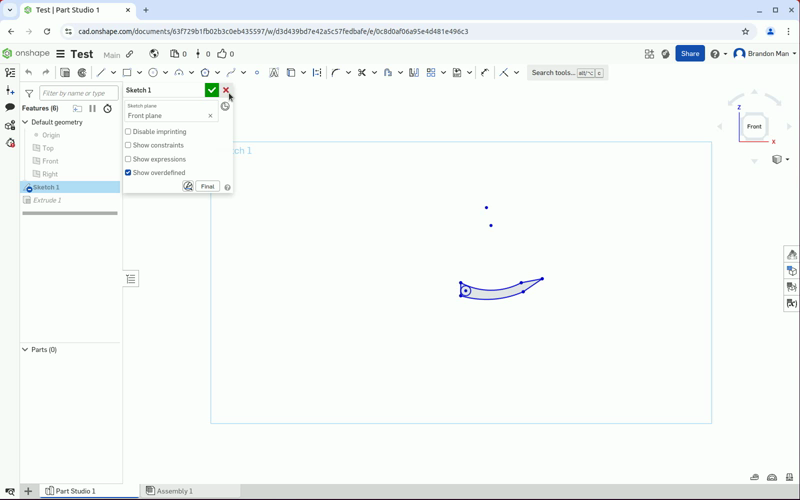
click(229, 92)
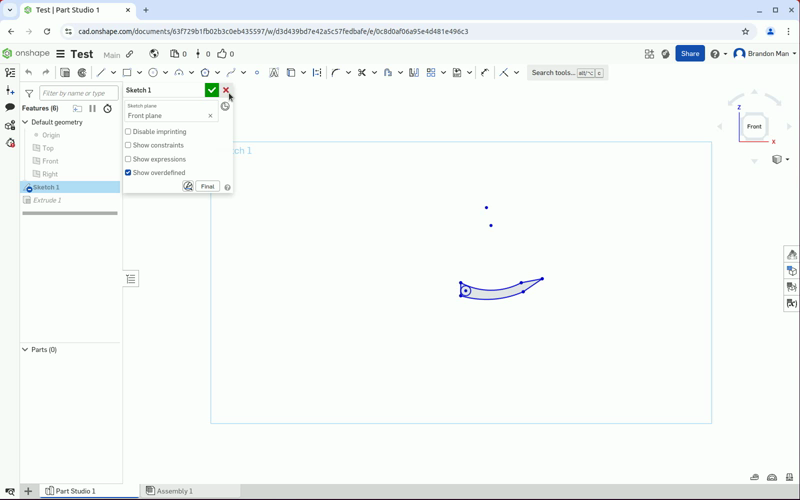
key(shift+s)
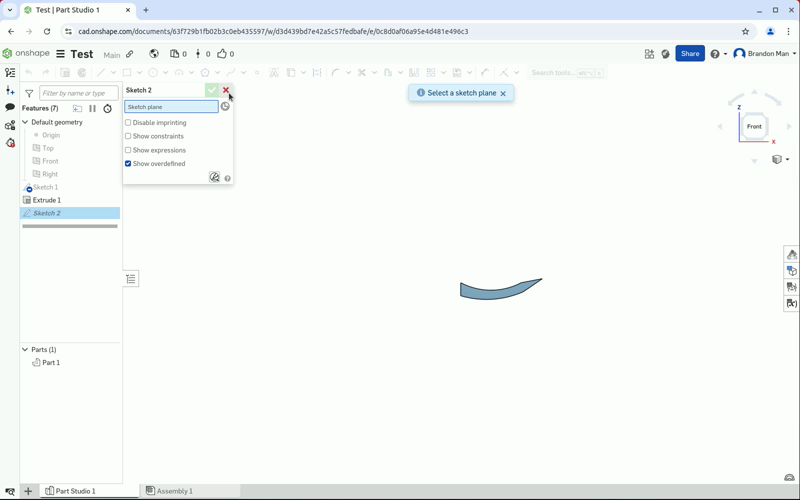
mouse_move(73, 163)
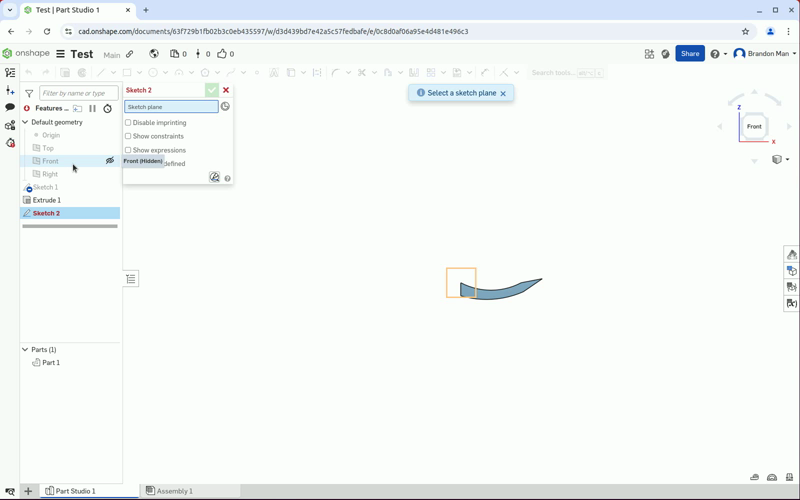
click(73, 163)
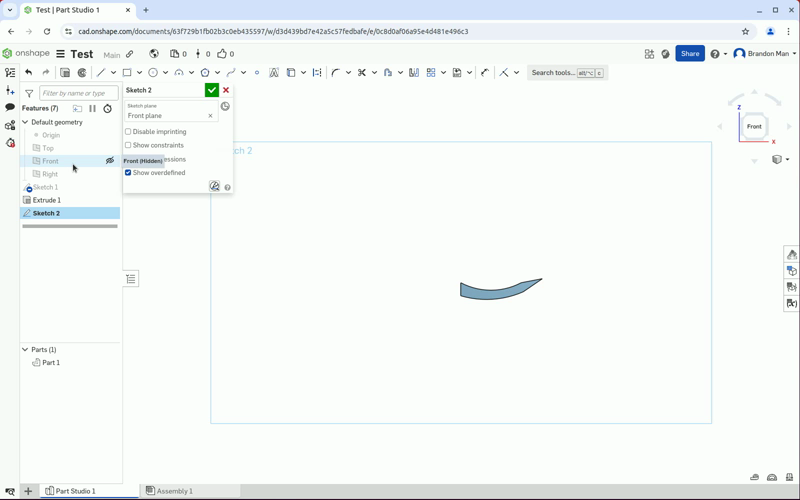
mouse_move(73, 352)
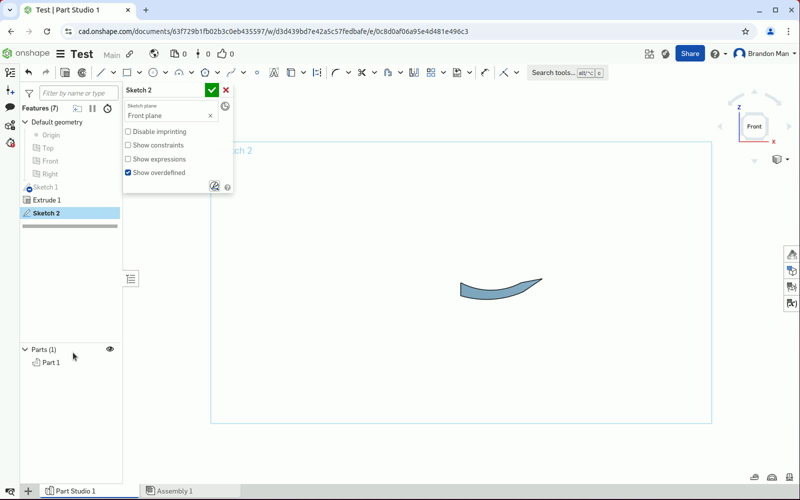
key(y)
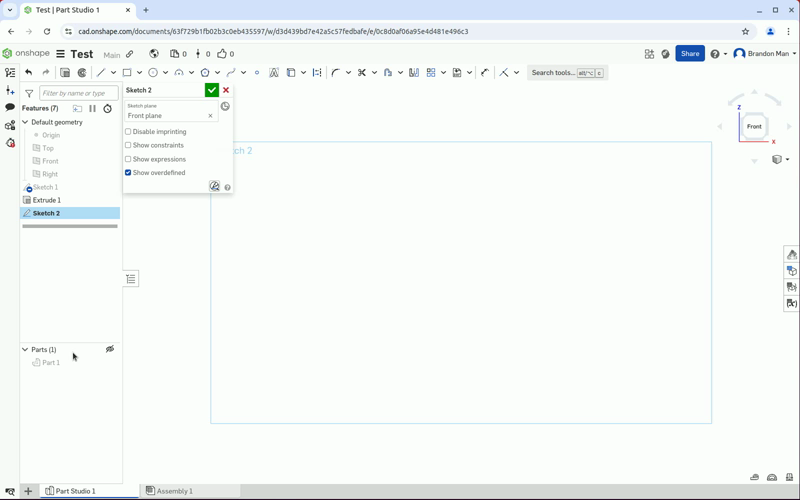
key(c)
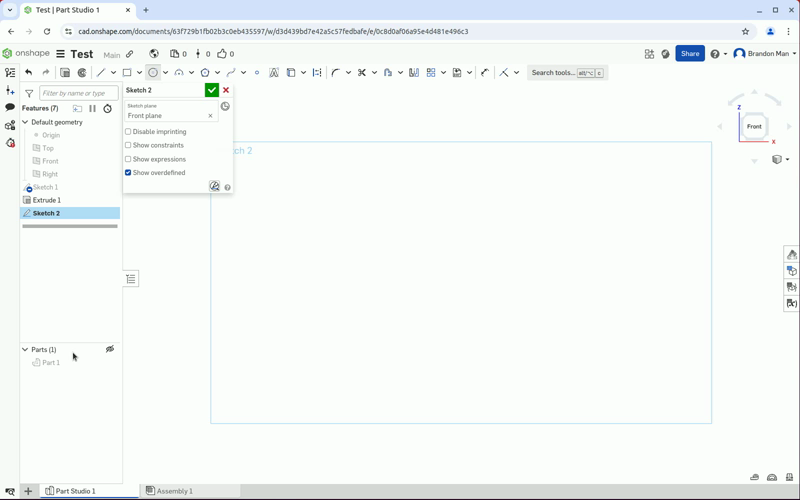
key_down(shift)
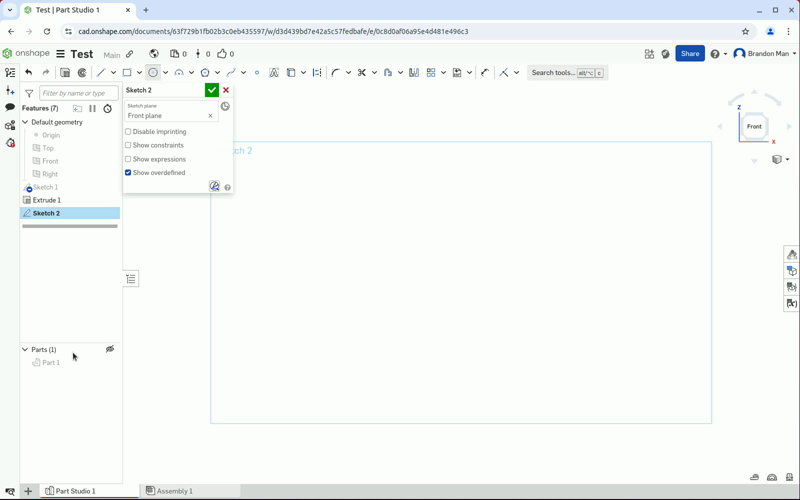
mouse_move(393, 244)
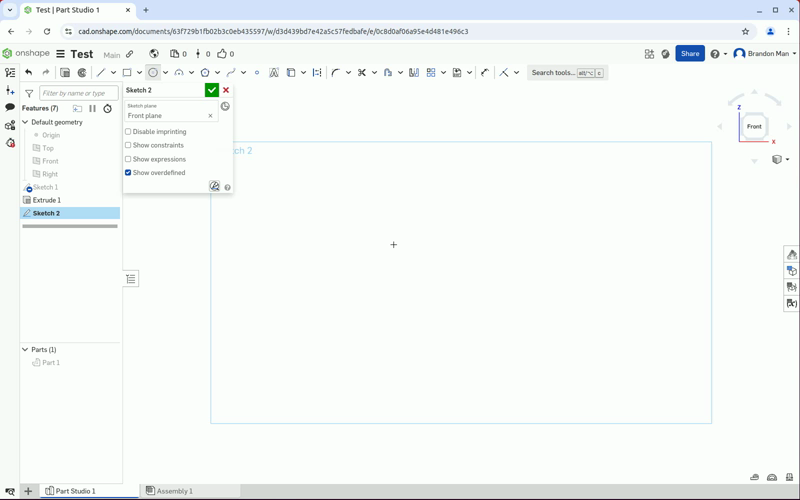
click(393, 244)
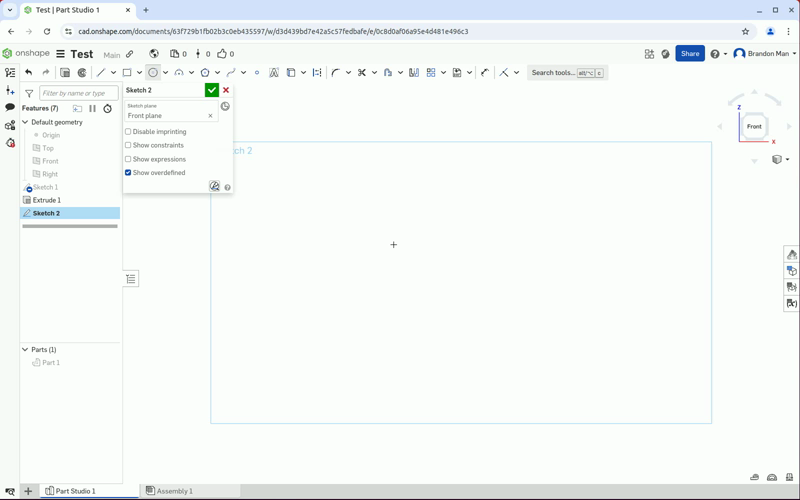
key_up(shift)
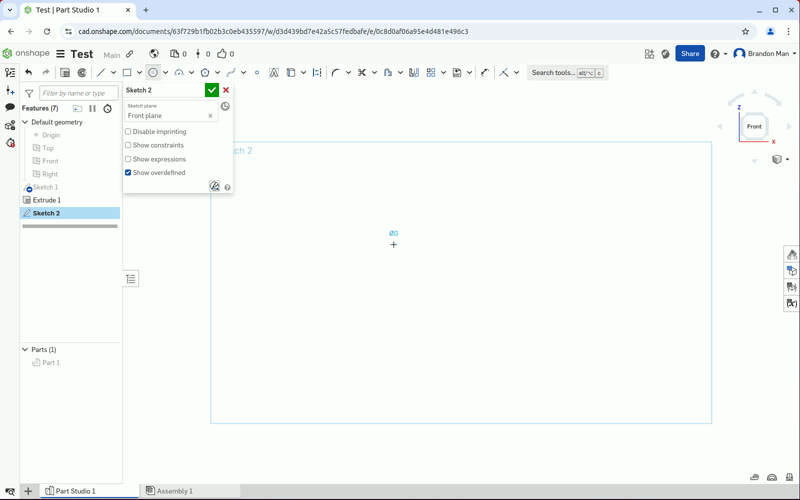
mouse_move(398, 244)
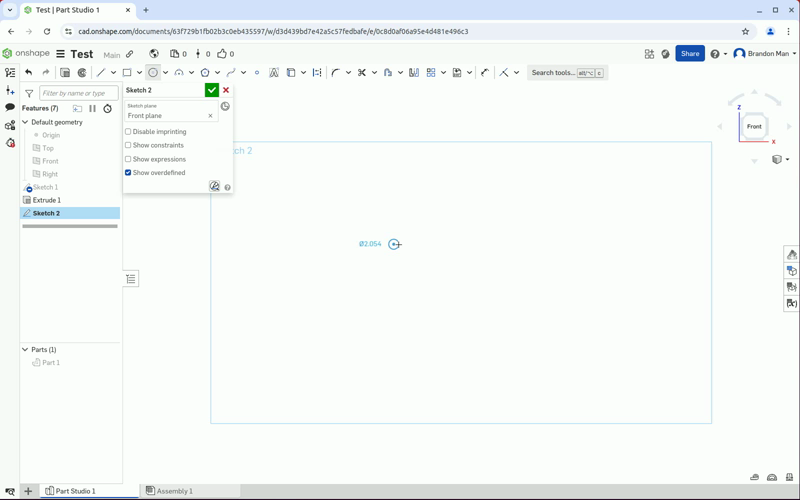
click(398, 244)
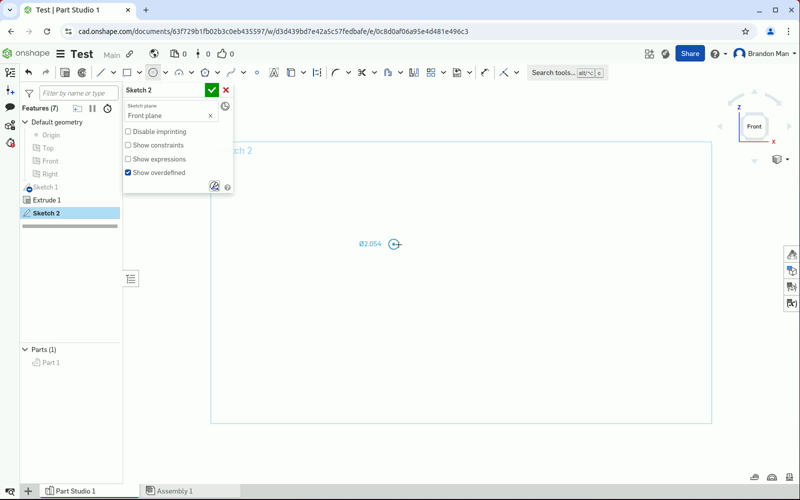
key(esc)
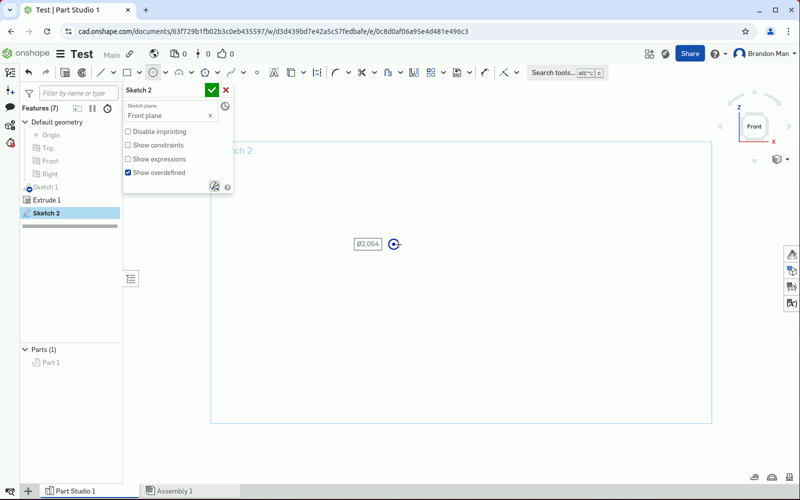
mouse_move(392, 246)
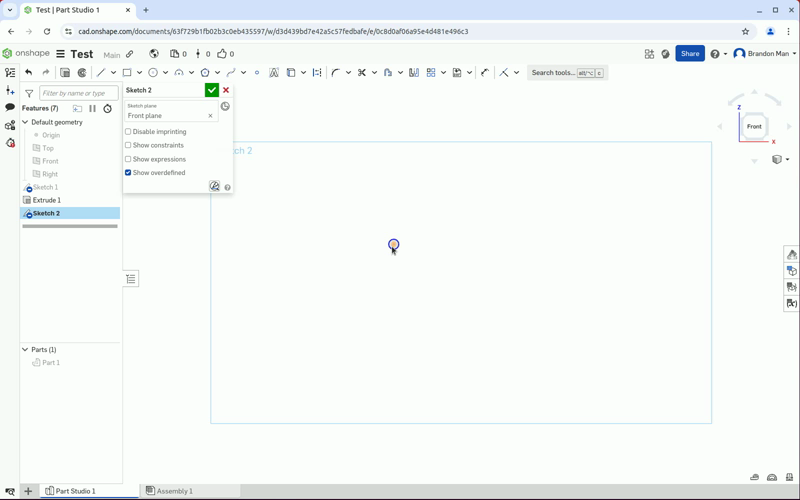
scroll(6)
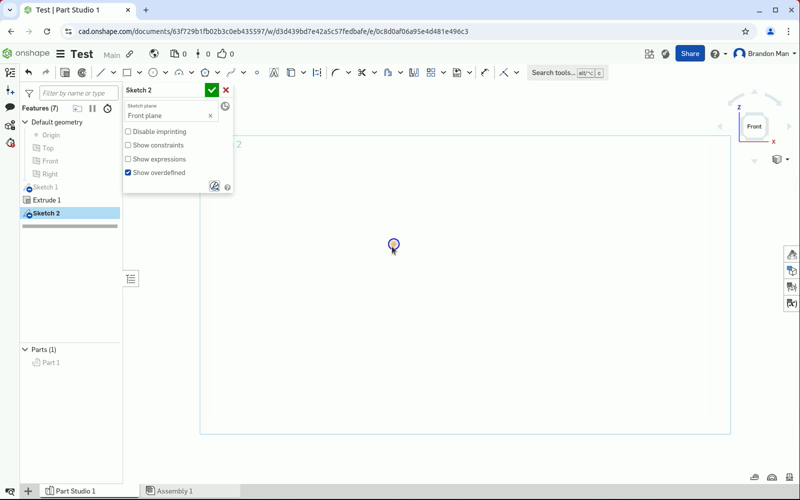
scroll(6)
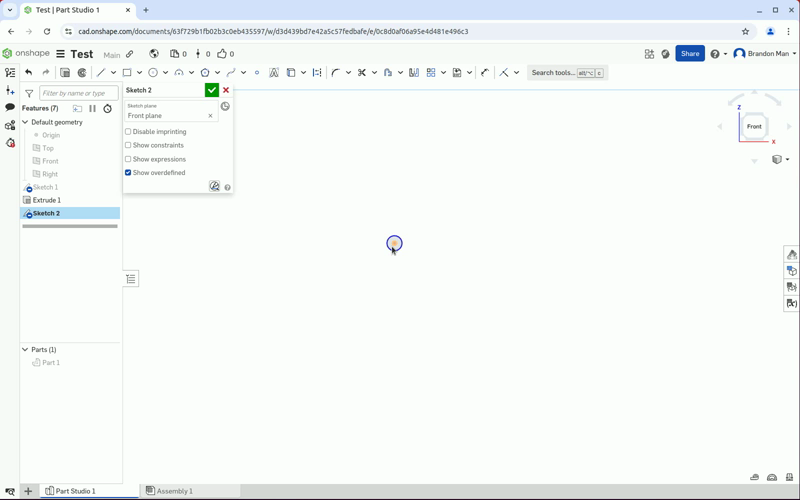
scroll(6)
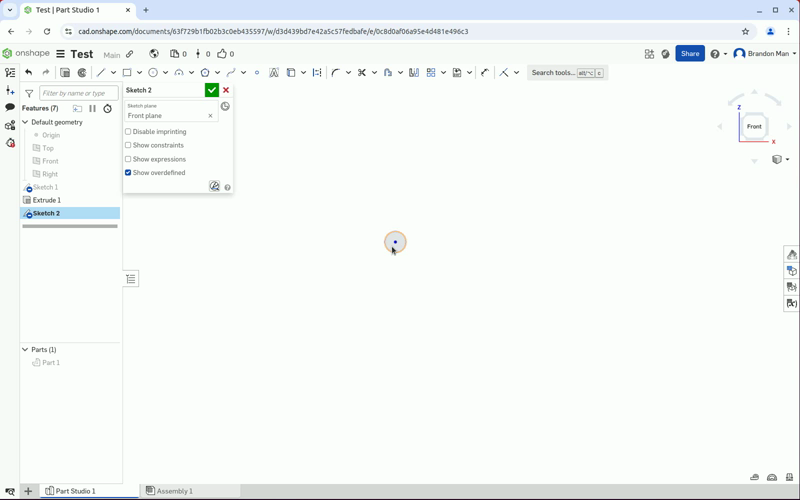
scroll(6)
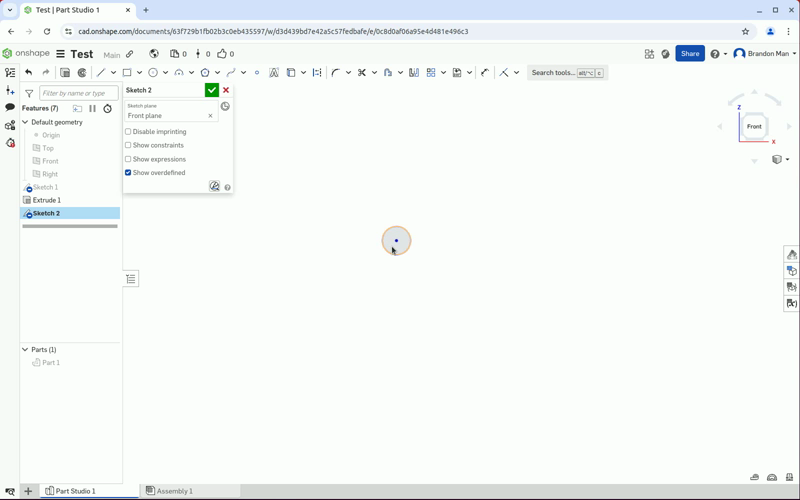
scroll(6)
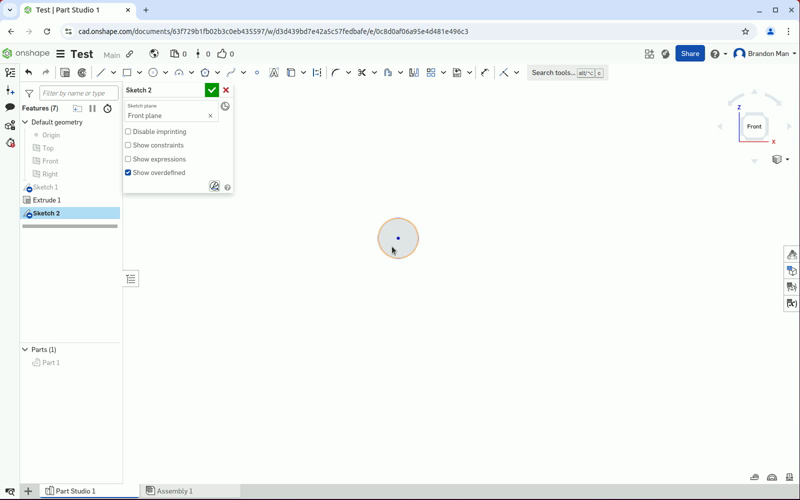
scroll(6)
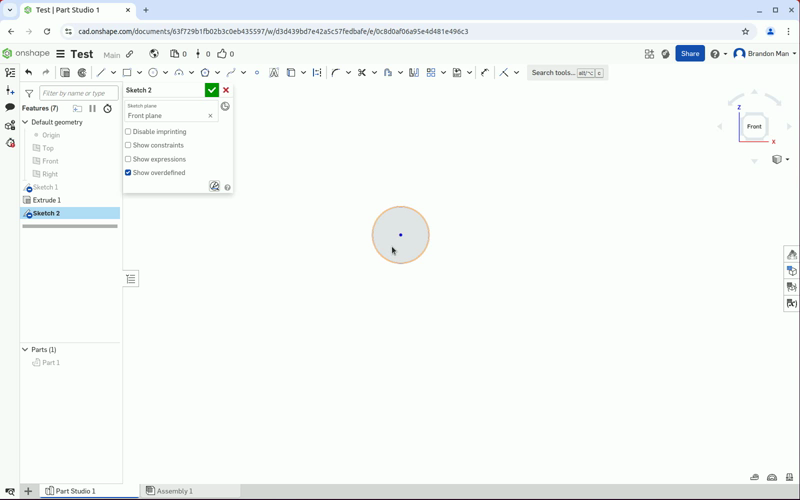
scroll(6)
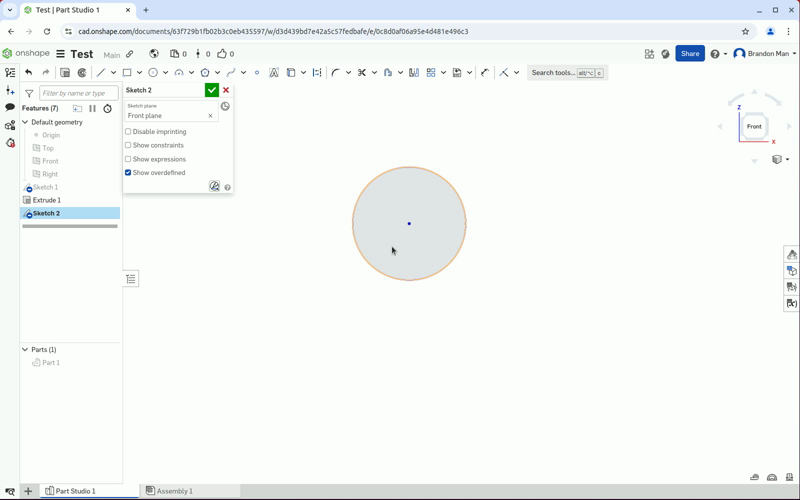
click(392, 246)
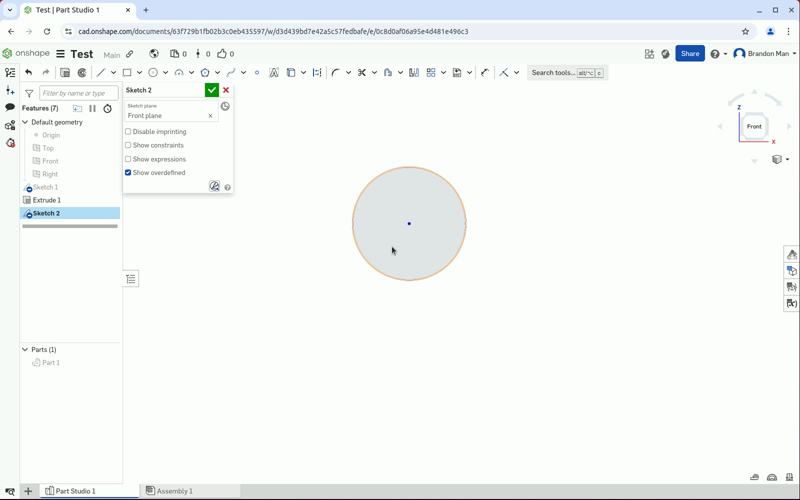
scroll(-6)
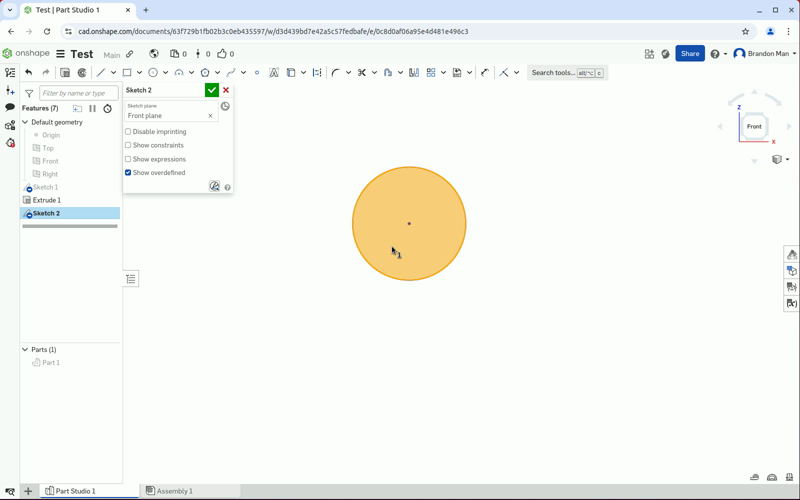
scroll(-6)
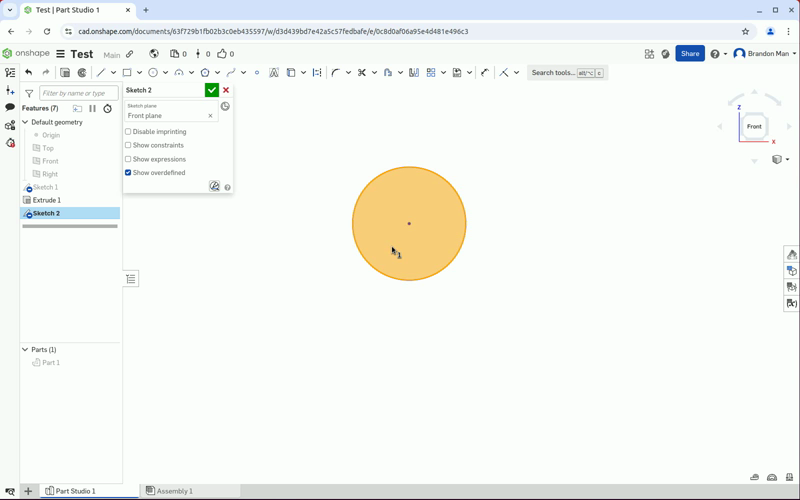
scroll(-6)
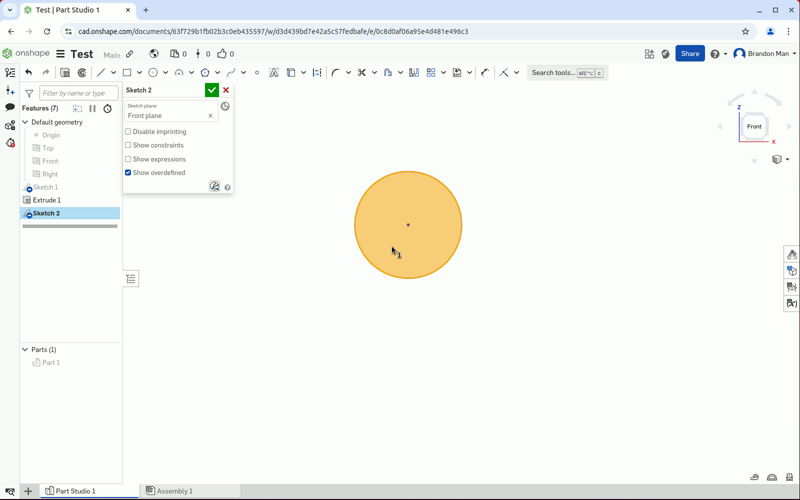
scroll(-6)
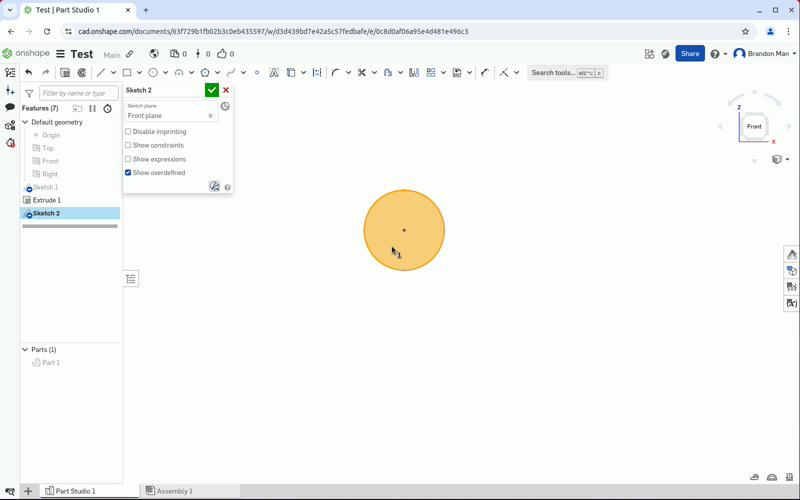
scroll(-6)
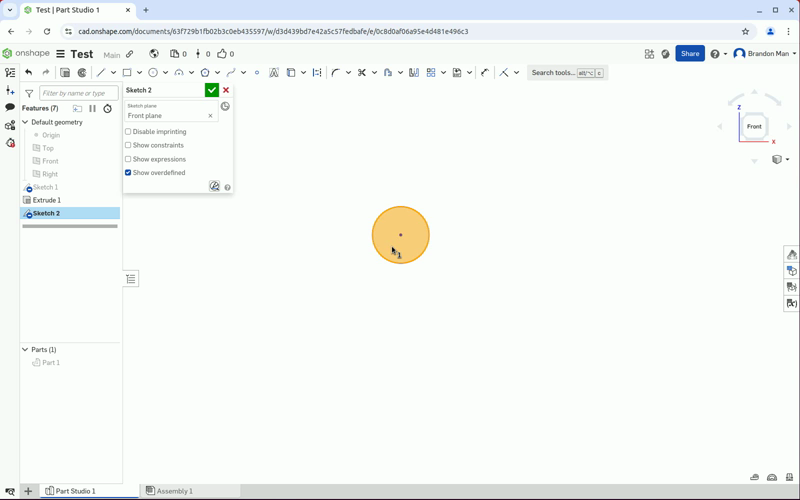
scroll(-6)
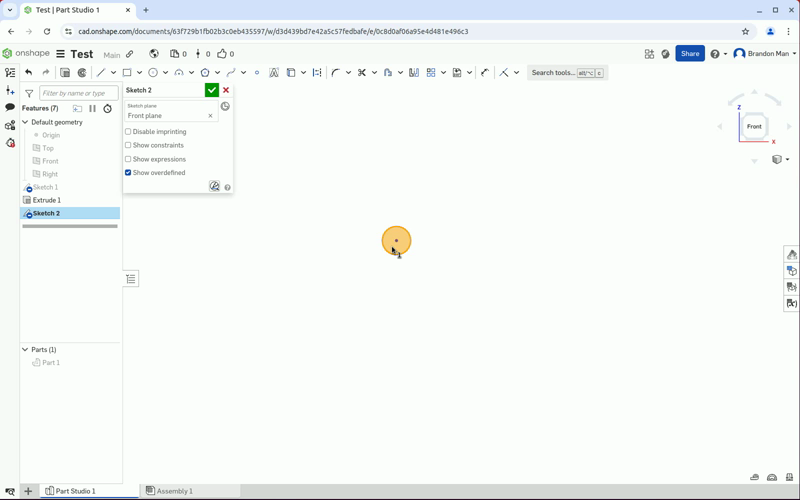
scroll(-6)
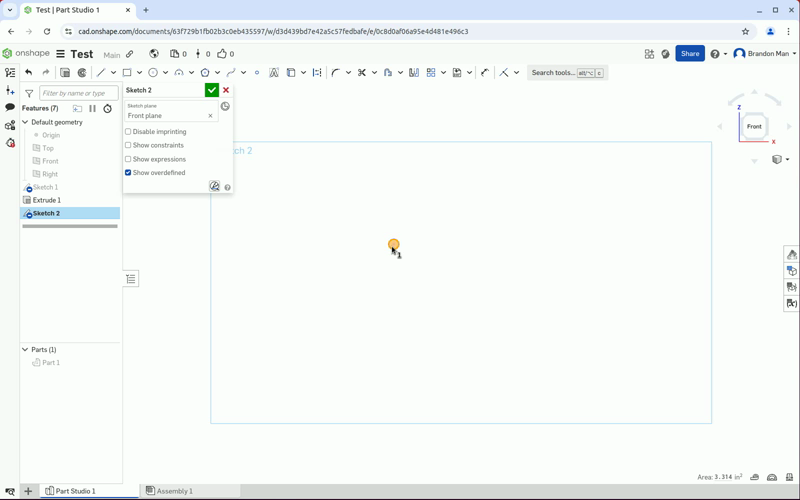
mouse_move(73, 352)
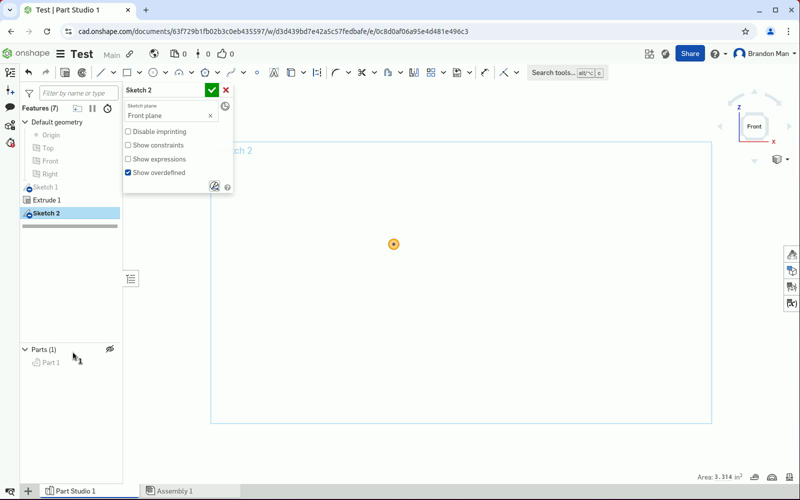
key(shift+y)
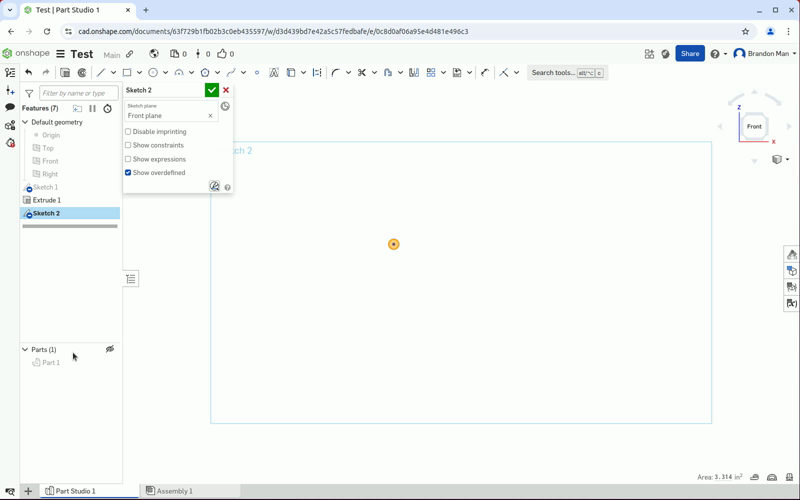
key(shift+e)
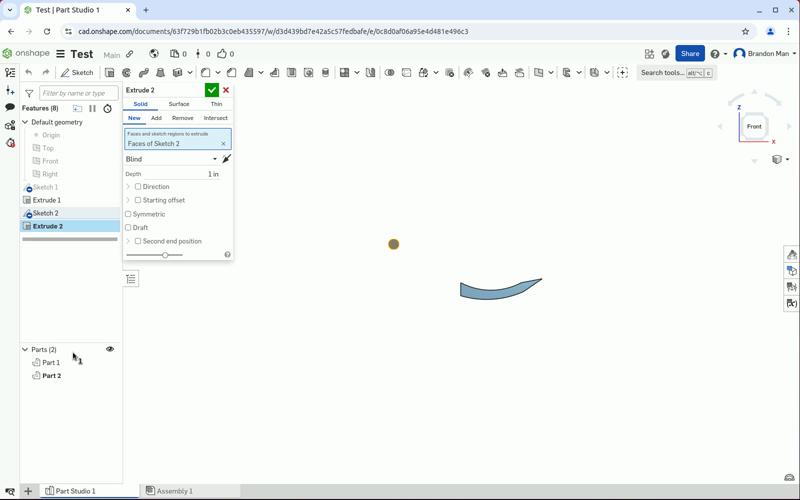
mouse_move(143, 106)
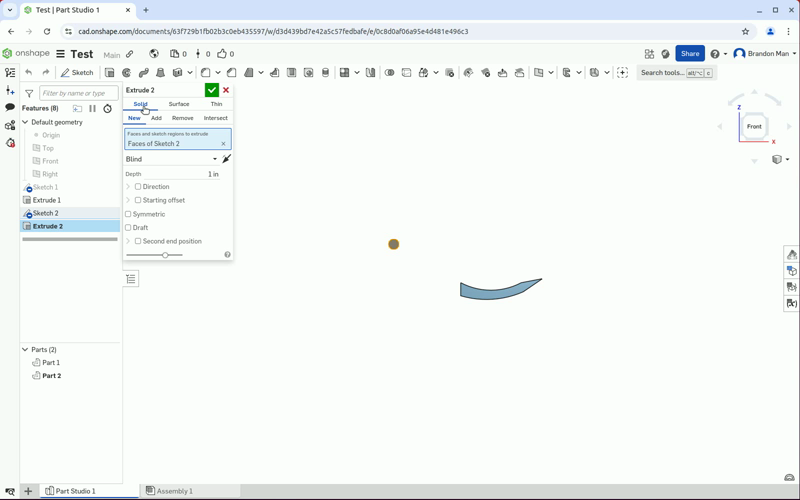
click(143, 106)
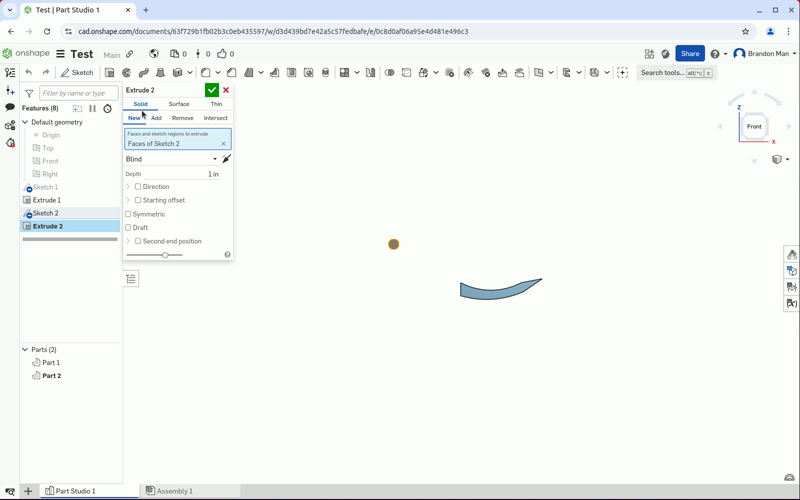
mouse_move(137, 120)
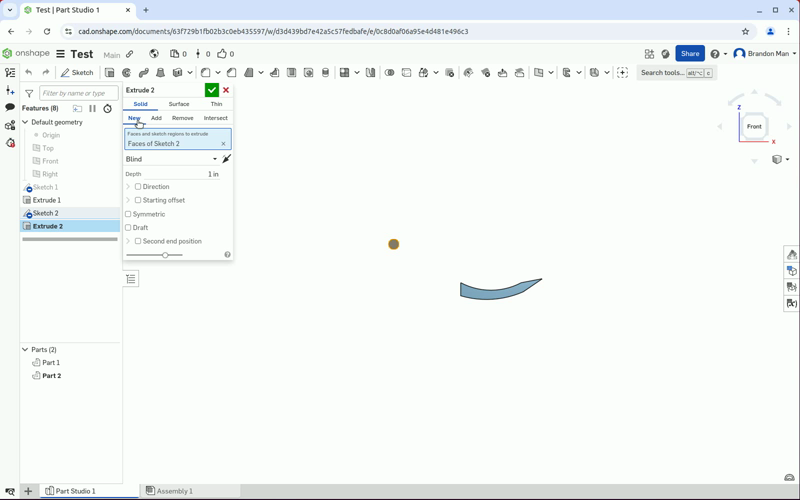
click(137, 120)
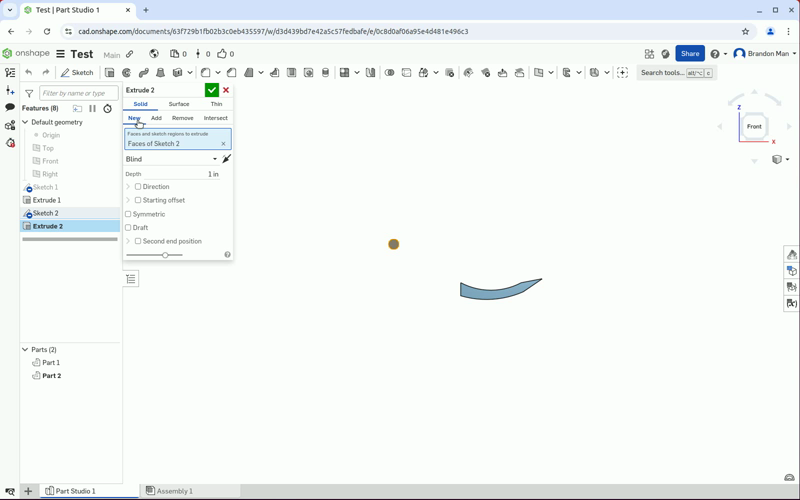
key(tab, 4)
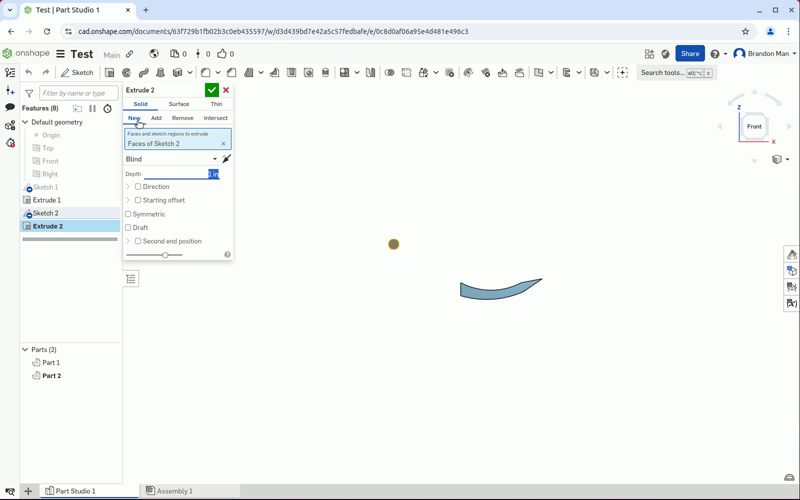
text(1.926)
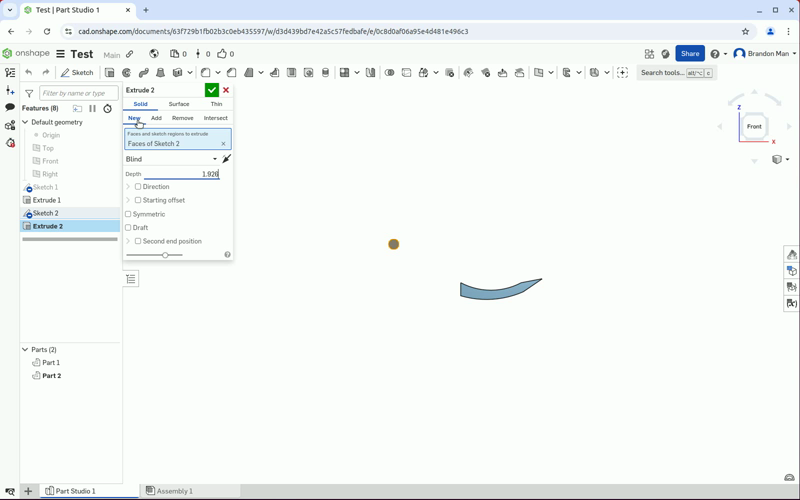
key(enter)
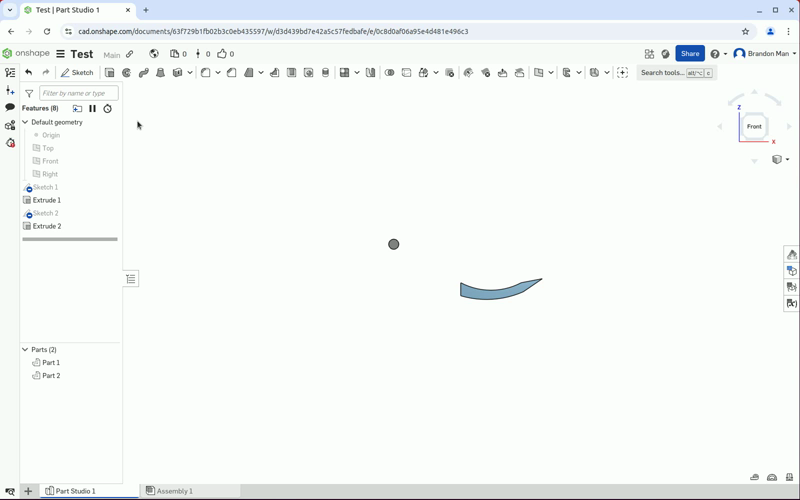
key(shift+h)
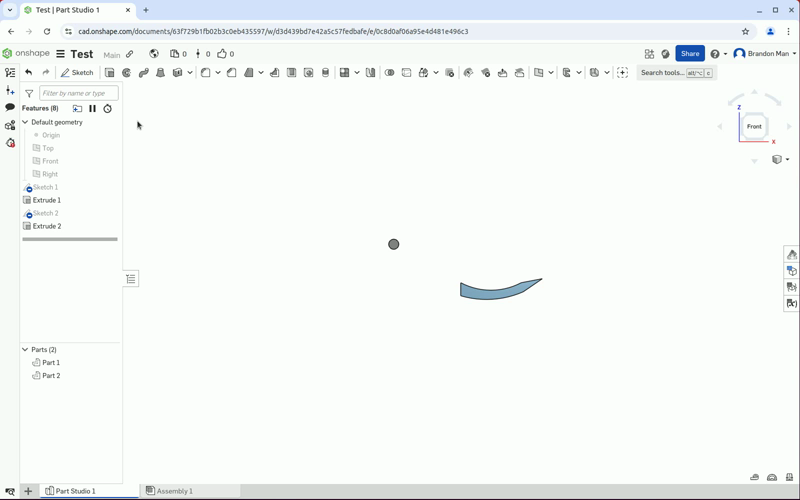
key(shift+h)
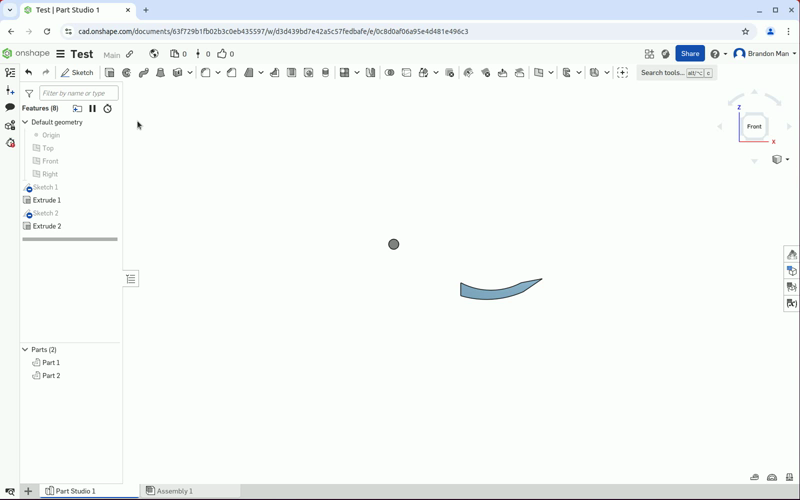
mouse_move(73, 189)
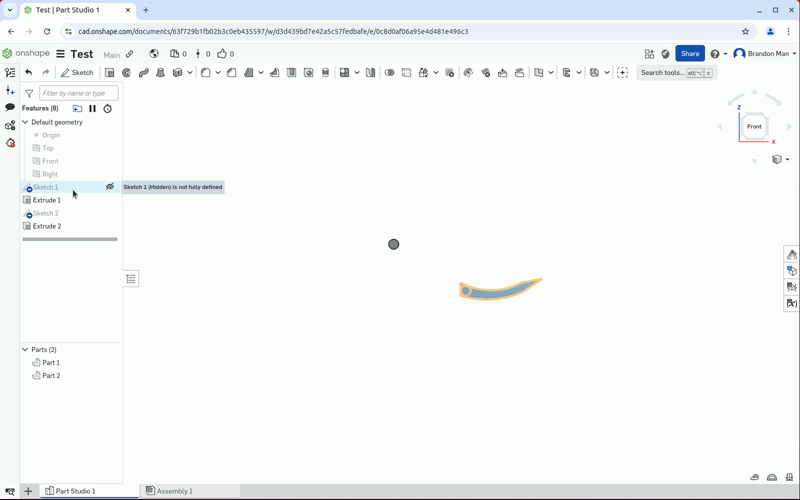
click(73, 189)
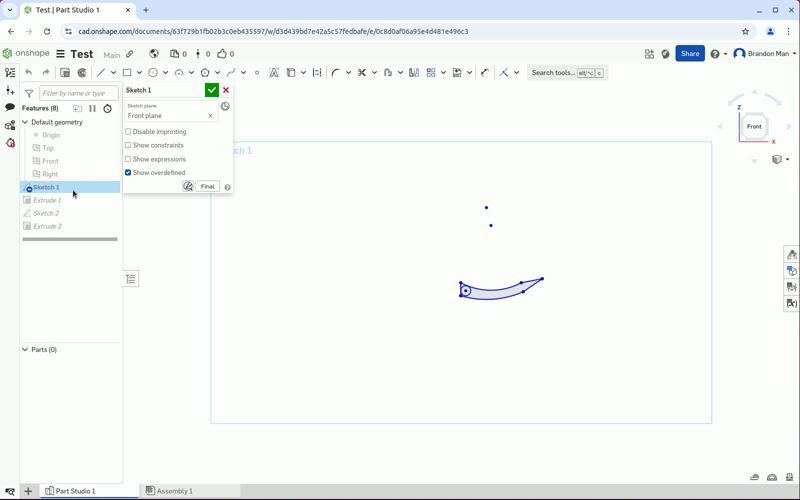
mouse_move(229, 92)
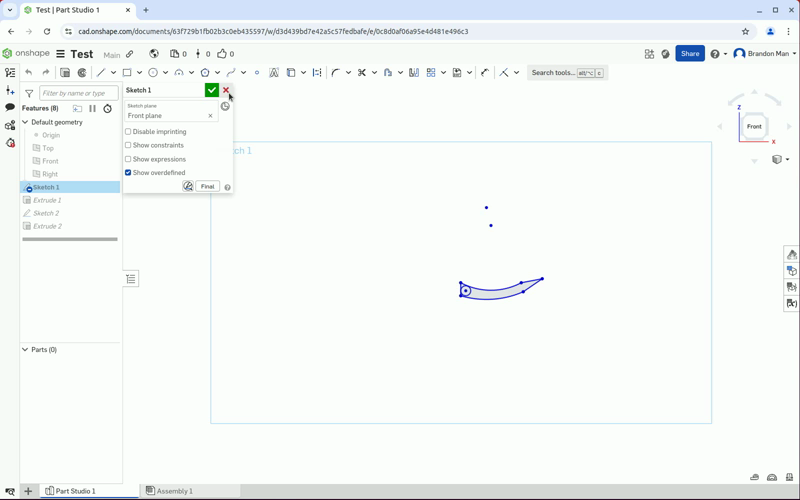
click(229, 92)
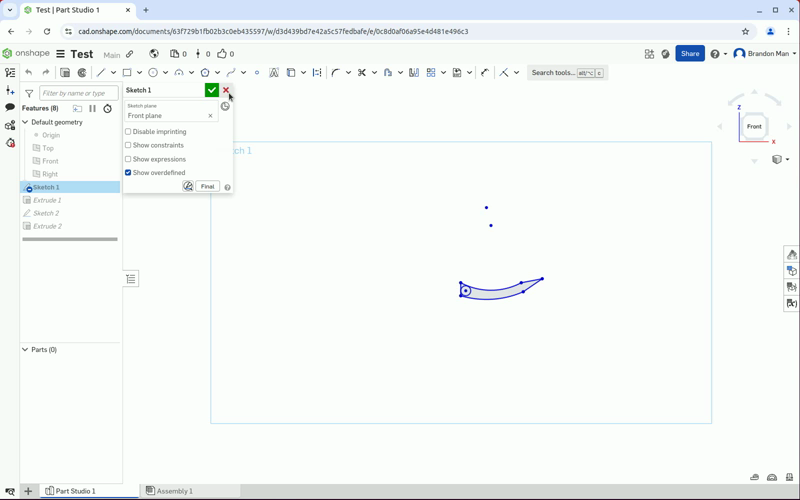
key(shift+s)
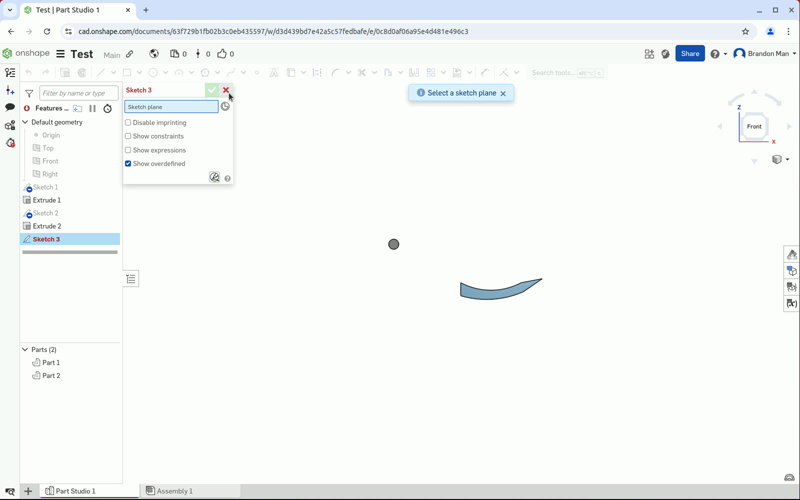
mouse_move(73, 163)
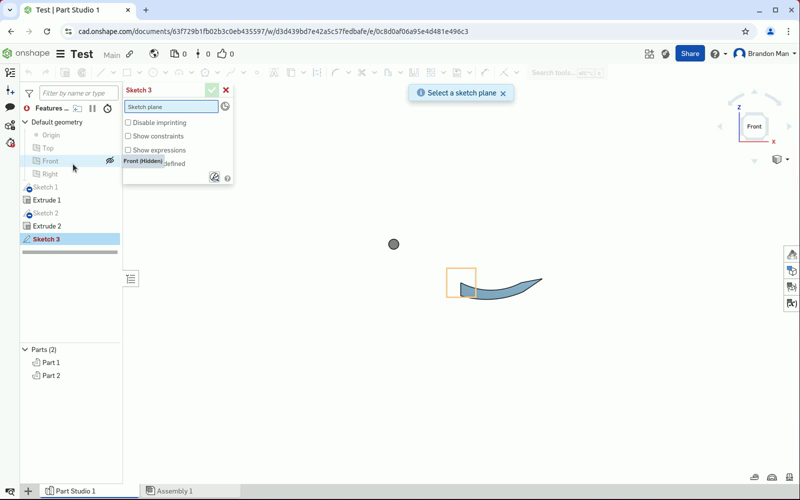
click(73, 163)
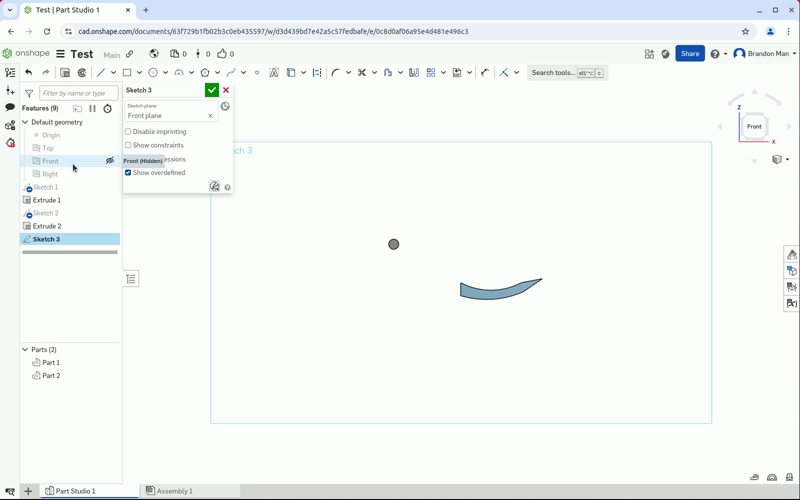
mouse_move(73, 352)
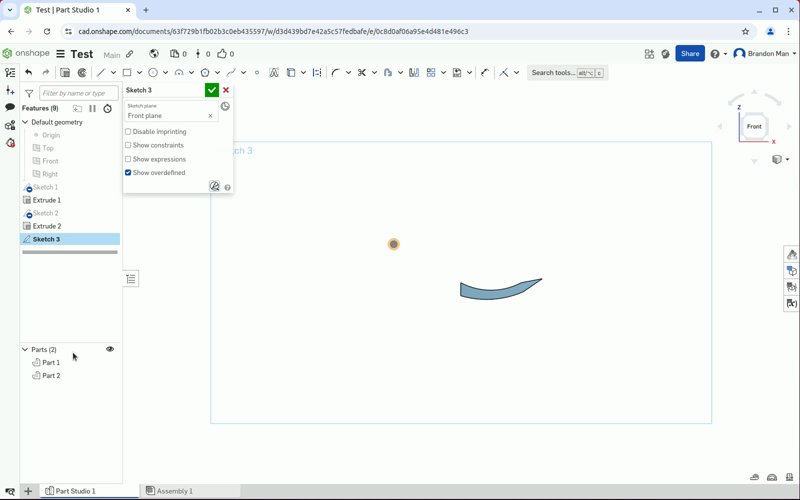
key(y)
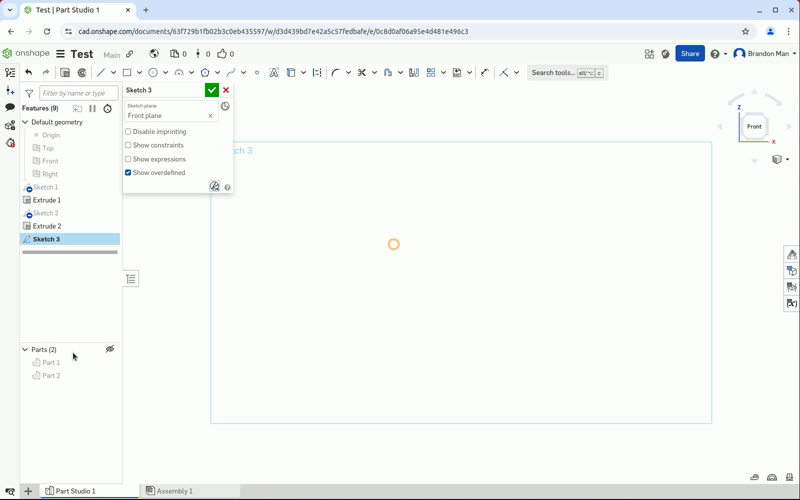
key(c)
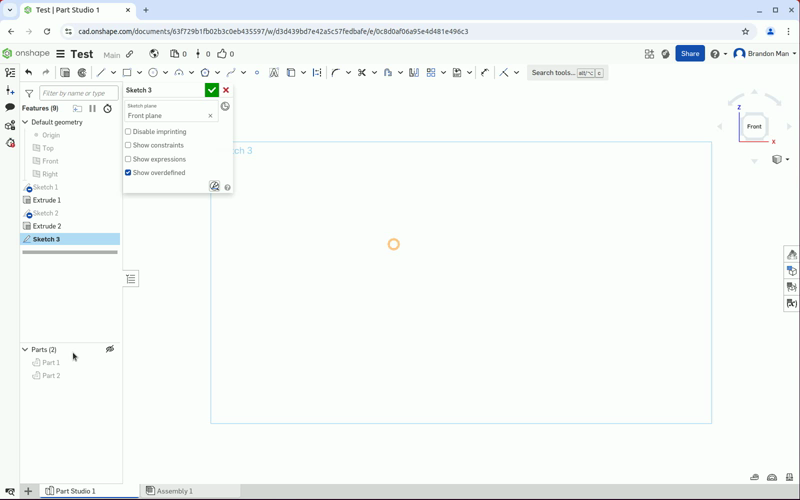
key_down(shift)
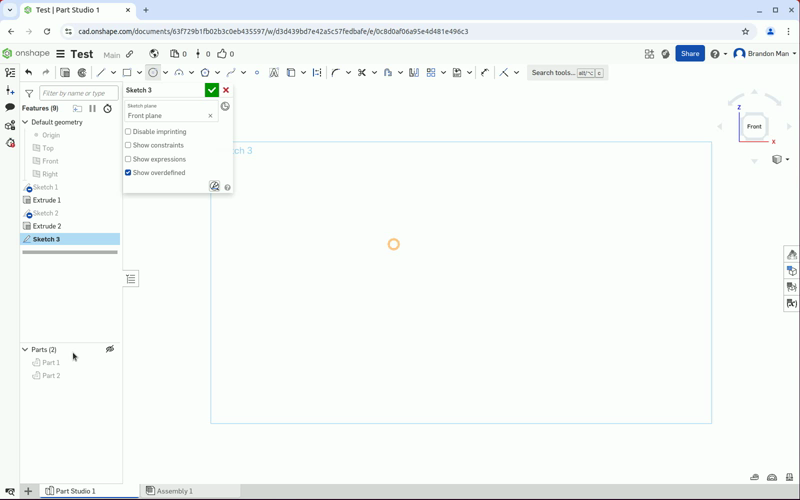
mouse_move(359, 322)
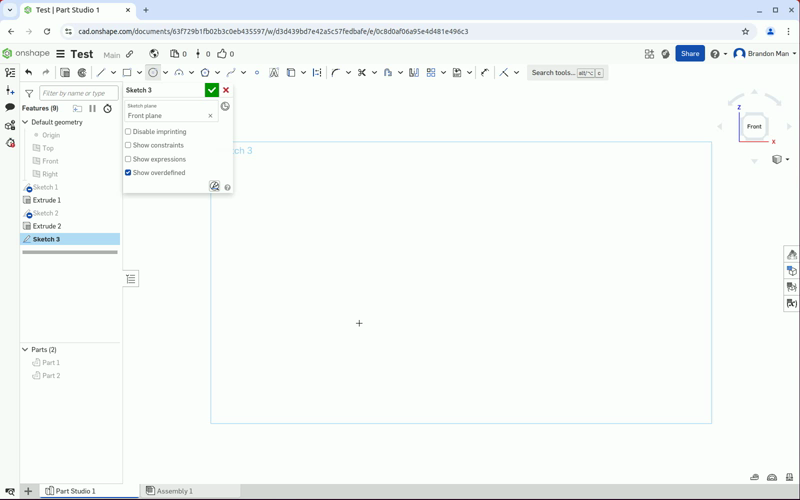
click(359, 322)
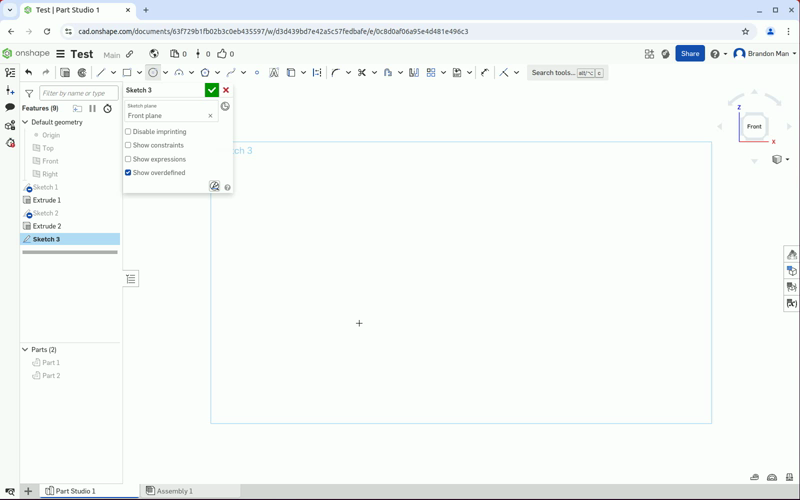
key_up(shift)
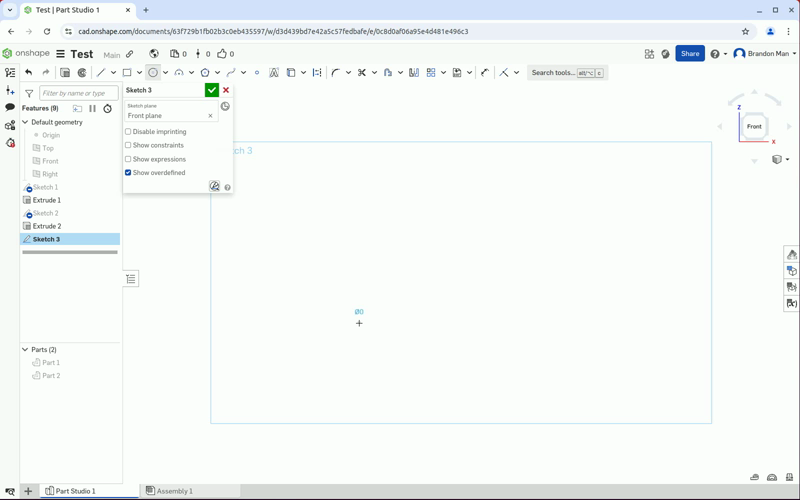
mouse_move(370, 322)
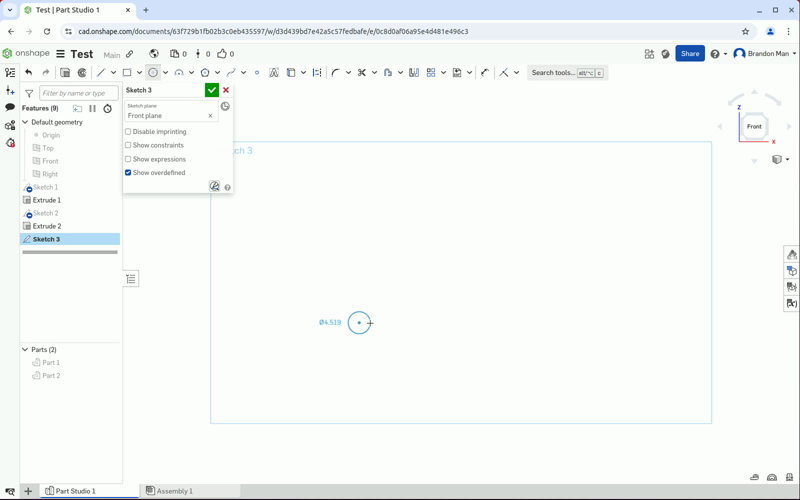
click(370, 322)
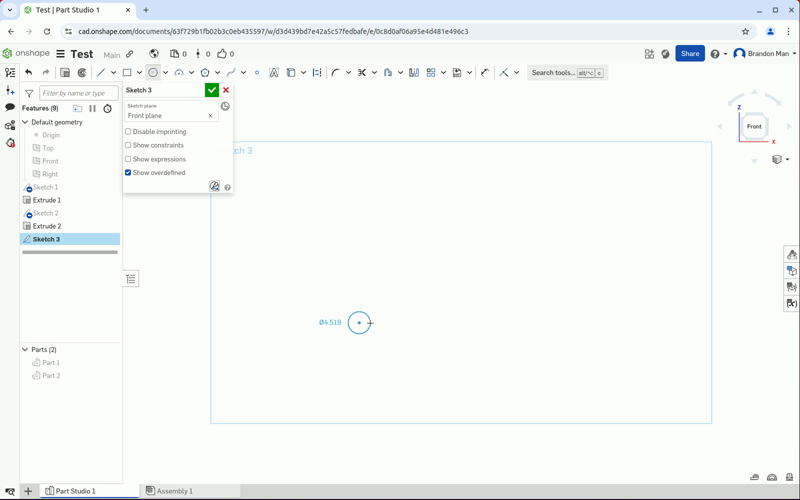
key(esc)
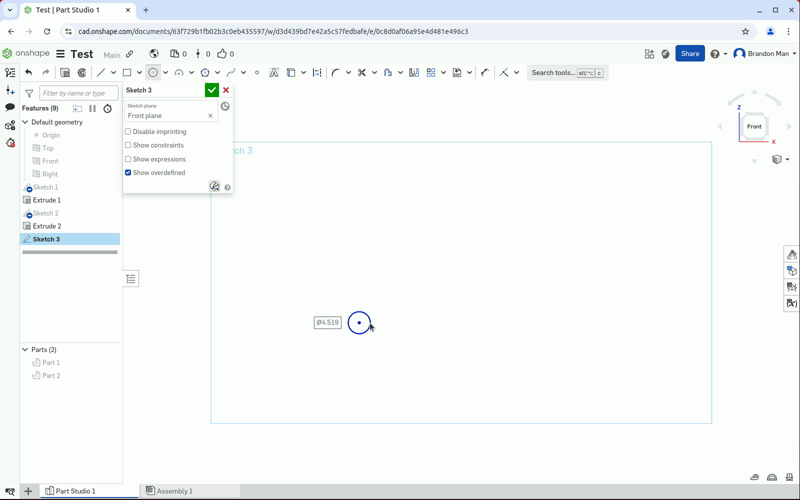
key(c)
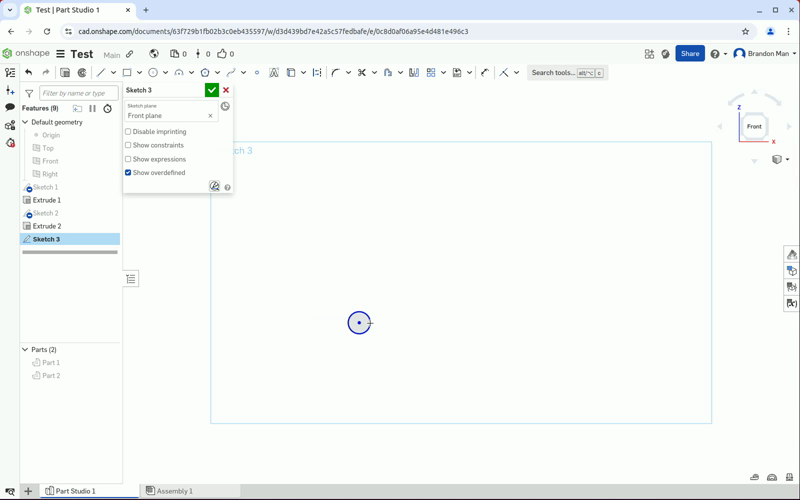
key_down(shift)
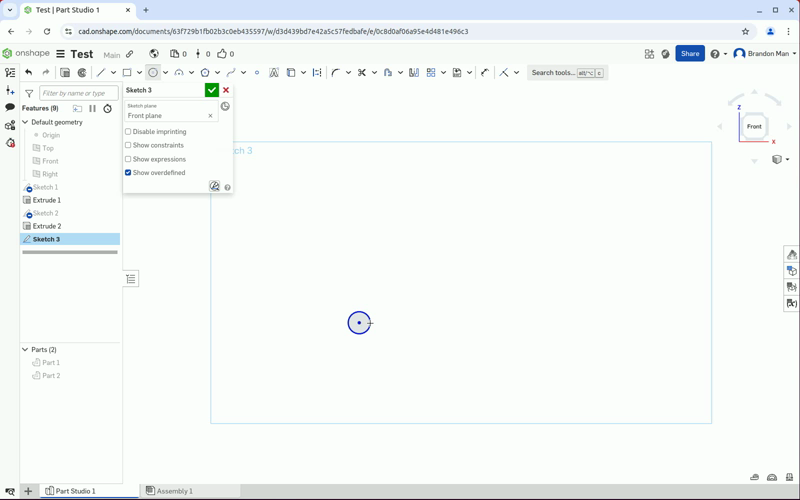
mouse_move(359, 322)
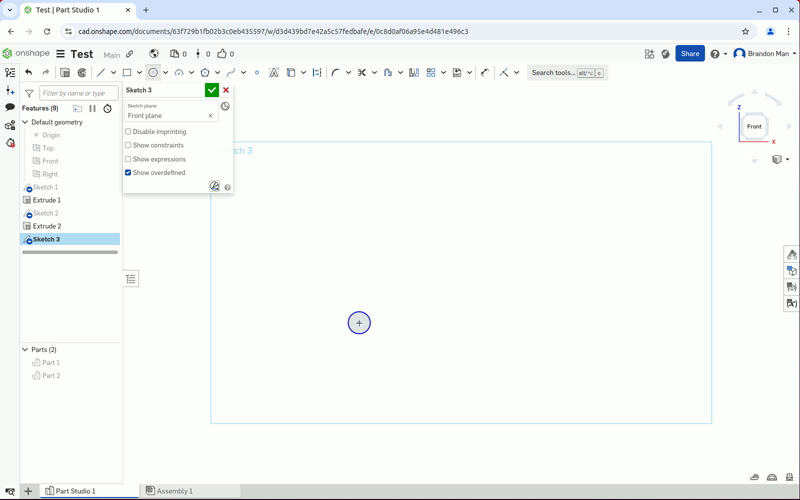
click(359, 322)
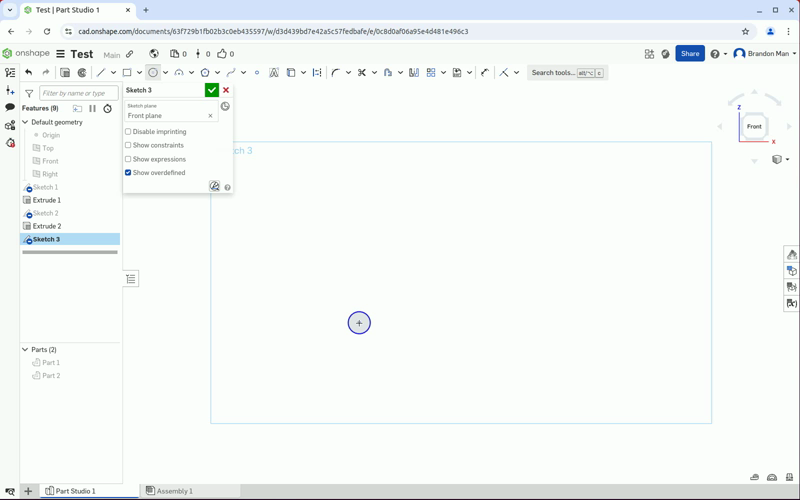
key_up(shift)
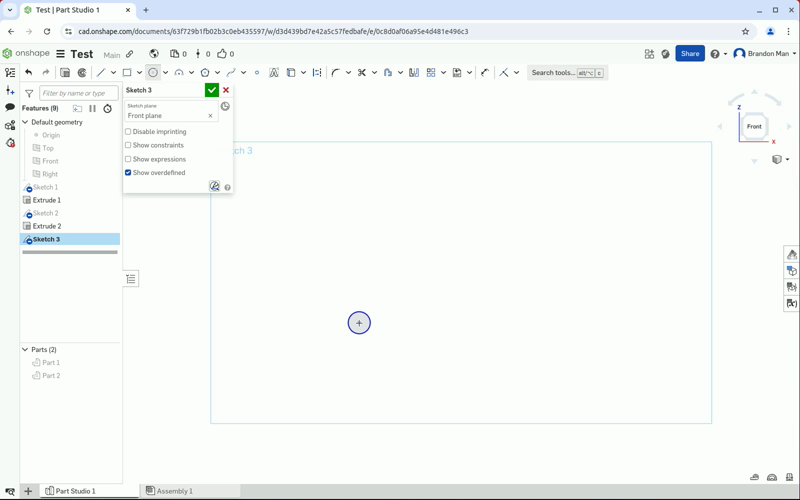
mouse_move(366, 322)
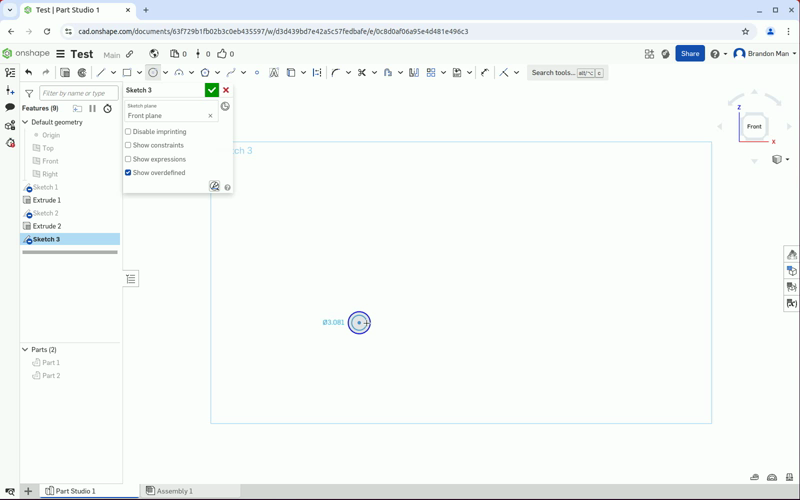
scroll(6)
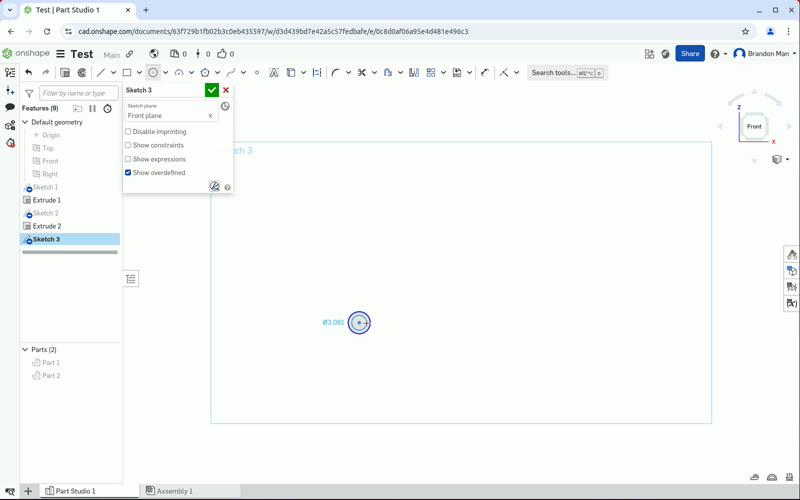
scroll(6)
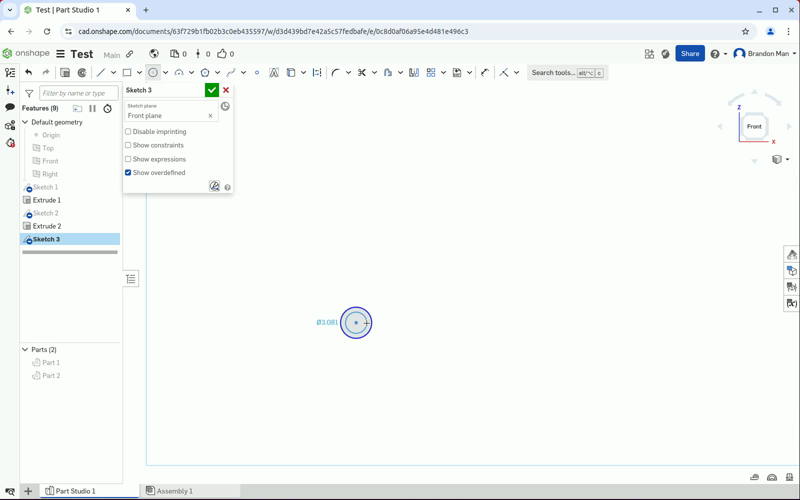
scroll(6)
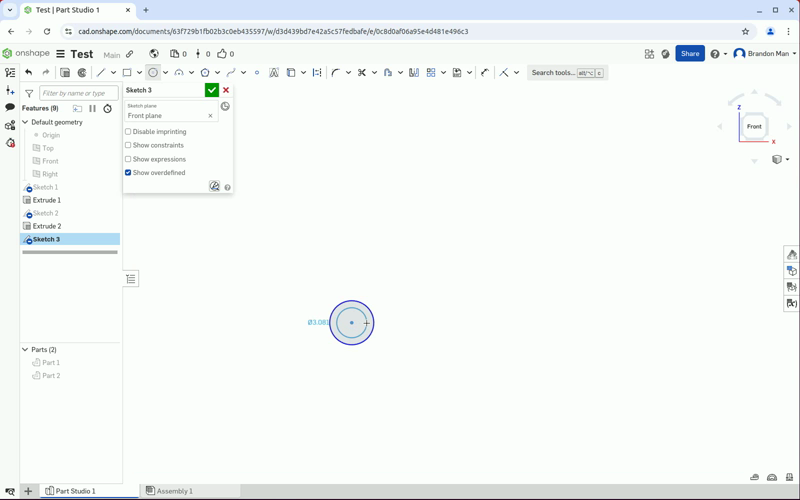
scroll(6)
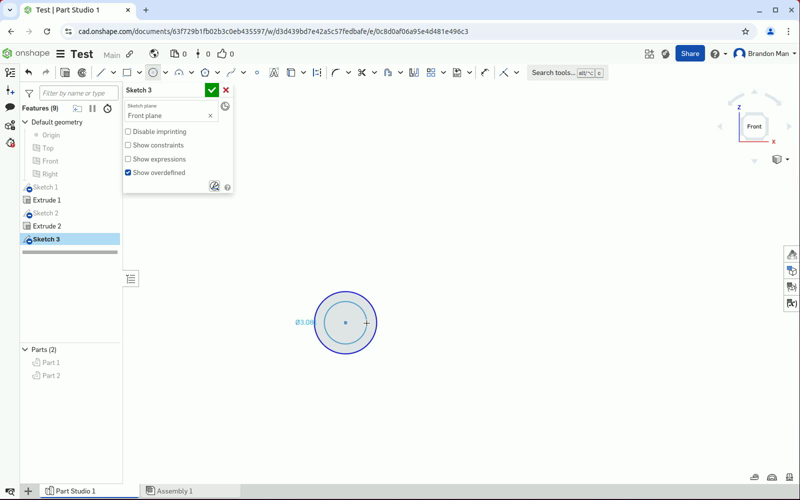
scroll(6)
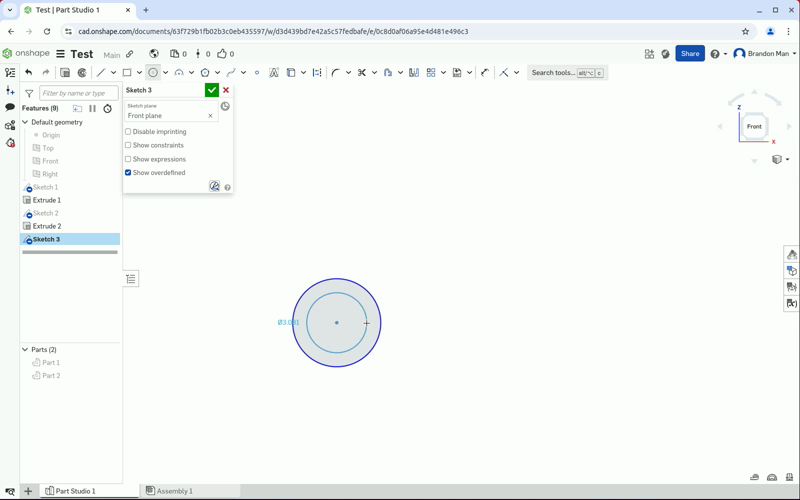
scroll(6)
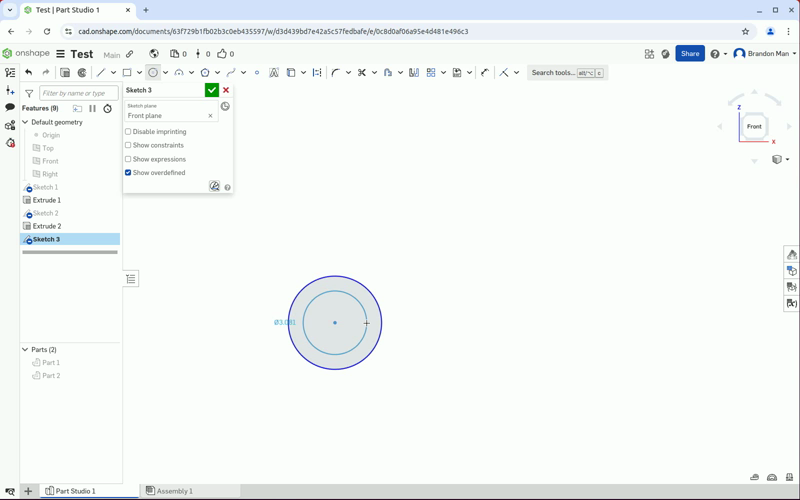
scroll(6)
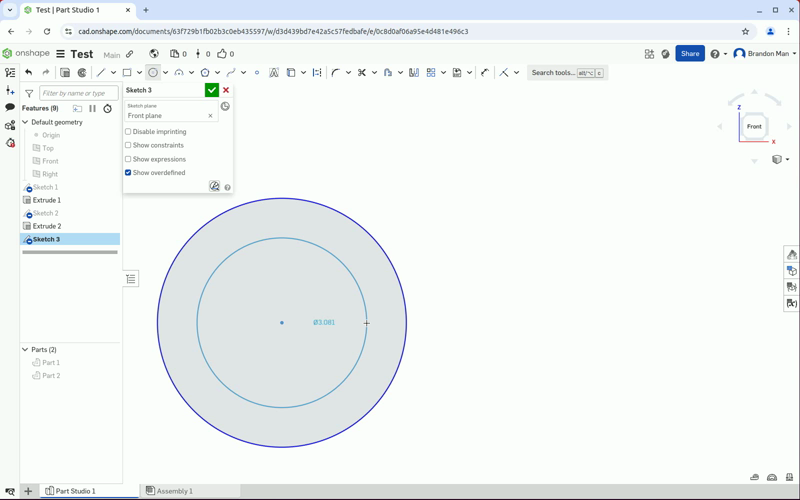
click(366, 322)
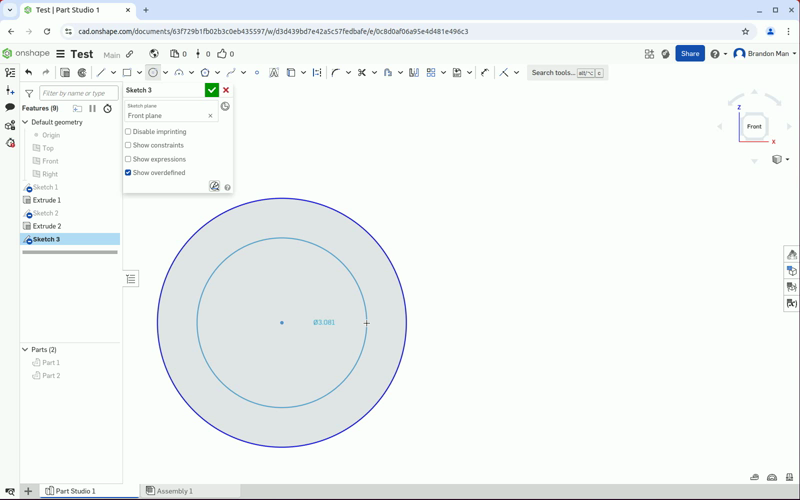
scroll(-6)
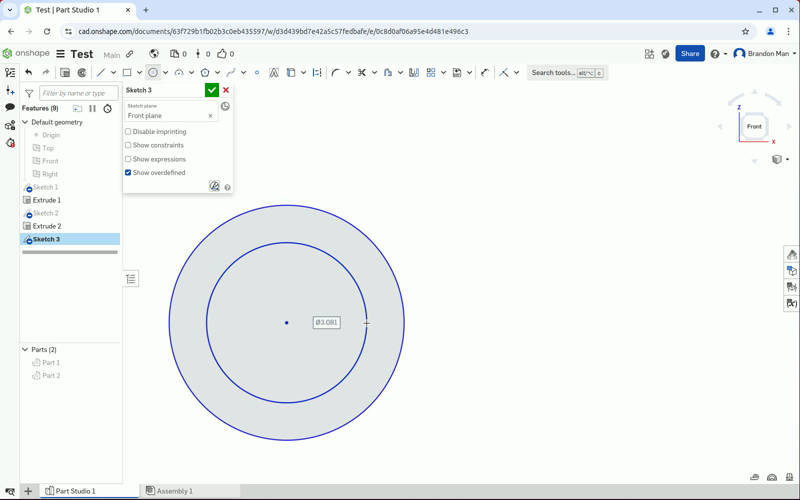
scroll(-6)
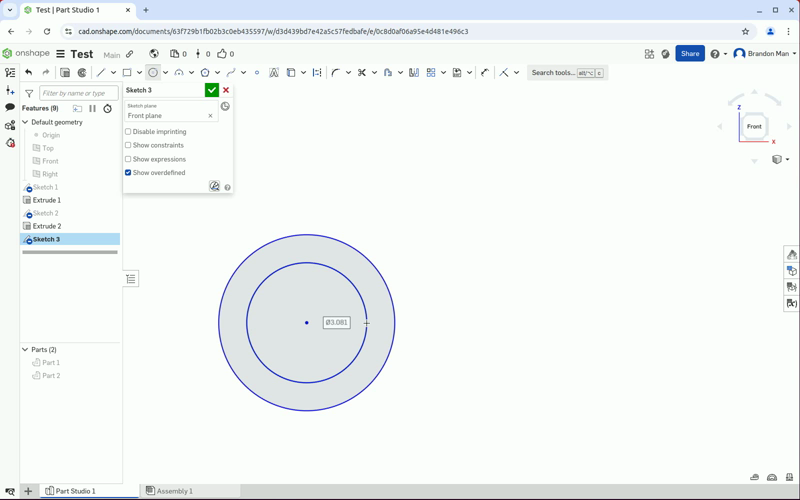
scroll(-6)
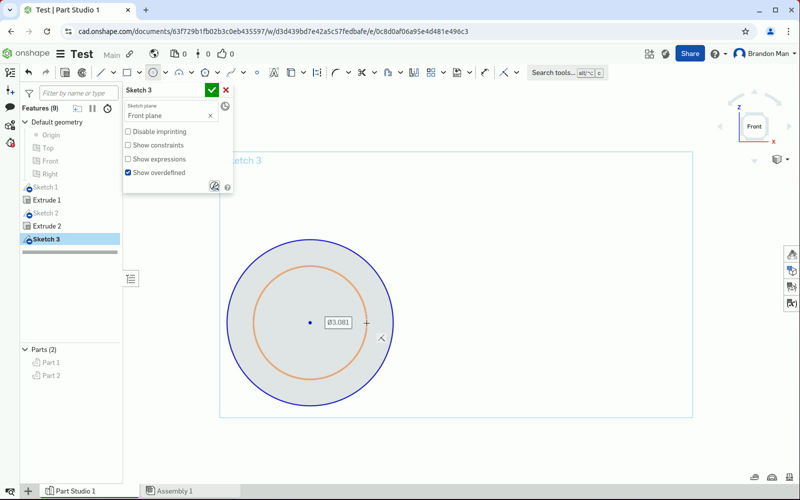
scroll(-6)
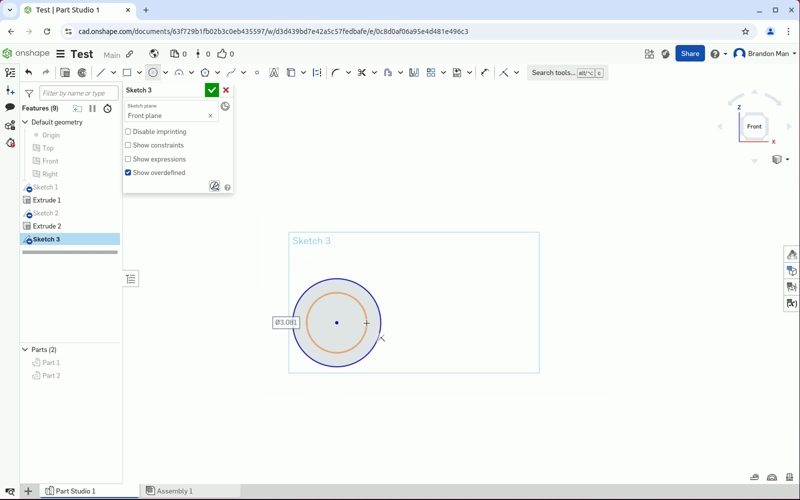
scroll(-6)
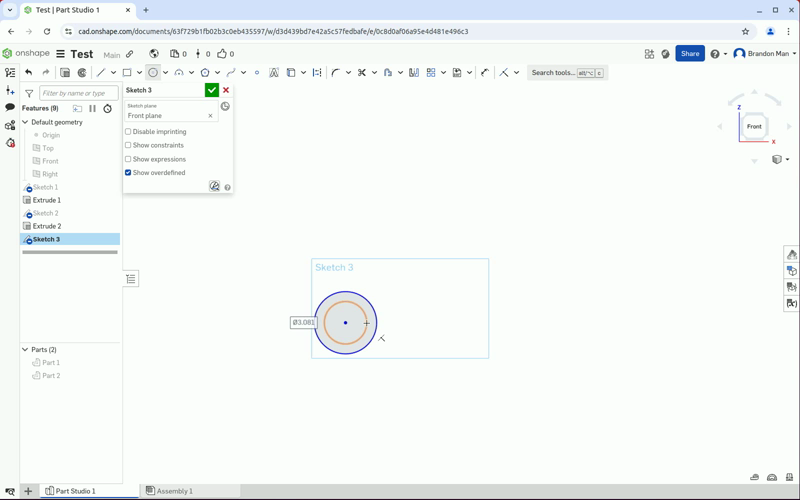
scroll(-6)
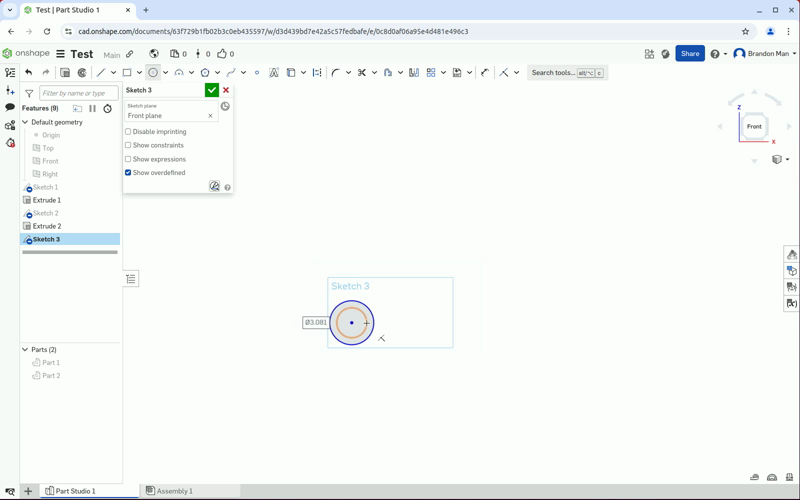
scroll(-6)
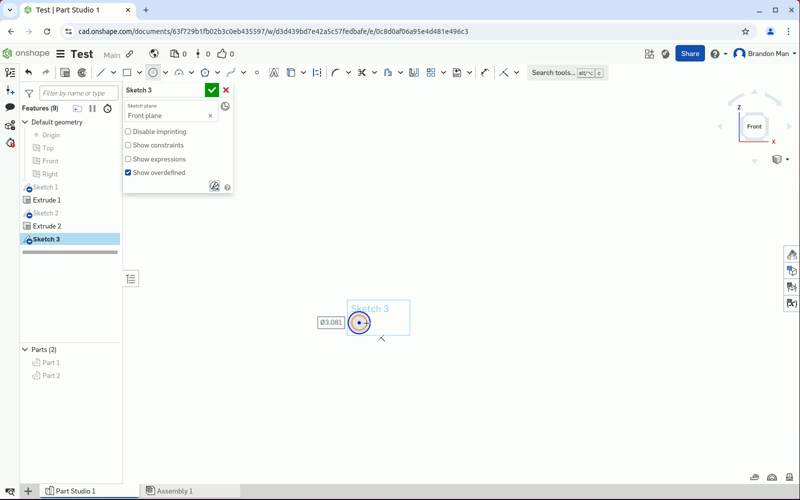
key(esc)
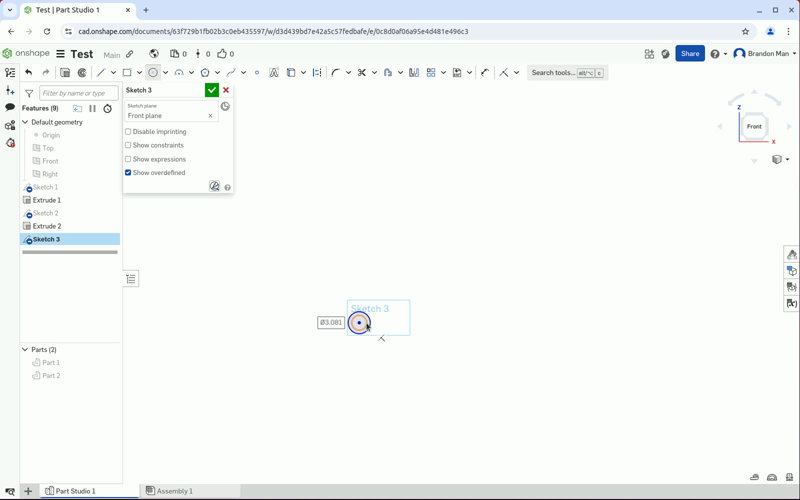
key(c)
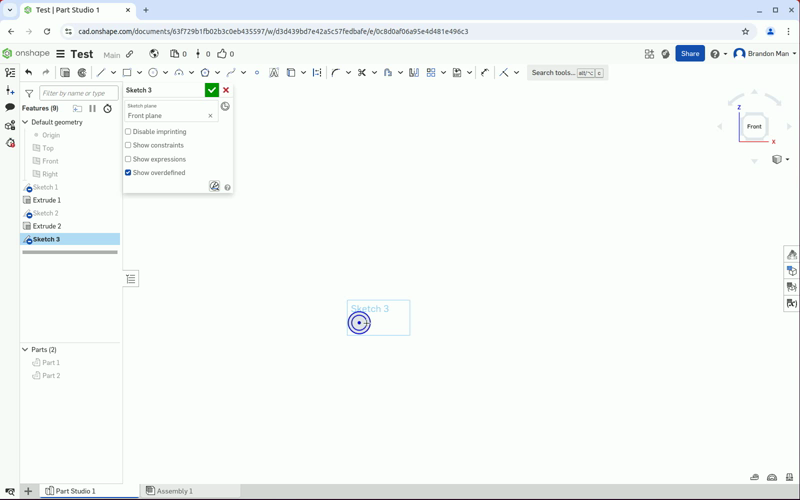
key_down(shift)
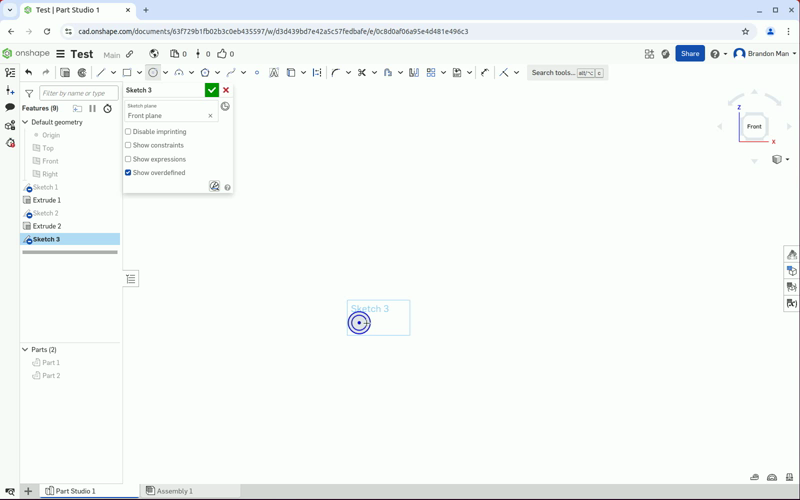
mouse_move(359, 313)
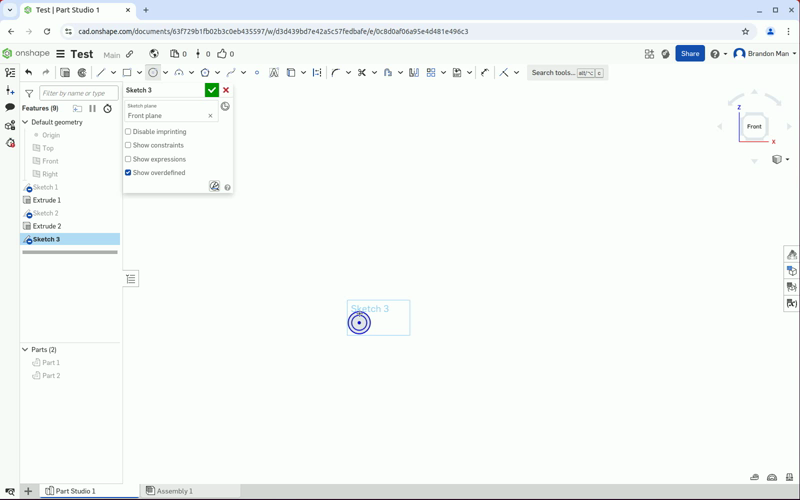
click(359, 313)
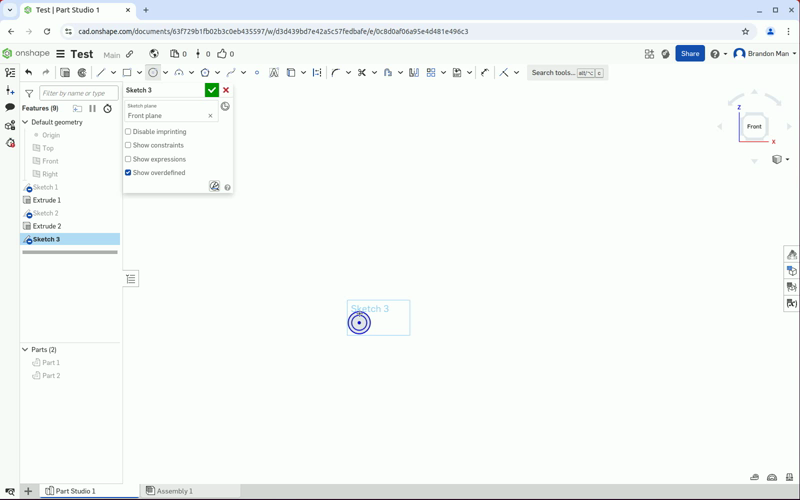
key_up(shift)
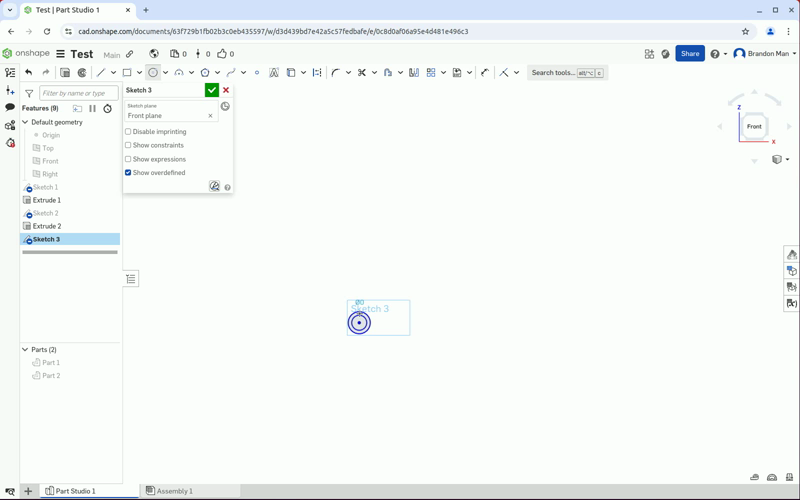
mouse_move(360, 313)
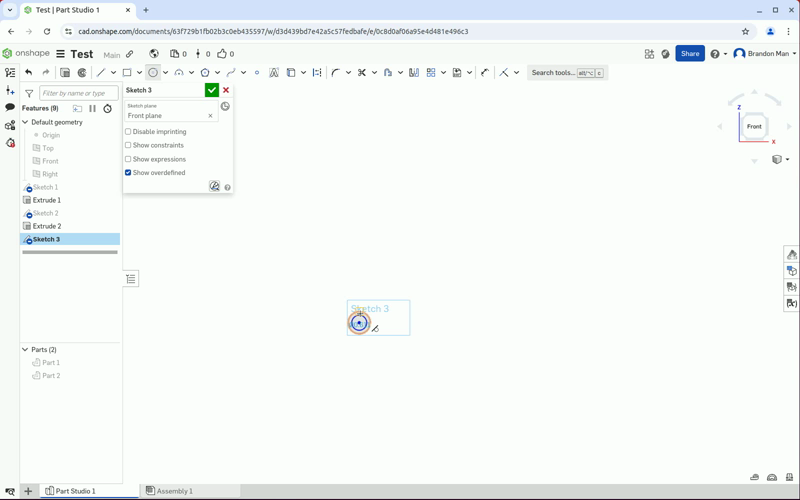
scroll(6)
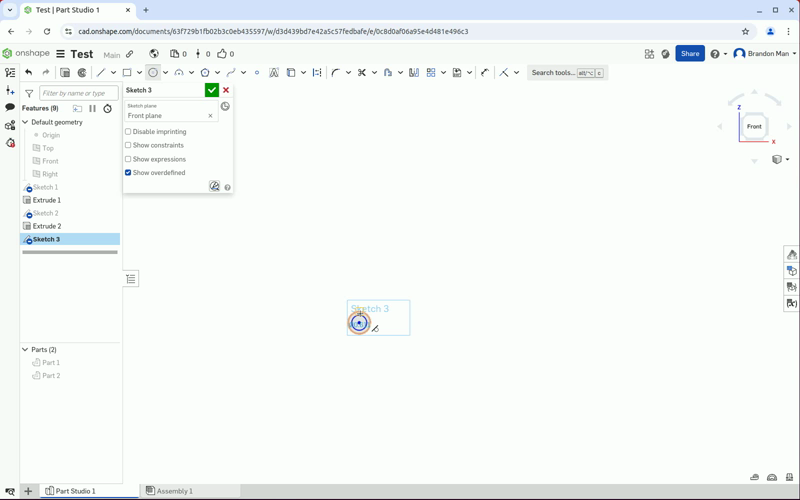
scroll(6)
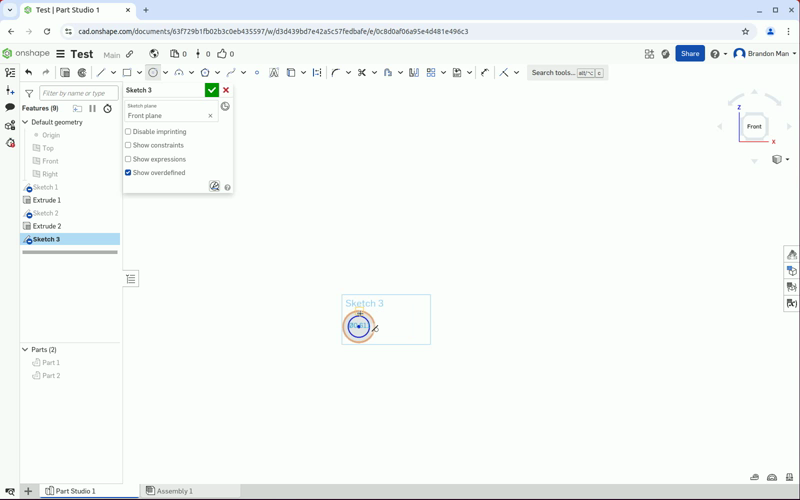
scroll(6)
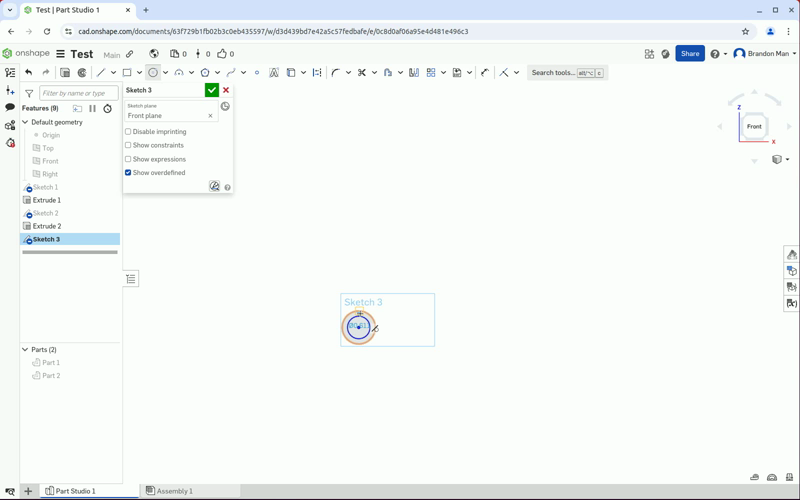
scroll(6)
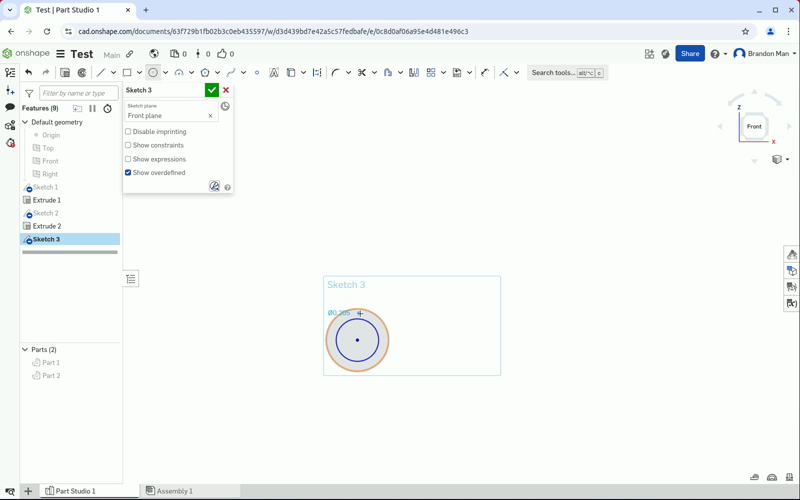
scroll(6)
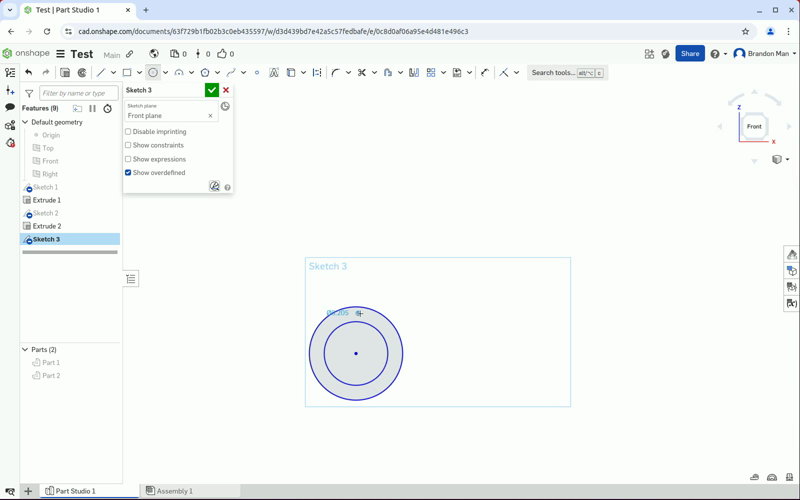
scroll(6)
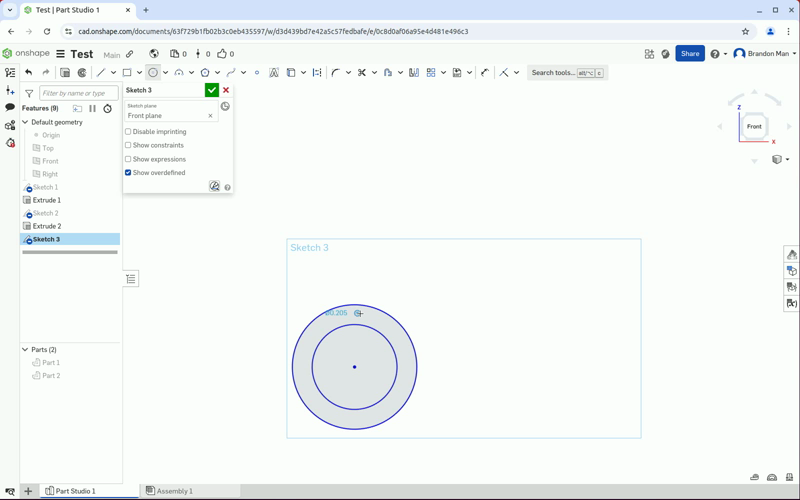
scroll(6)
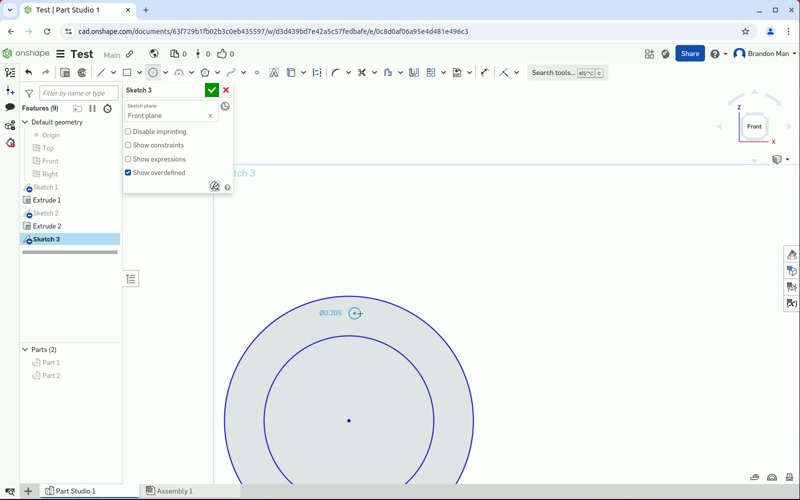
click(360, 313)
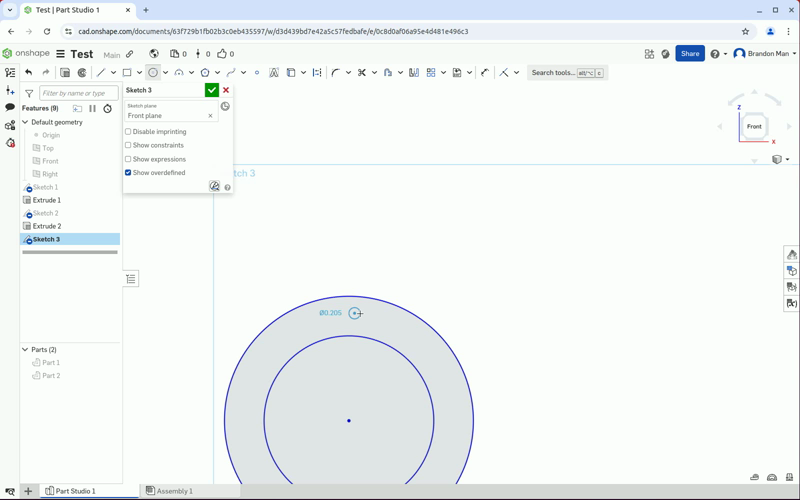
scroll(-6)
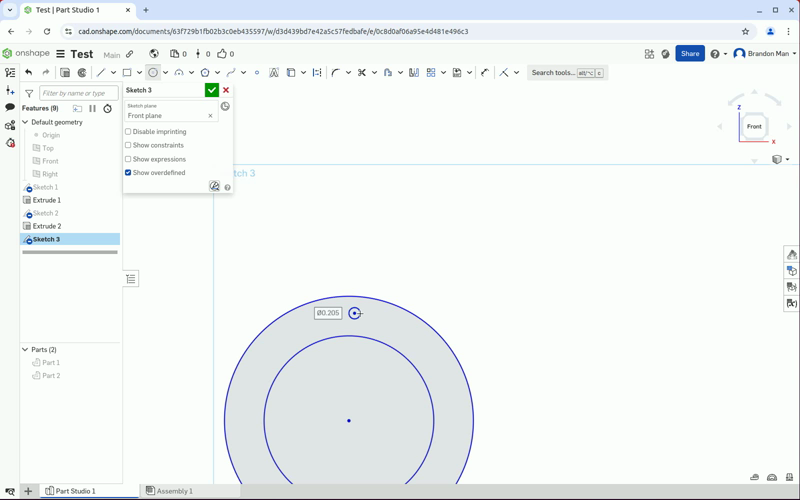
scroll(-6)
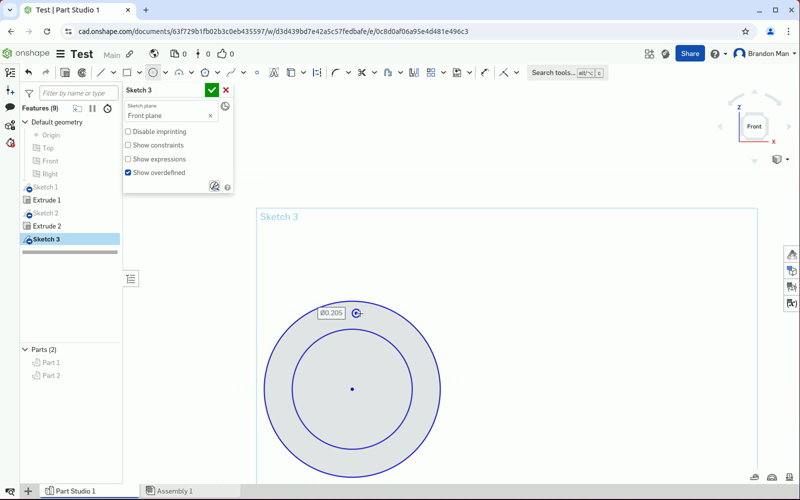
scroll(-6)
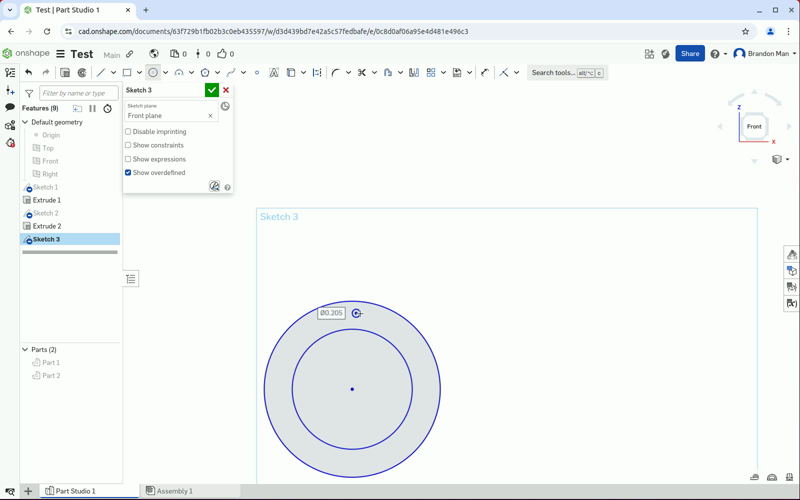
scroll(-6)
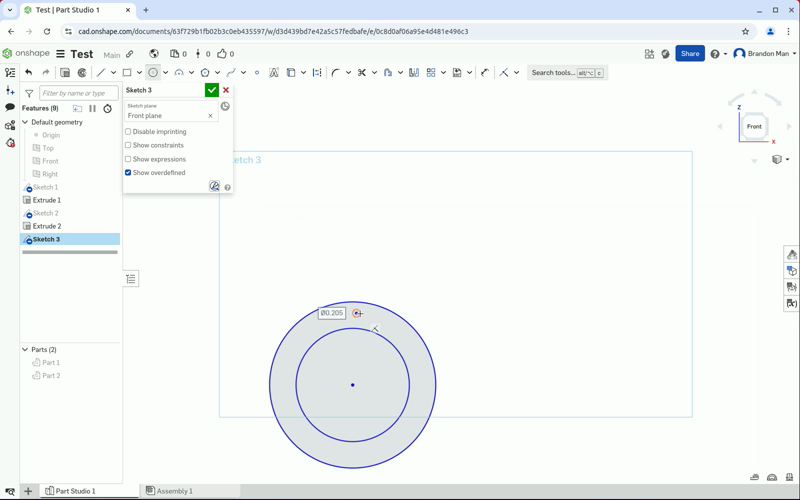
scroll(-6)
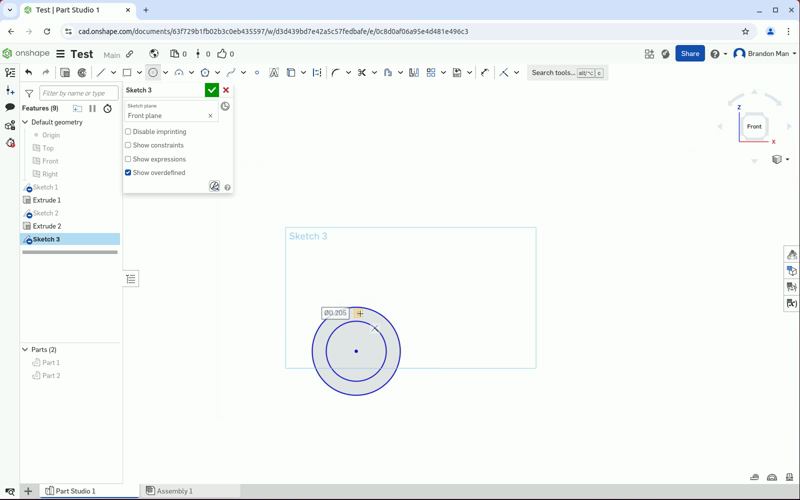
scroll(-6)
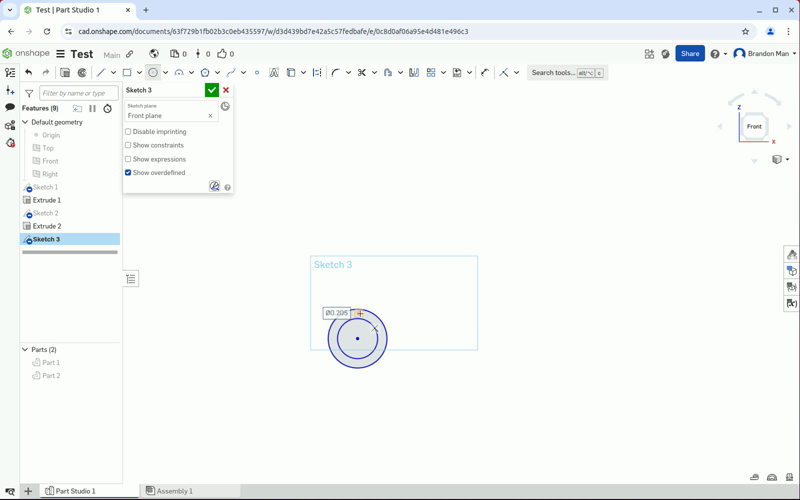
scroll(-6)
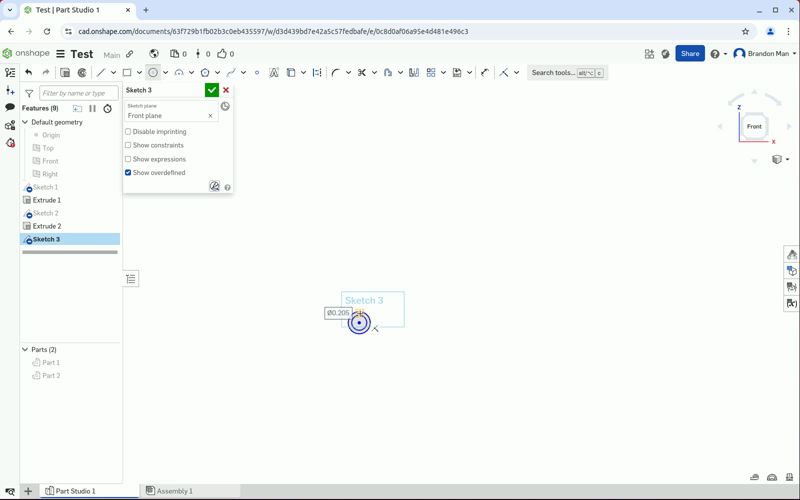
key(esc)
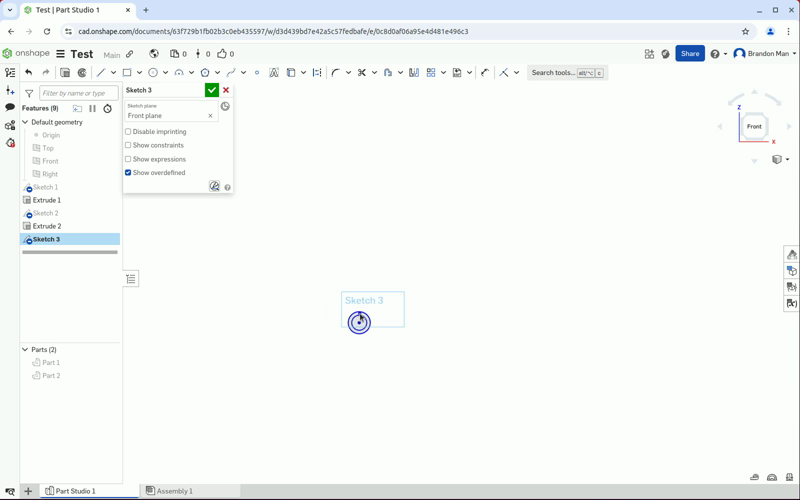
mouse_move(349, 325)
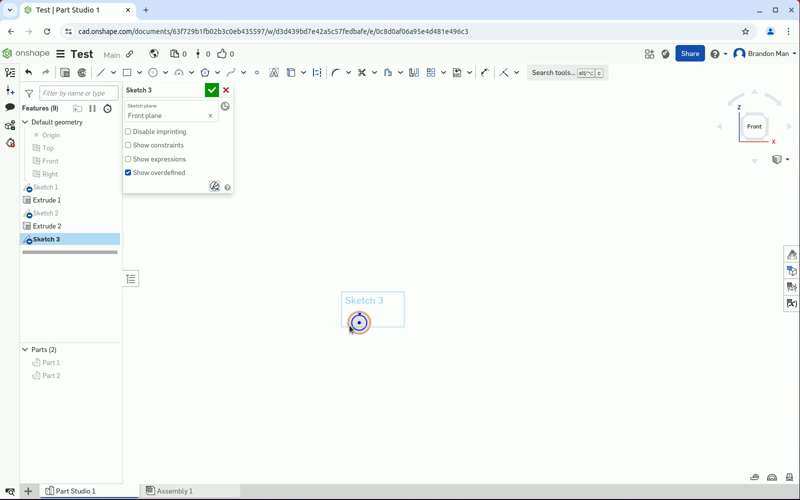
scroll(6)
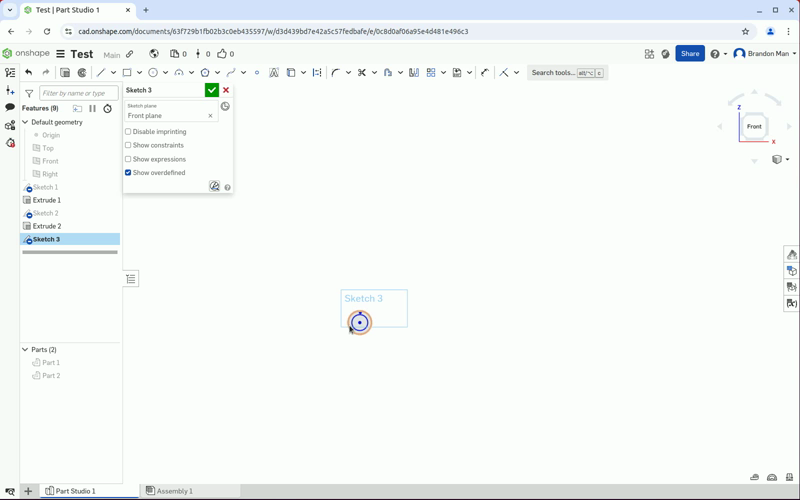
scroll(6)
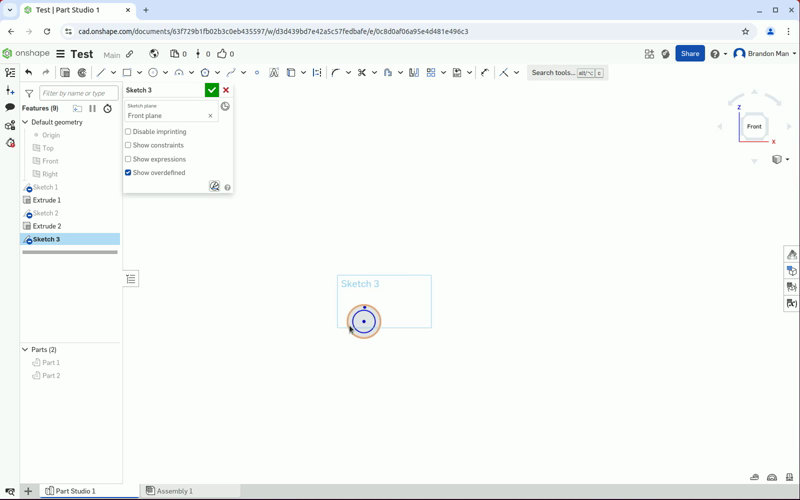
scroll(6)
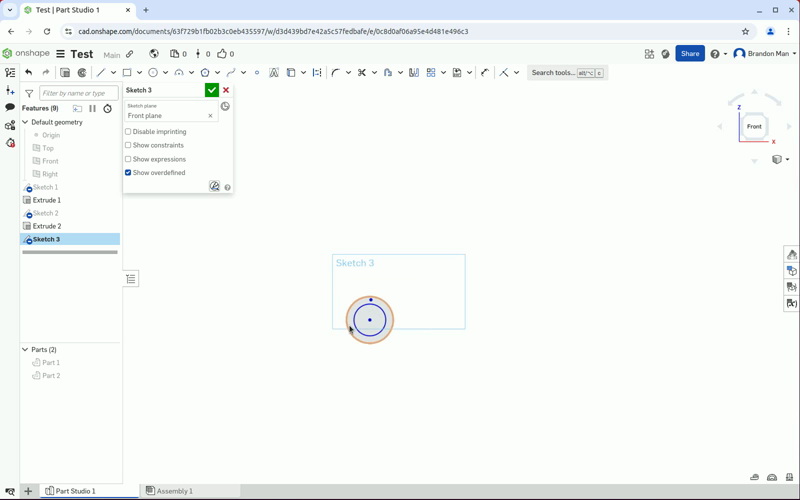
scroll(6)
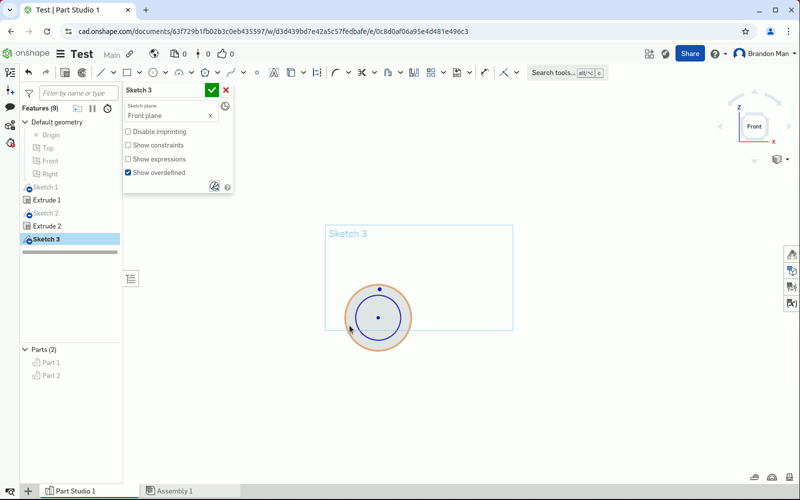
scroll(6)
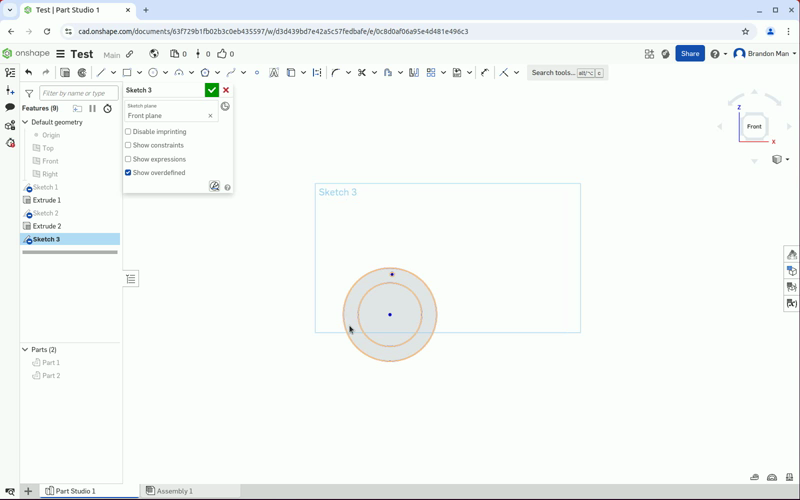
scroll(6)
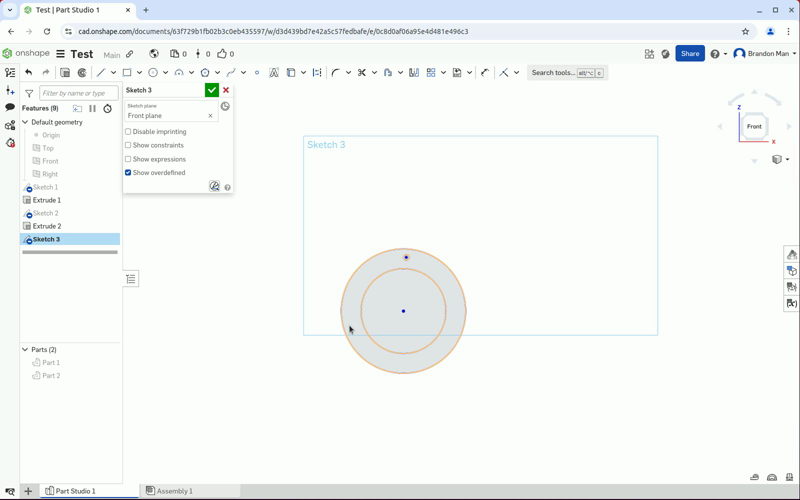
scroll(6)
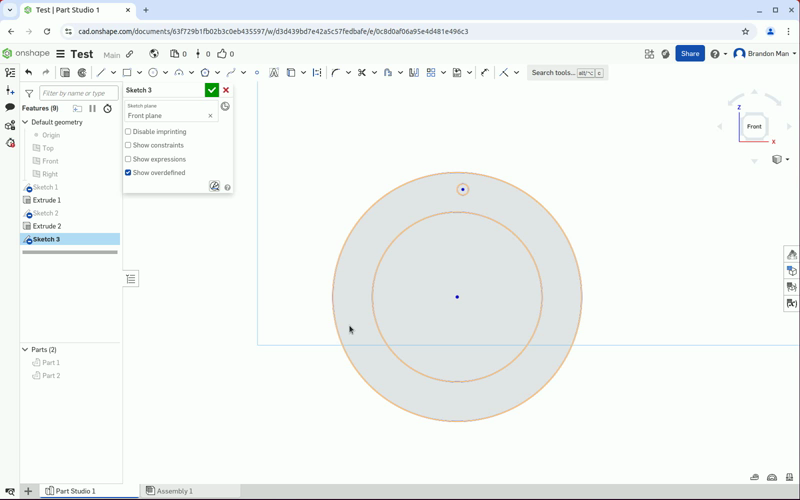
click(349, 325)
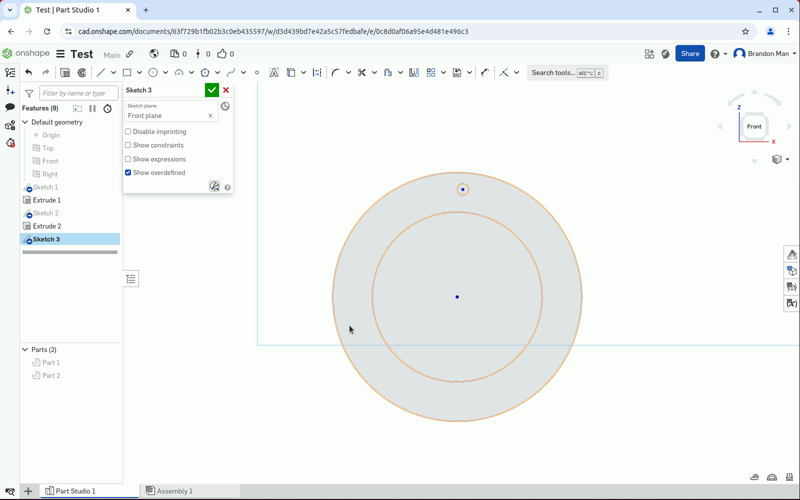
scroll(-6)
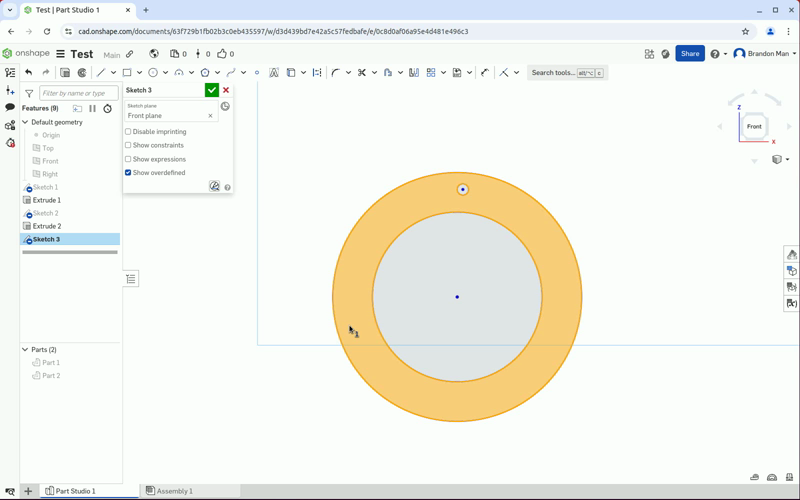
scroll(-6)
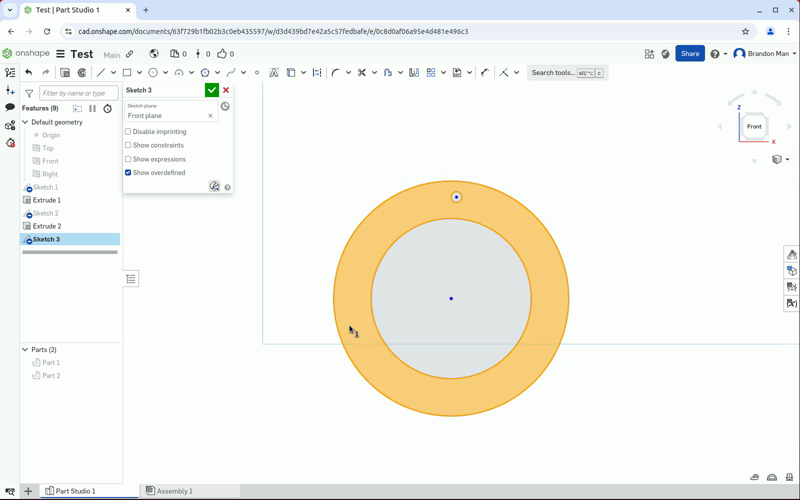
scroll(-6)
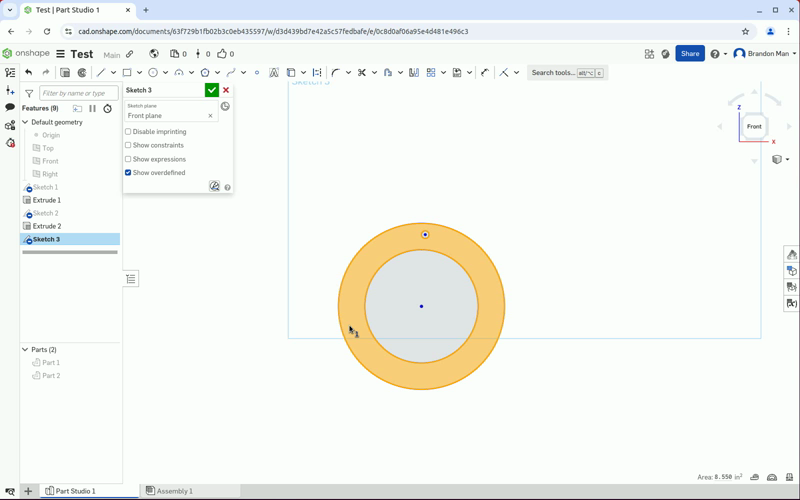
scroll(-6)
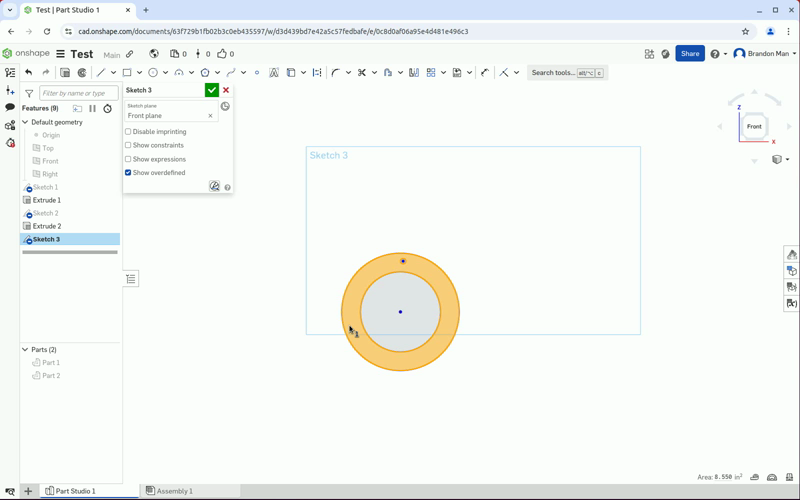
scroll(-6)
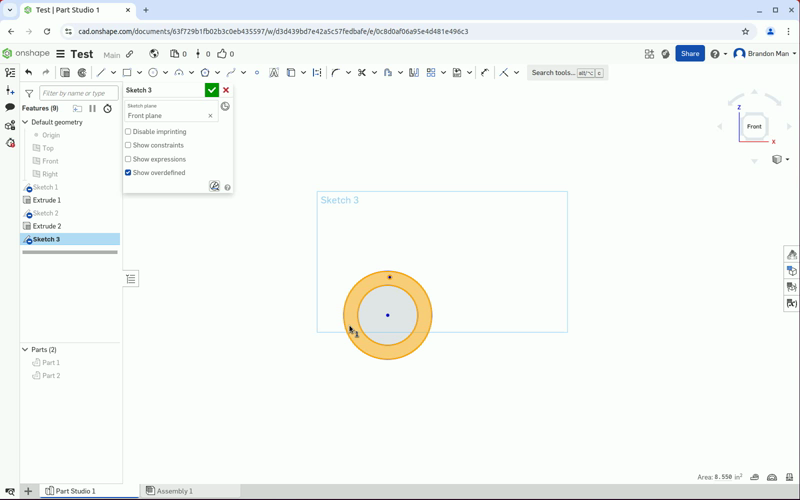
scroll(-6)
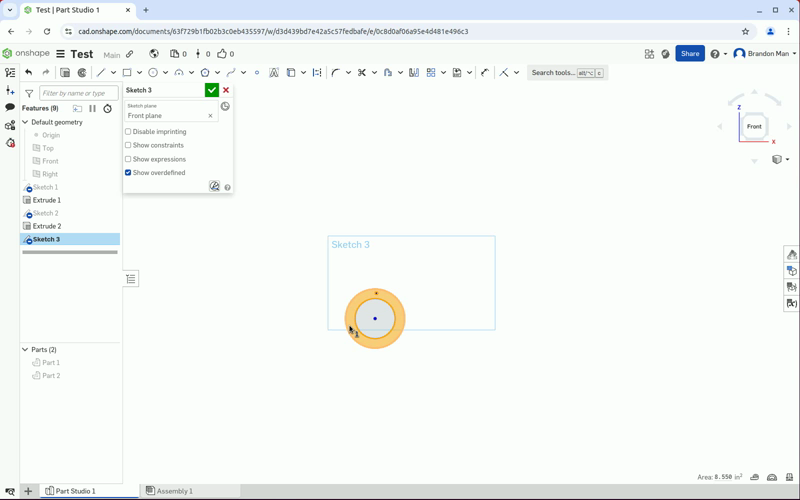
scroll(-6)
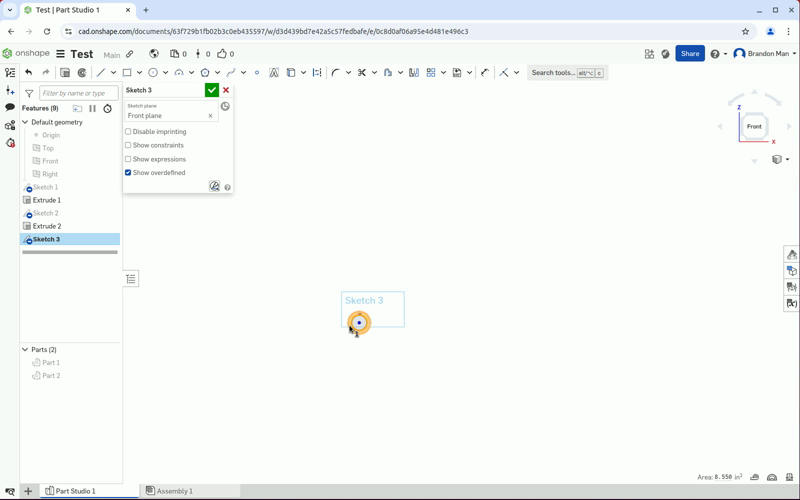
mouse_move(73, 352)
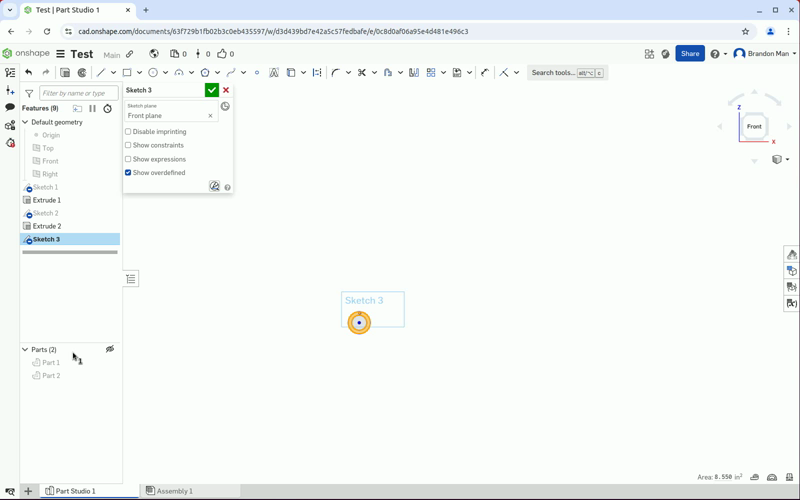
key(shift+y)
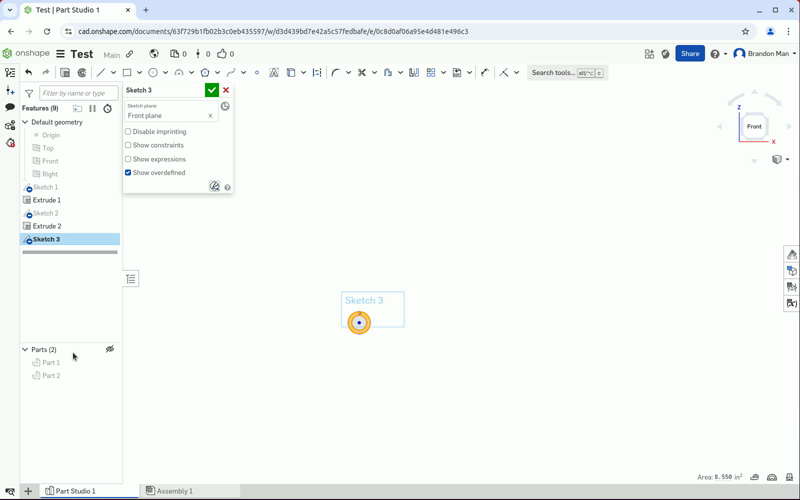
key(shift+e)
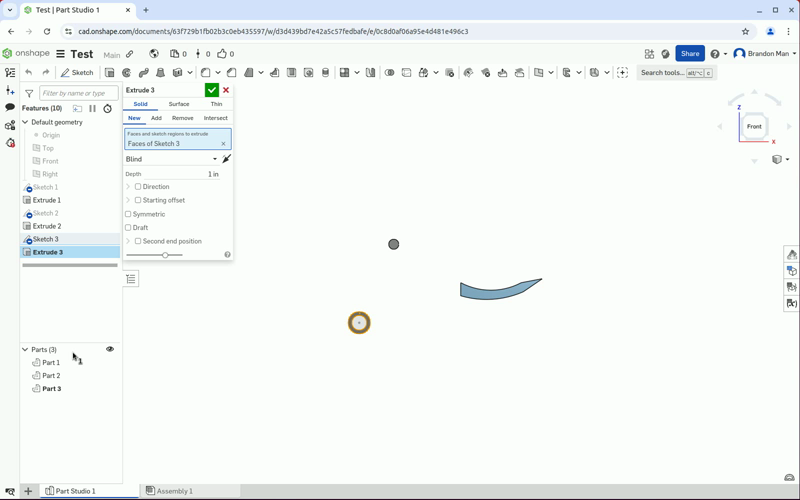
mouse_move(143, 106)
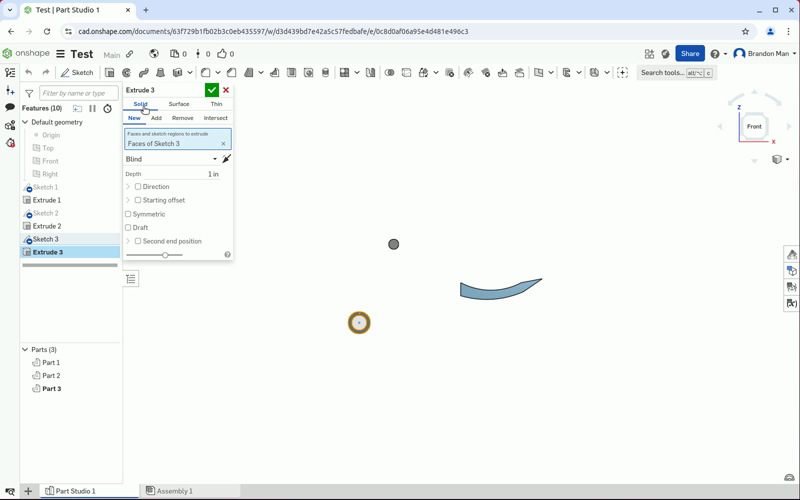
click(143, 106)
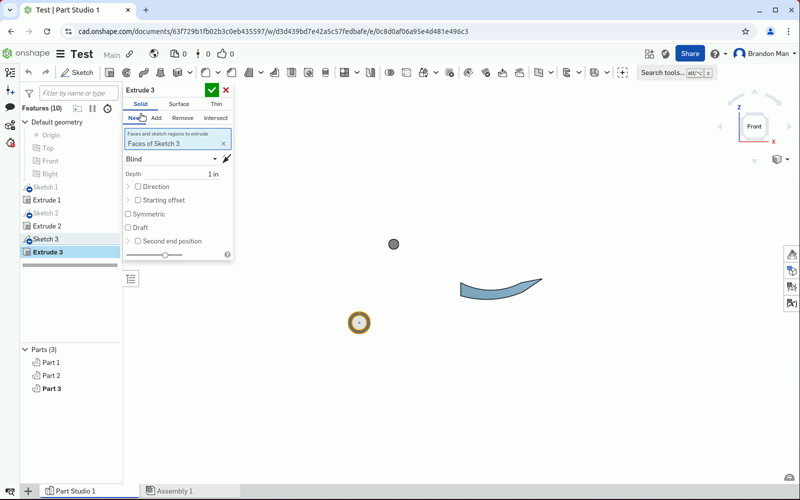
mouse_move(137, 120)
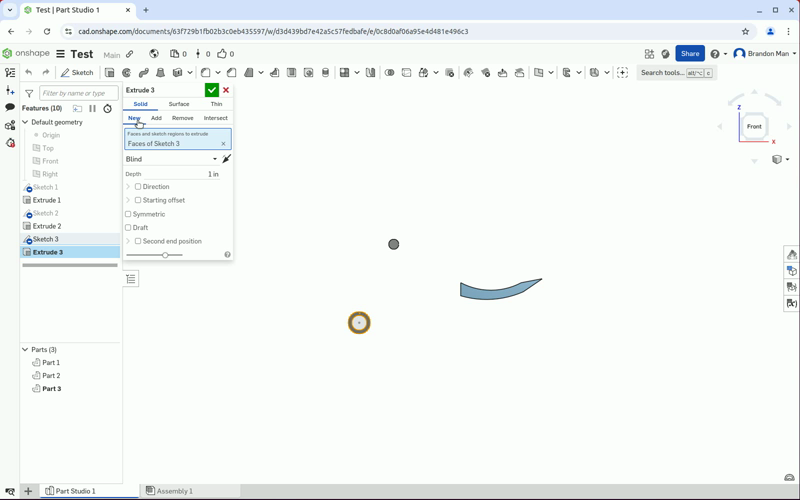
click(137, 120)
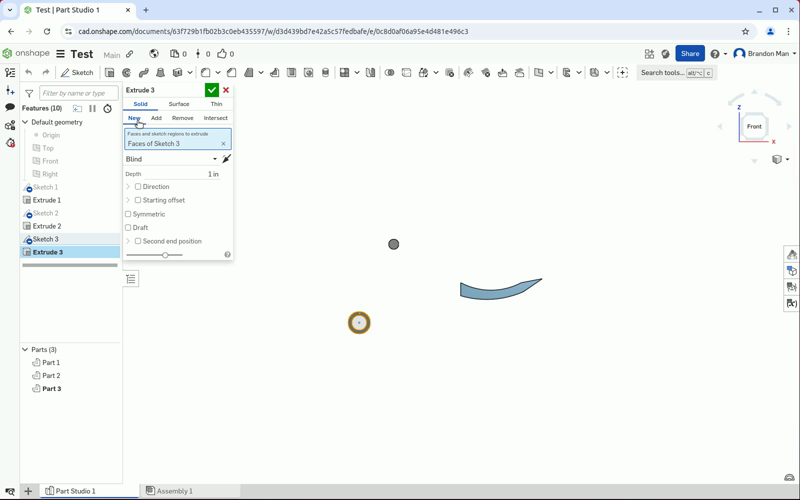
key(tab, 4)
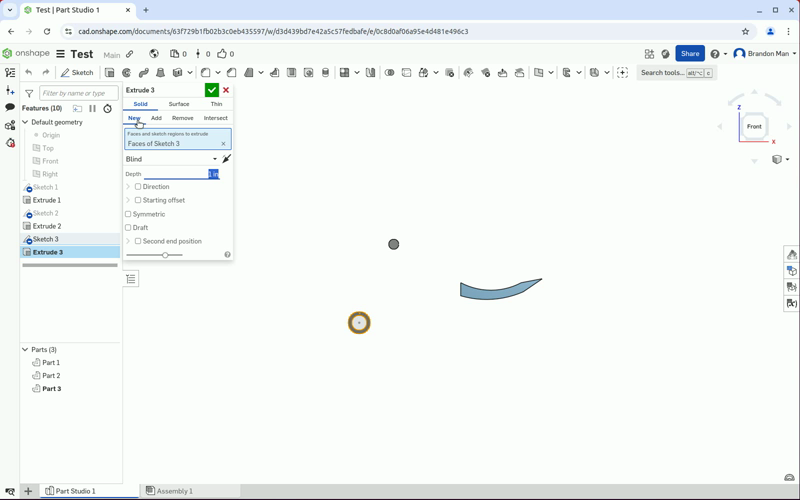
text(1.926)
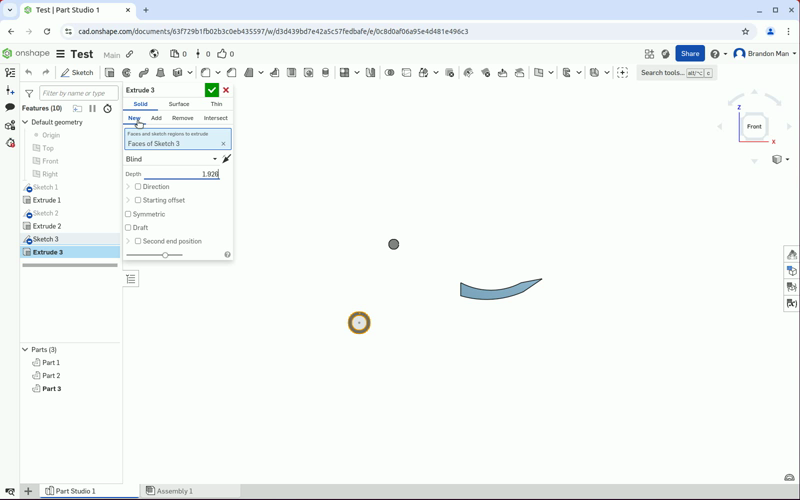
key(enter)
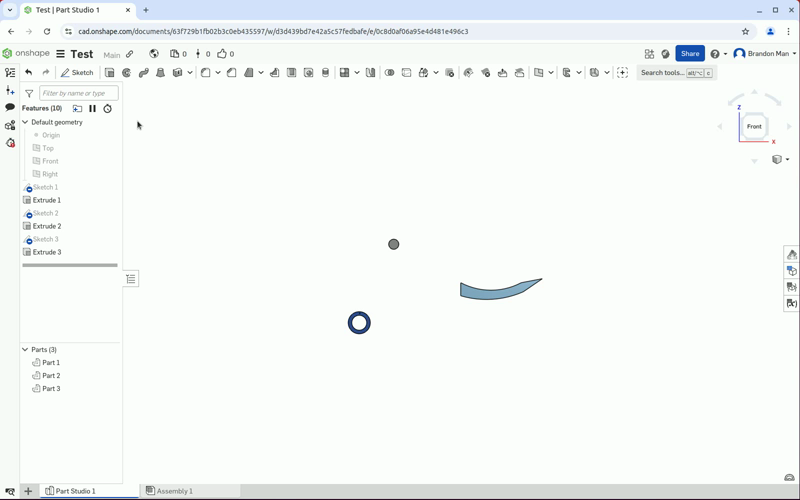
key(shift+h)
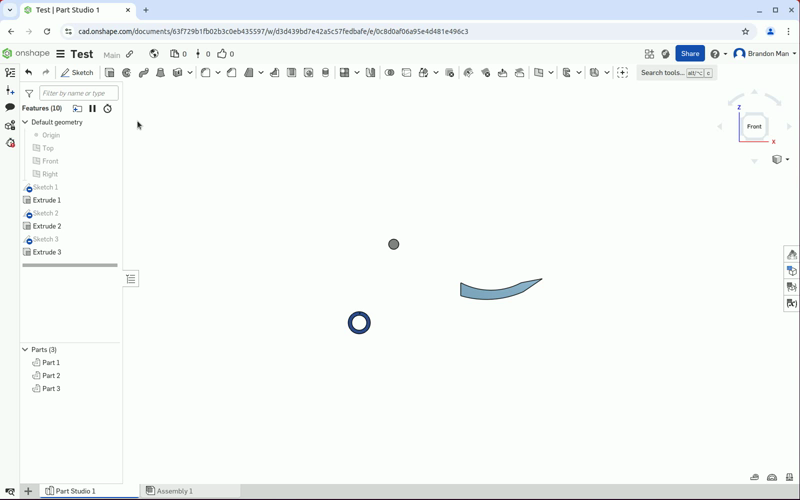
key(shift+h)
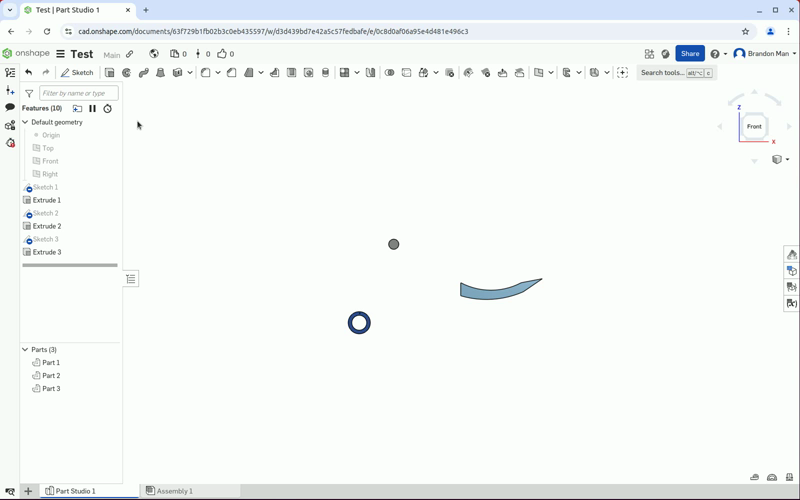
mouse_move(73, 189)
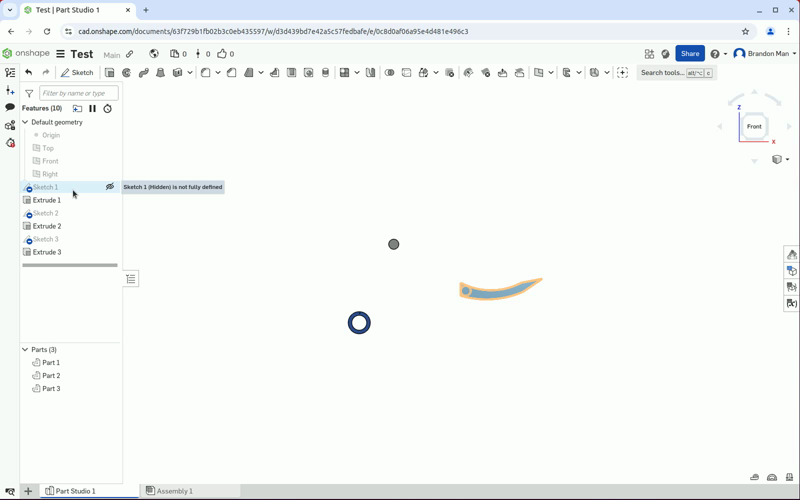
click(73, 189)
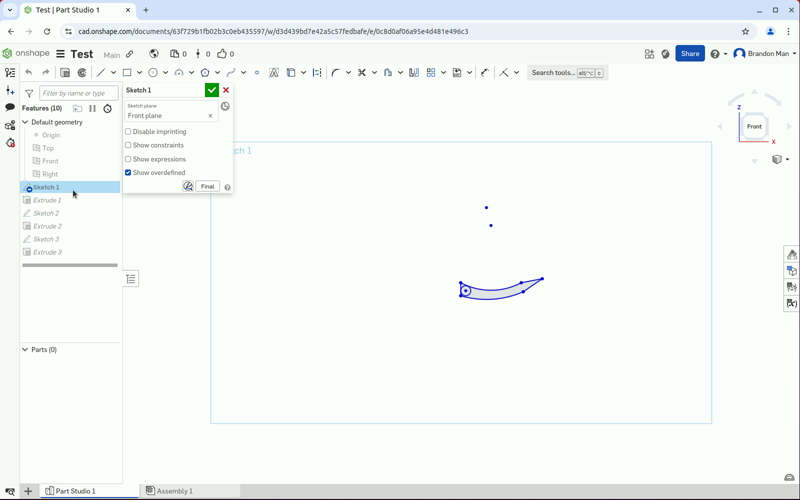
mouse_move(229, 92)
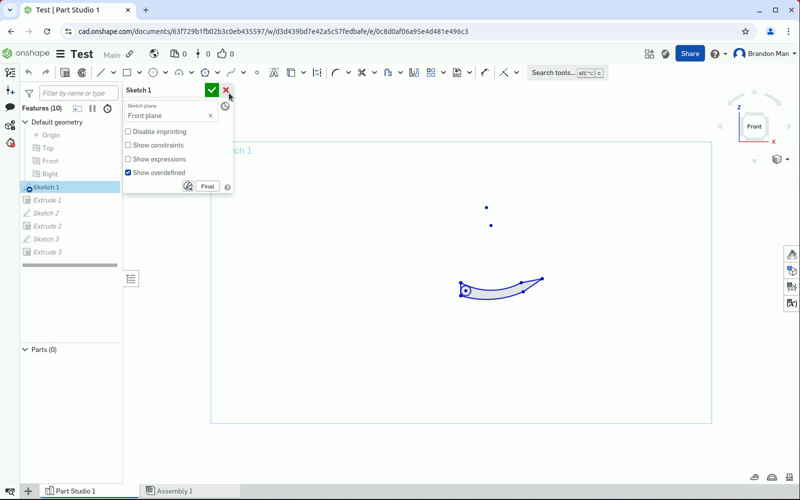
click(229, 92)
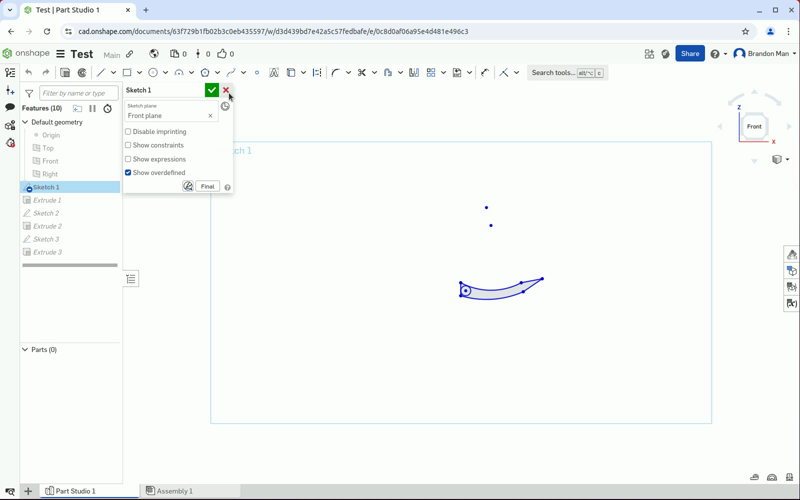
key(shift+s)
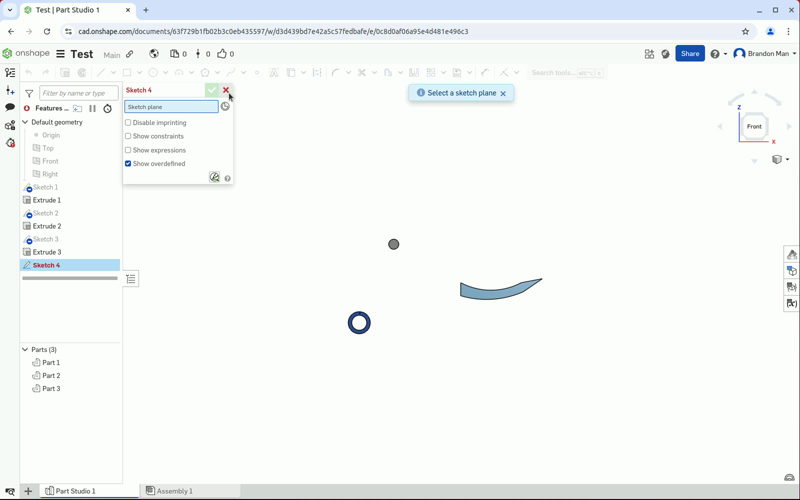
mouse_move(73, 163)
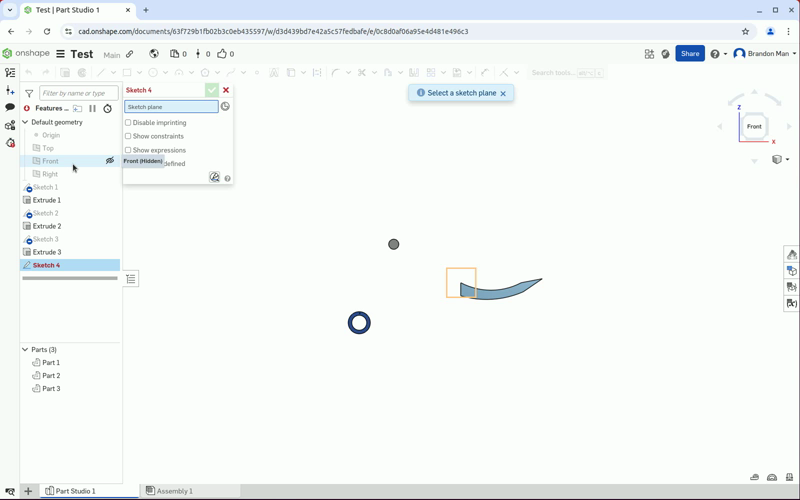
click(73, 163)
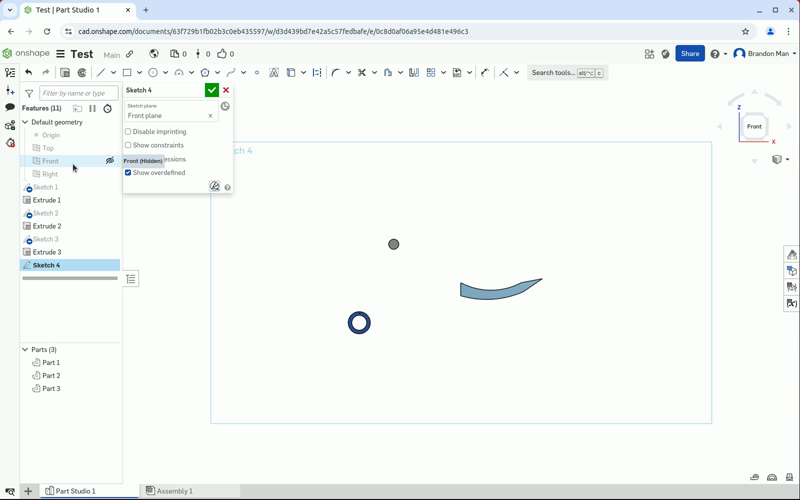
mouse_move(73, 352)
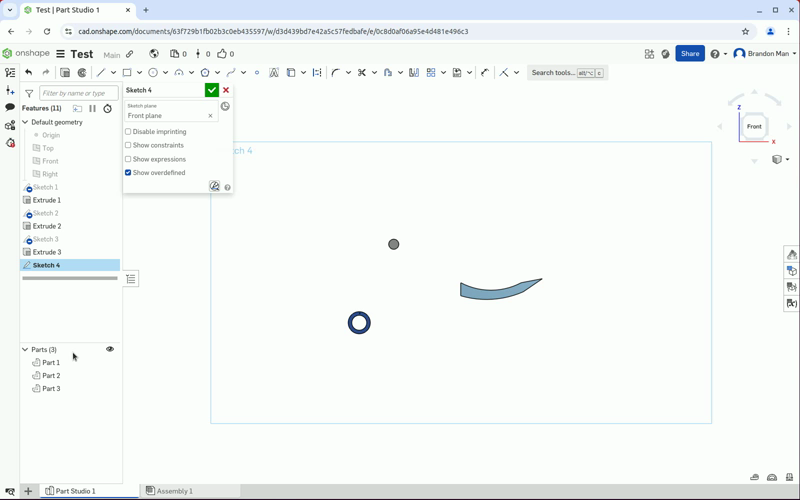
key(y)
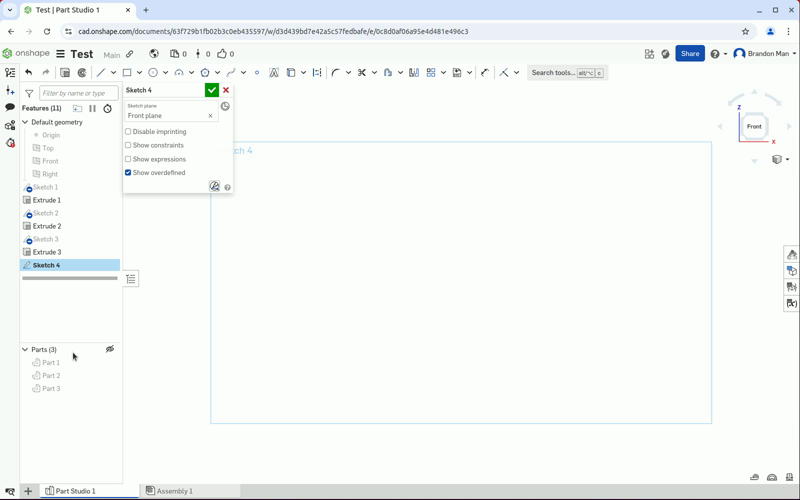
key(c)
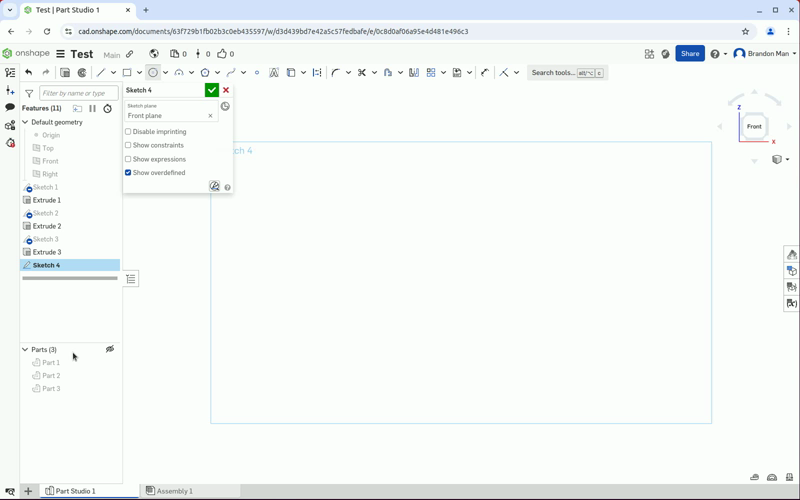
key_down(shift)
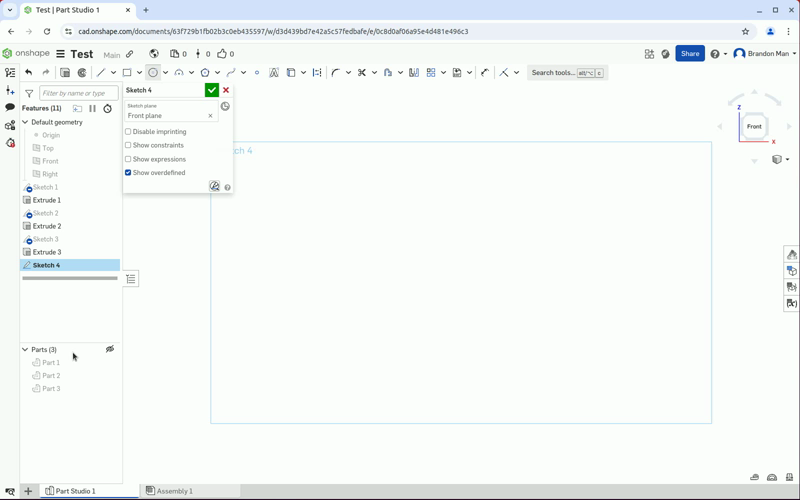
mouse_move(393, 244)
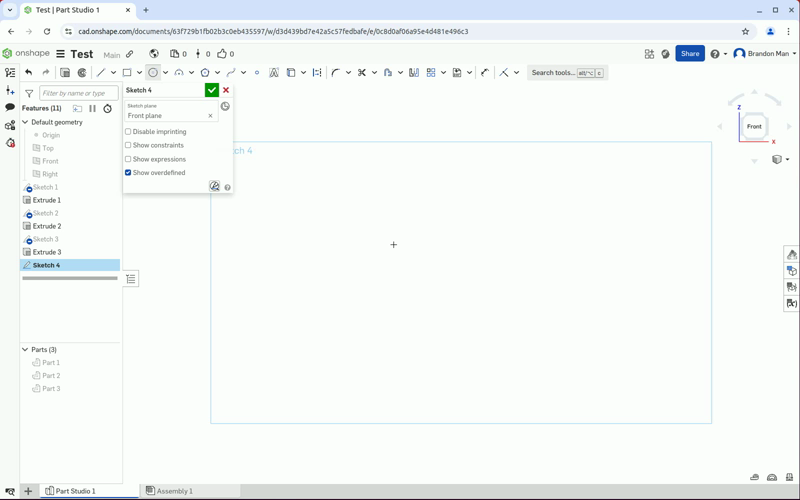
click(393, 244)
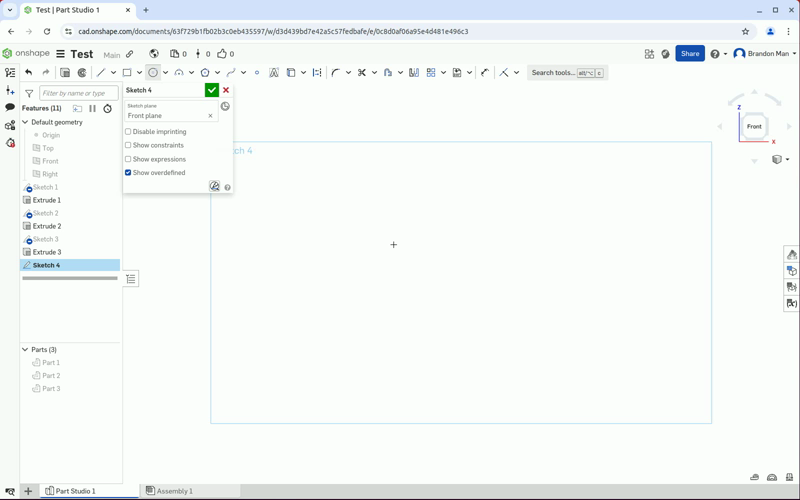
key_up(shift)
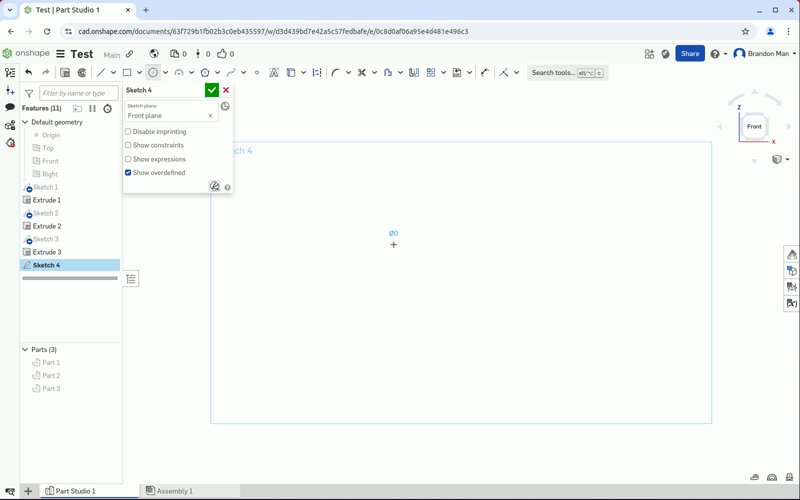
mouse_move(398, 244)
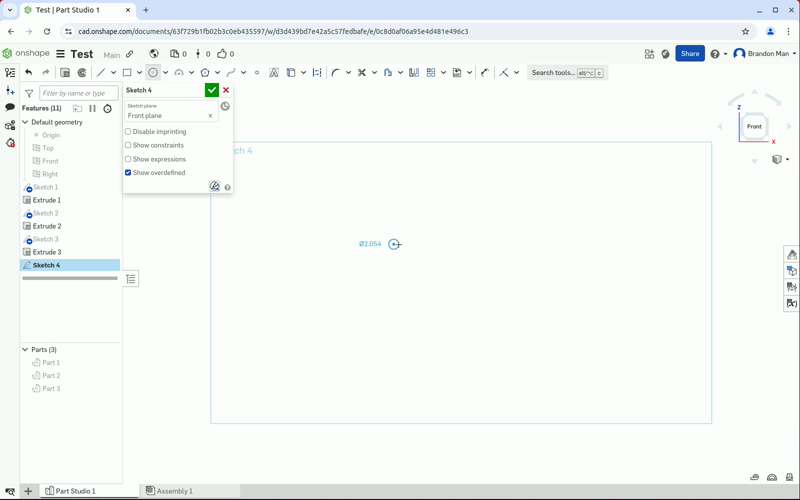
click(398, 244)
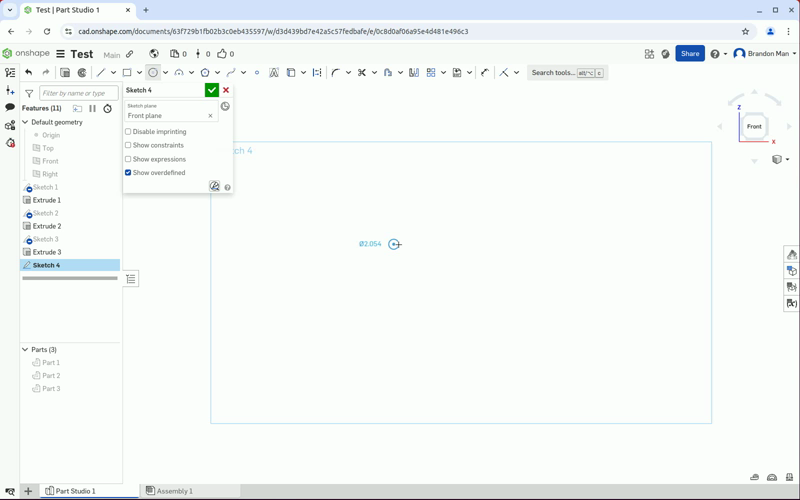
key(esc)
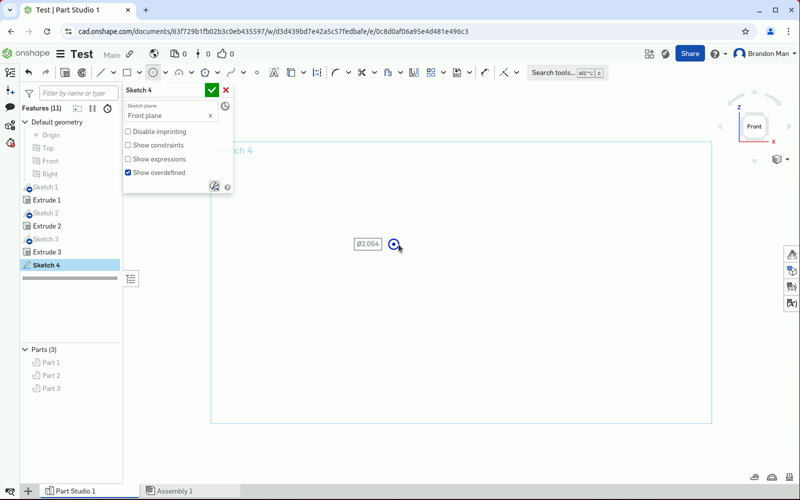
mouse_move(388, 244)
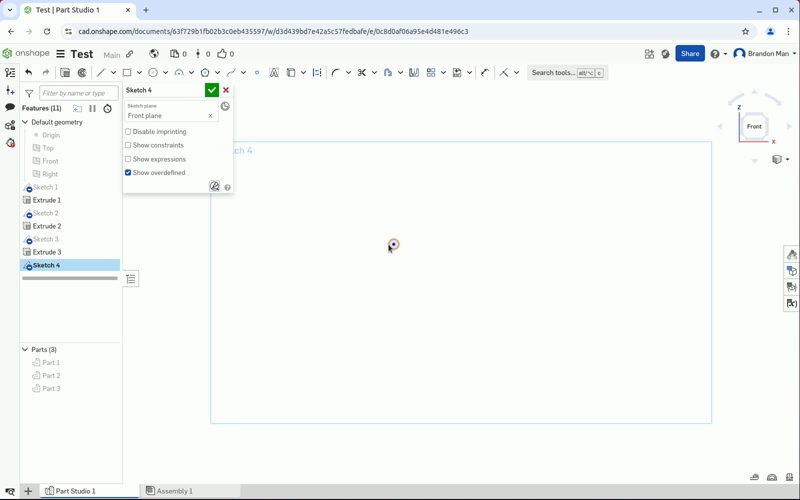
scroll(6)
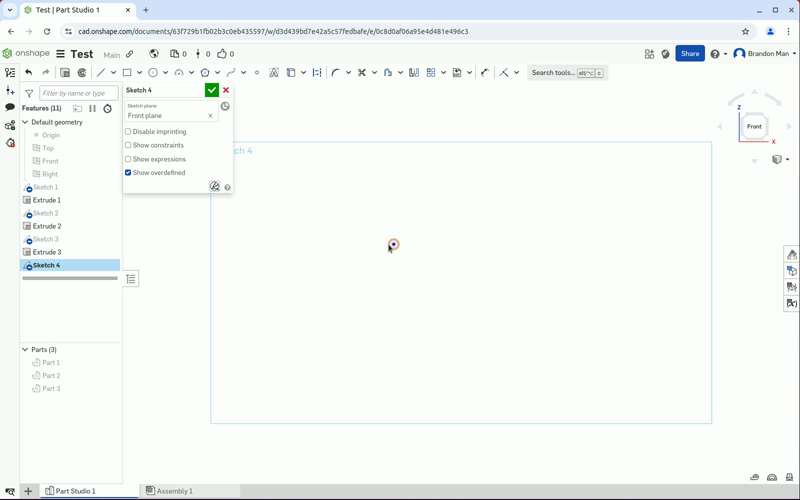
scroll(6)
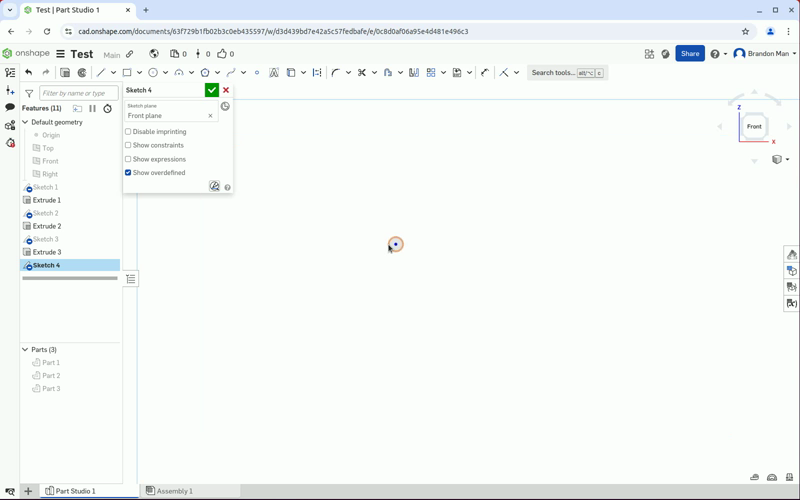
scroll(6)
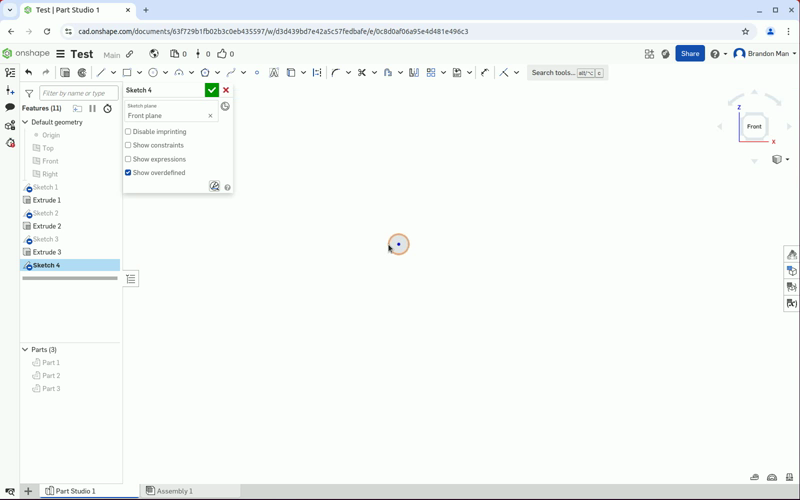
scroll(6)
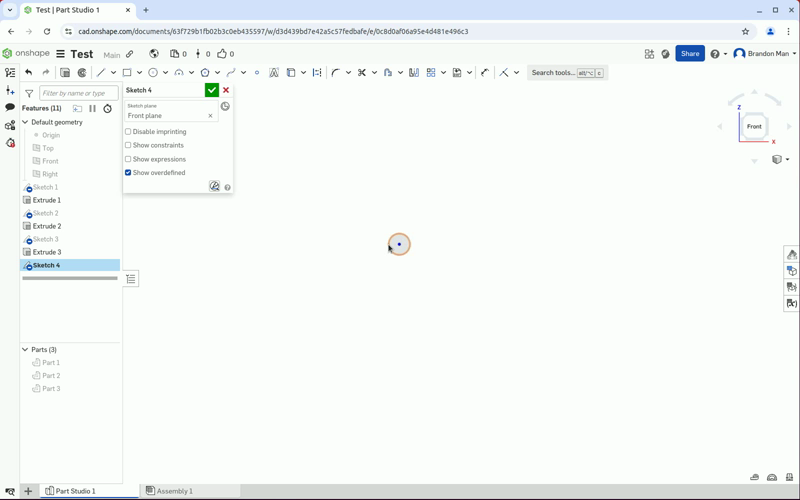
scroll(6)
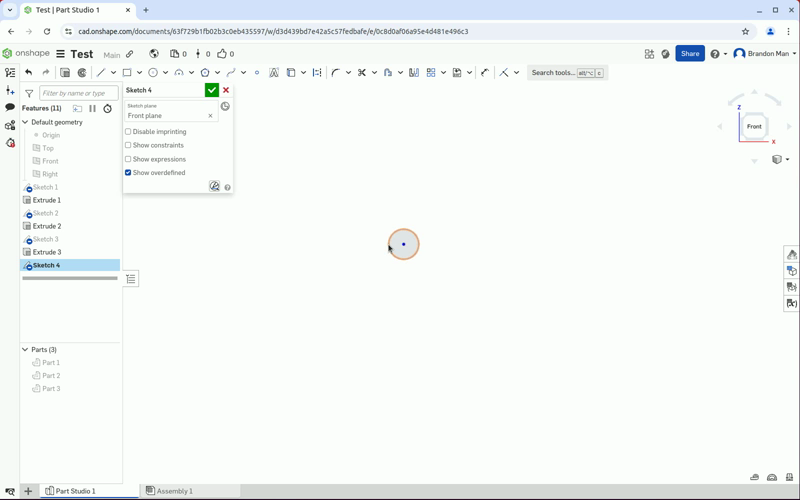
scroll(6)
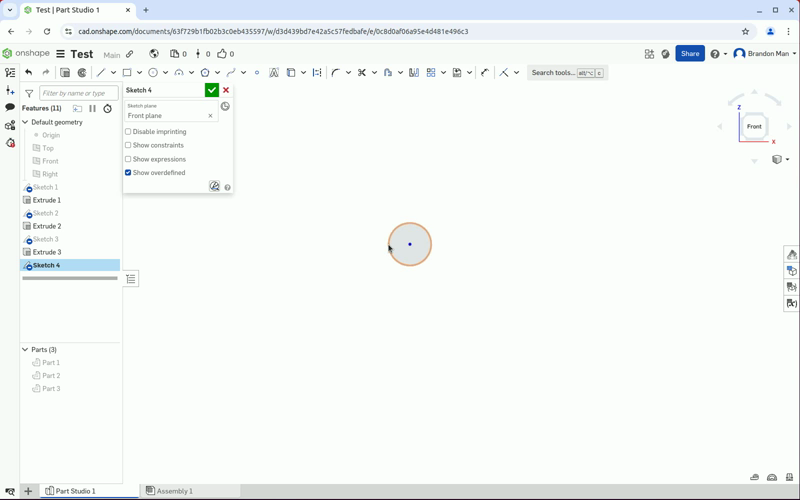
scroll(6)
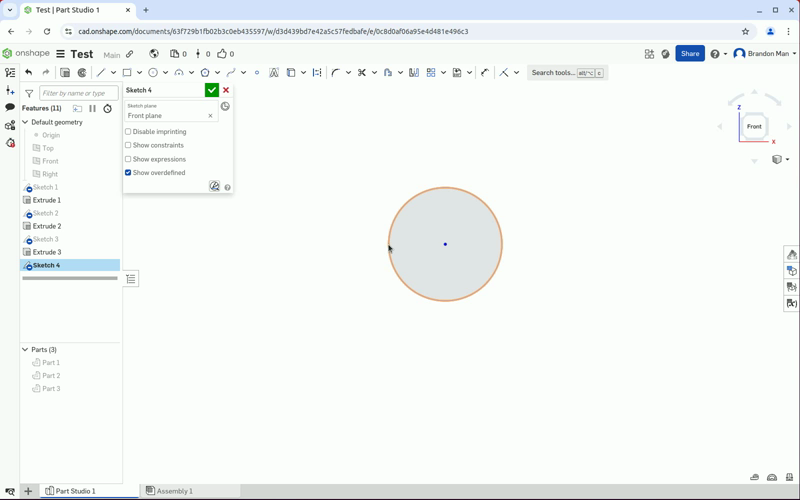
click(388, 244)
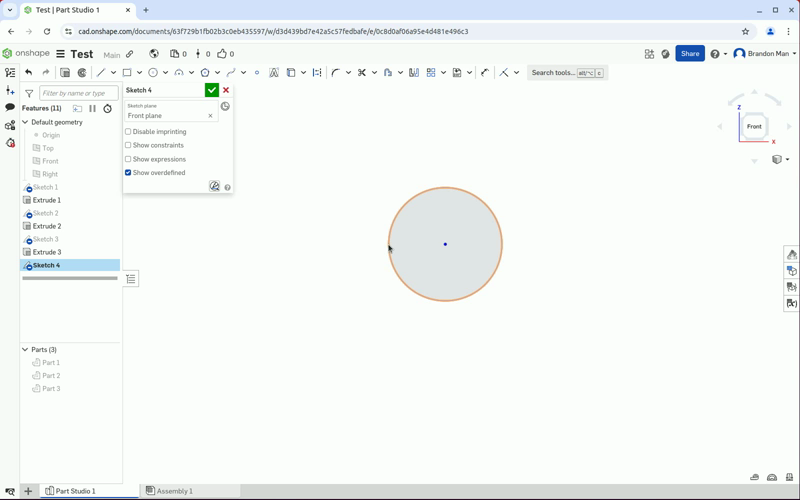
scroll(-6)
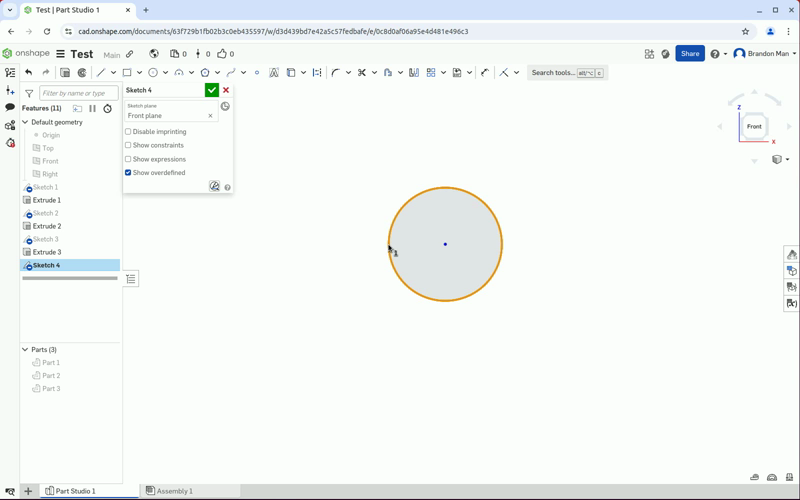
scroll(-6)
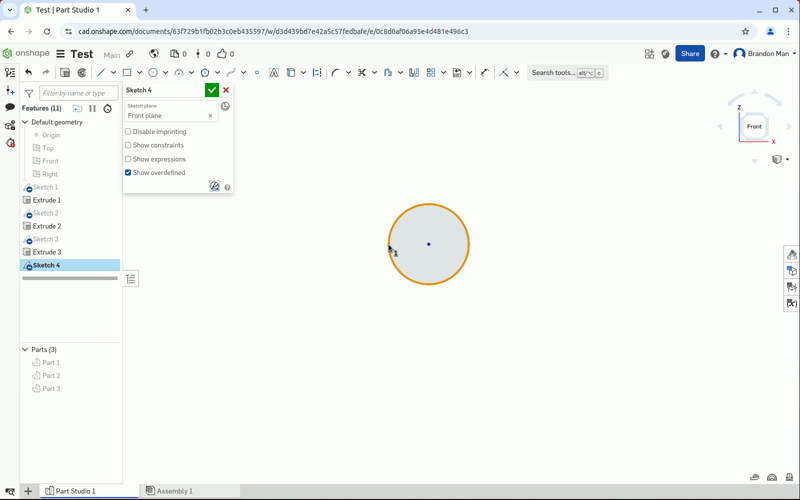
scroll(-6)
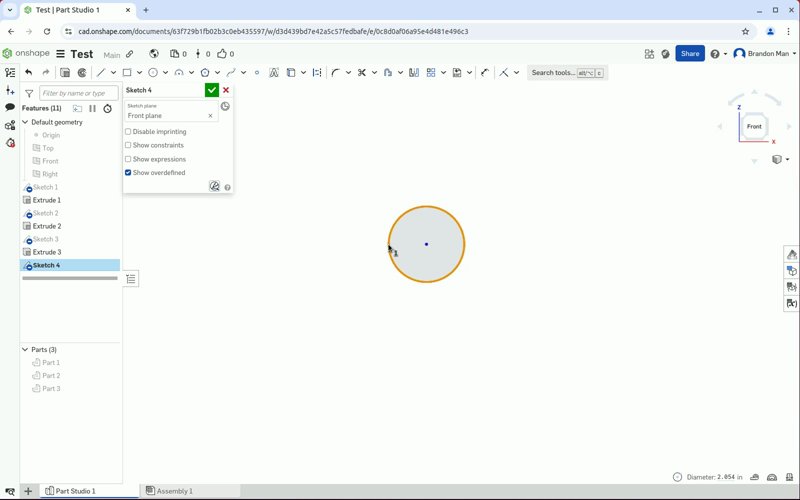
scroll(-6)
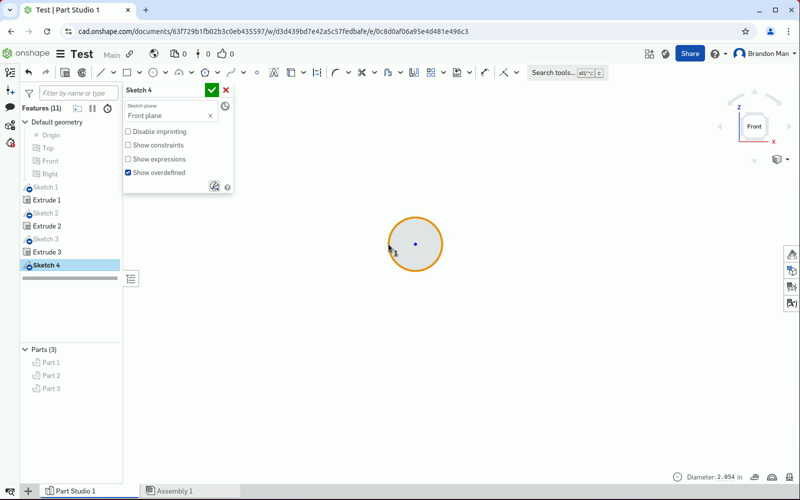
scroll(-6)
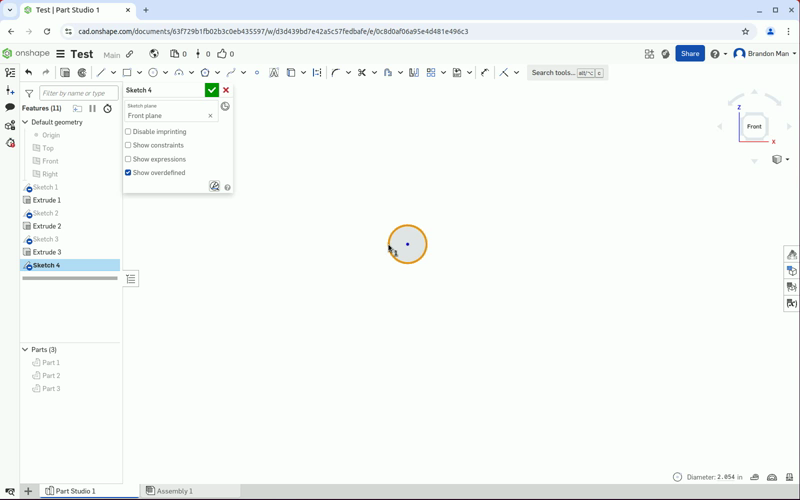
scroll(-6)
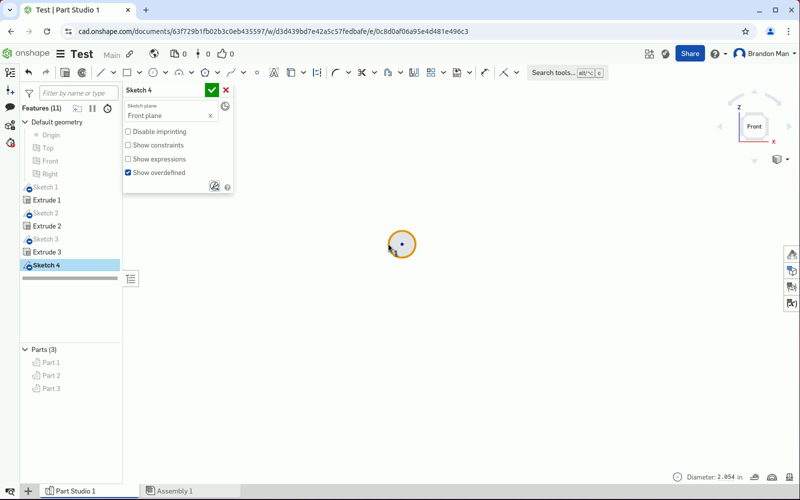
scroll(-6)
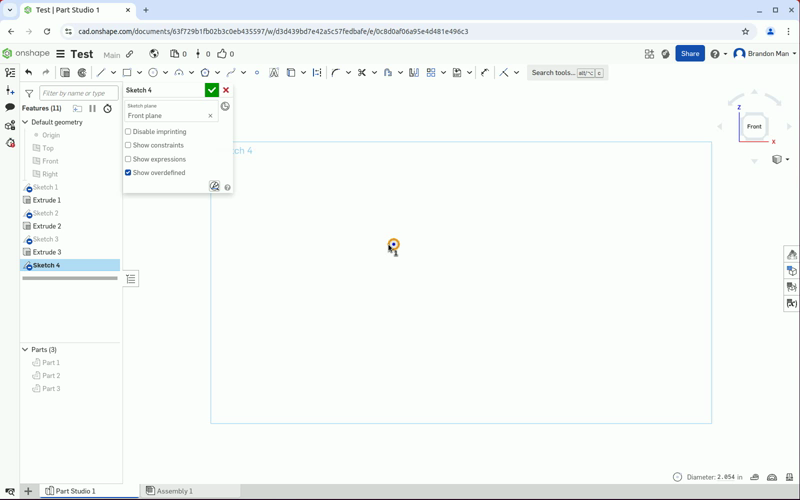
mouse_move(73, 352)
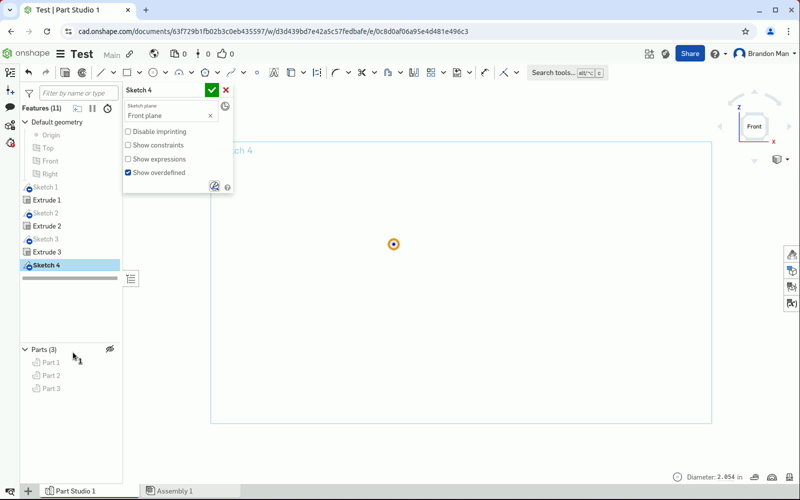
key(shift+y)
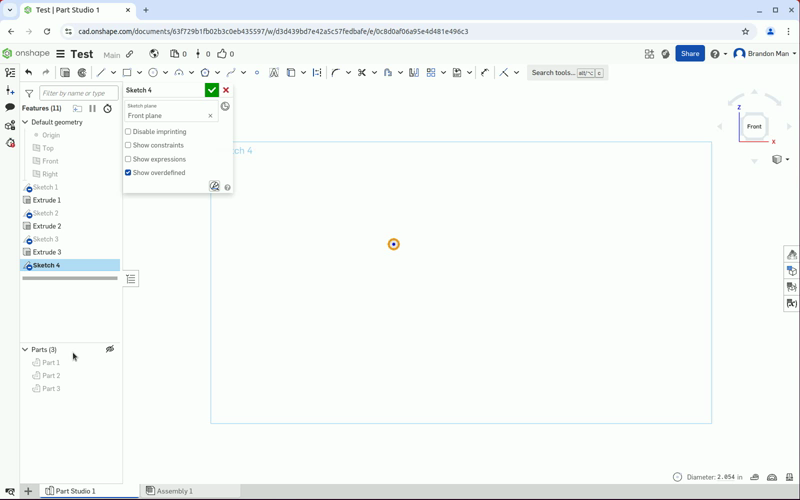
key(shift+e)
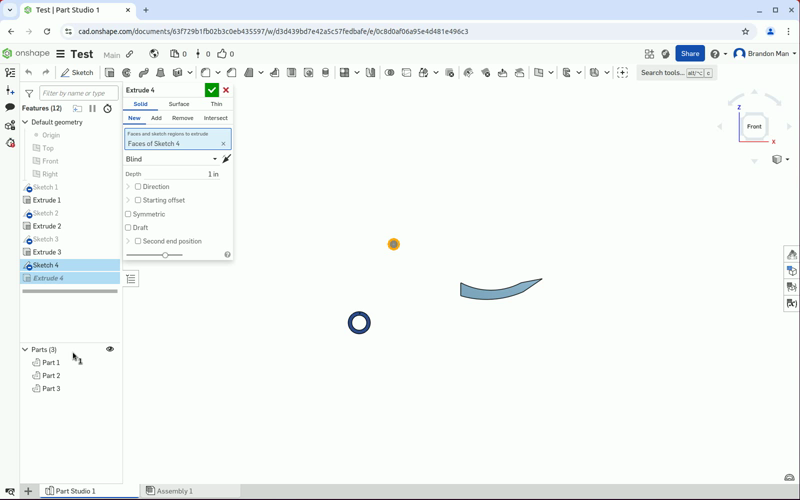
mouse_move(143, 106)
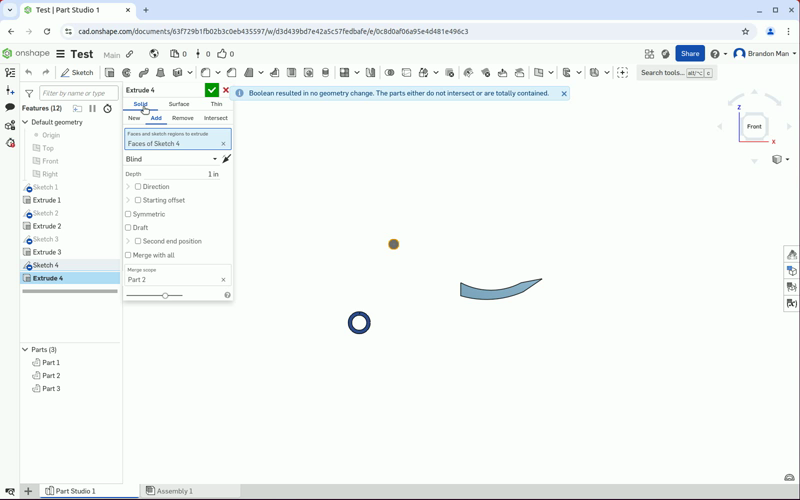
click(143, 106)
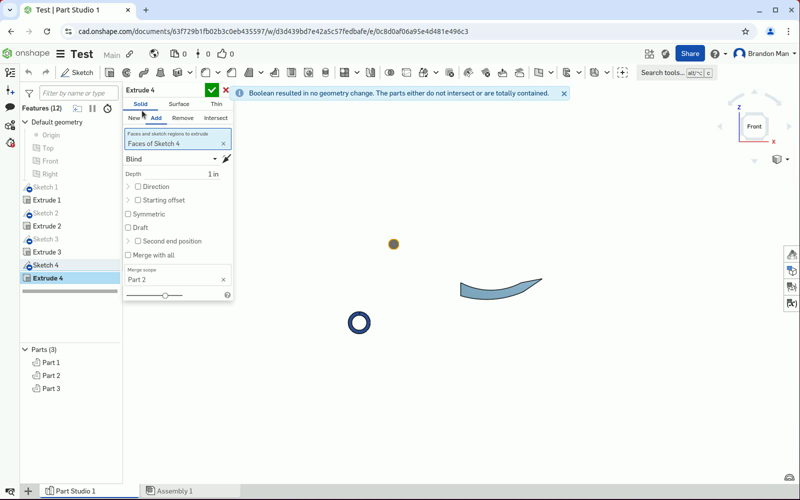
mouse_move(137, 120)
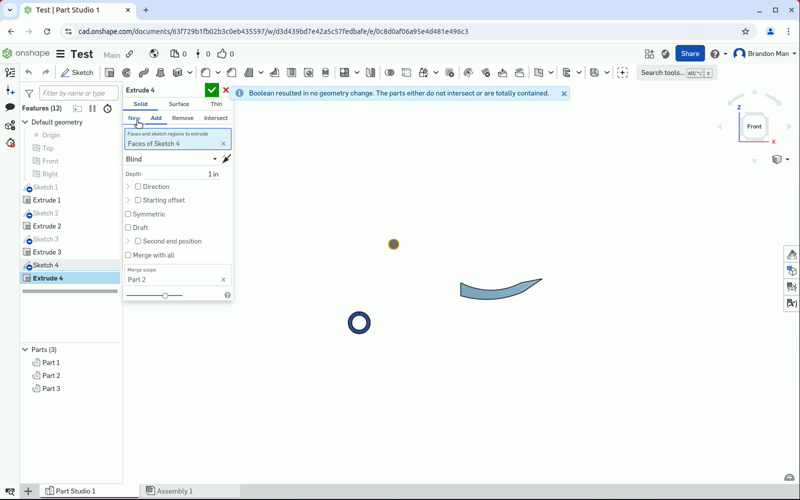
click(137, 120)
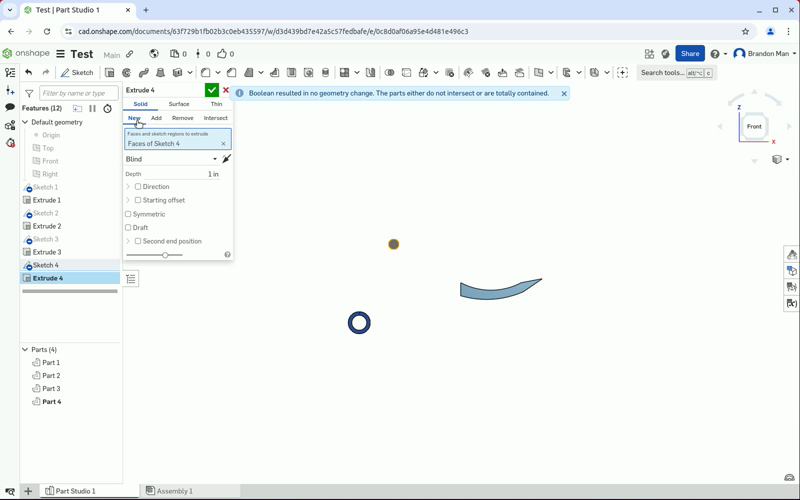
key(tab, 4)
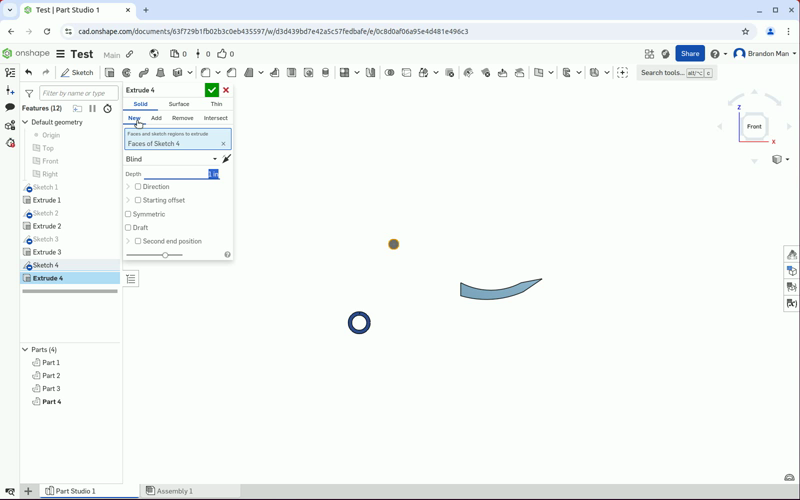
text(4.574)
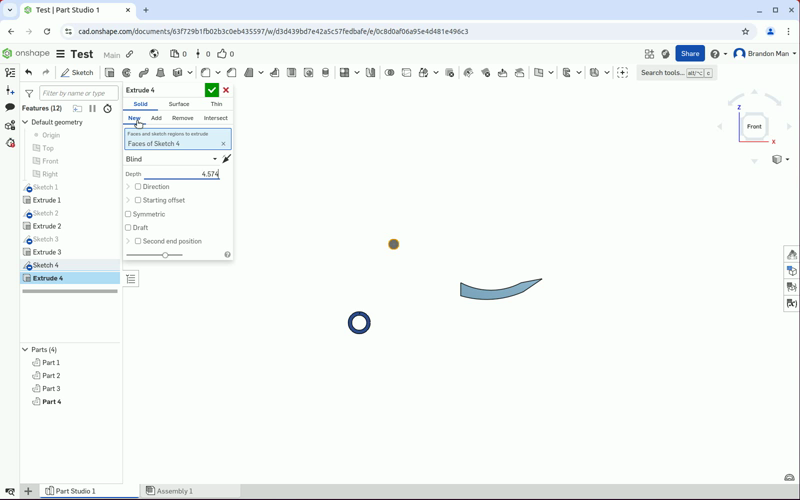
key(enter)
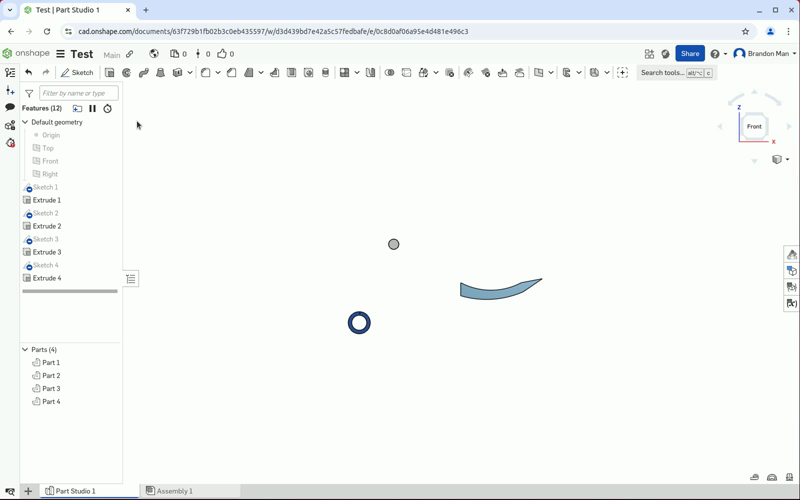
key(shift+h)
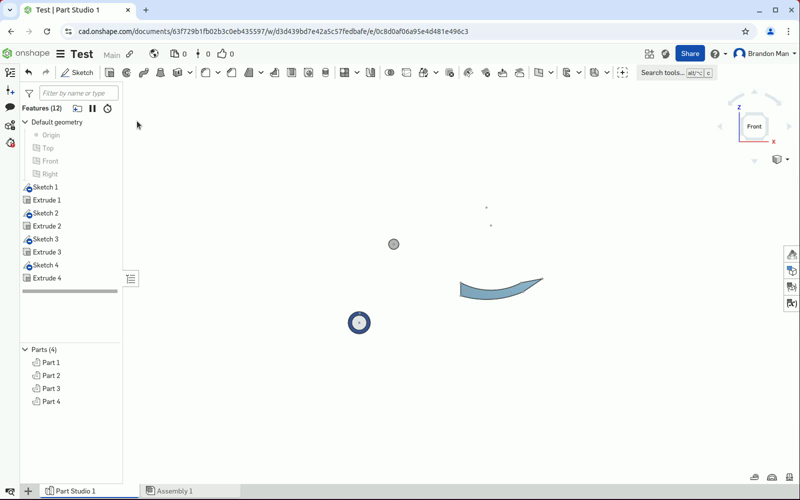
key(shift+h)
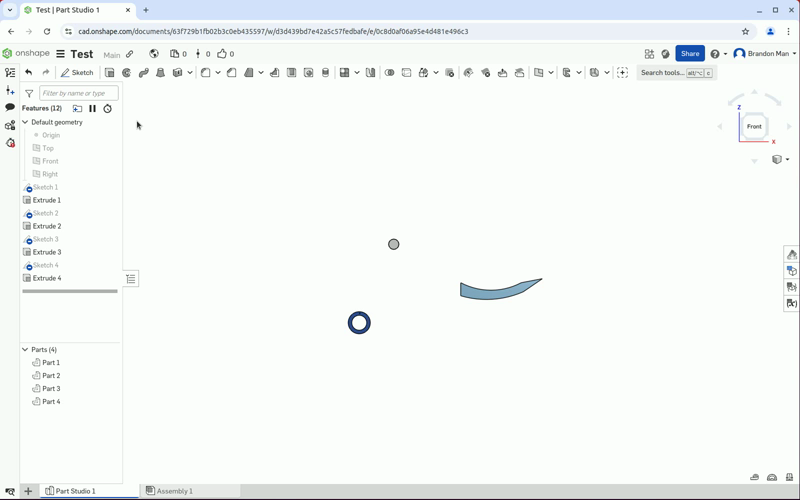
mouse_move(73, 189)
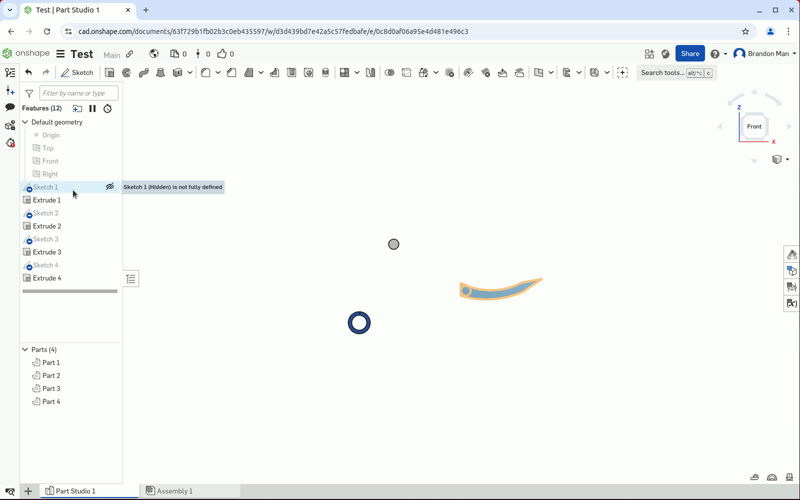
click(73, 189)
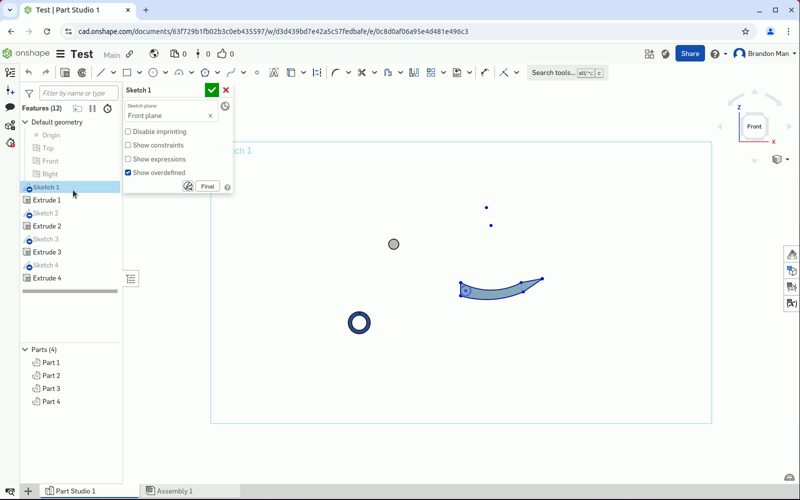
mouse_move(229, 92)
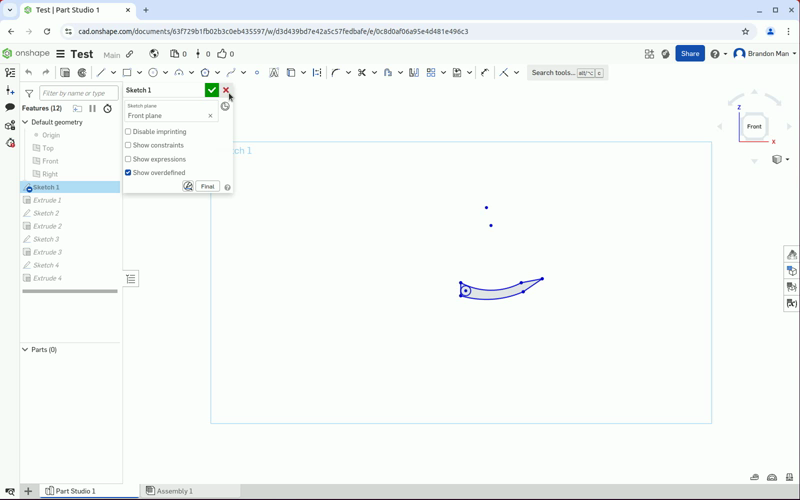
click(229, 92)
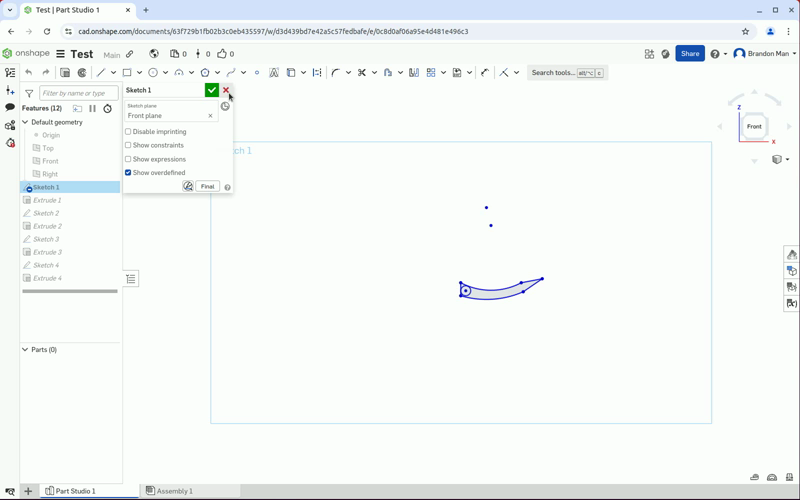
key(shift+s)
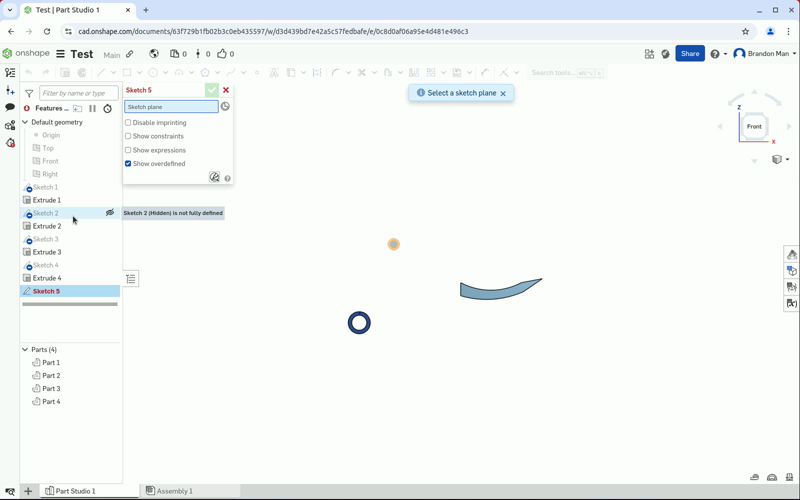
scroll(3)
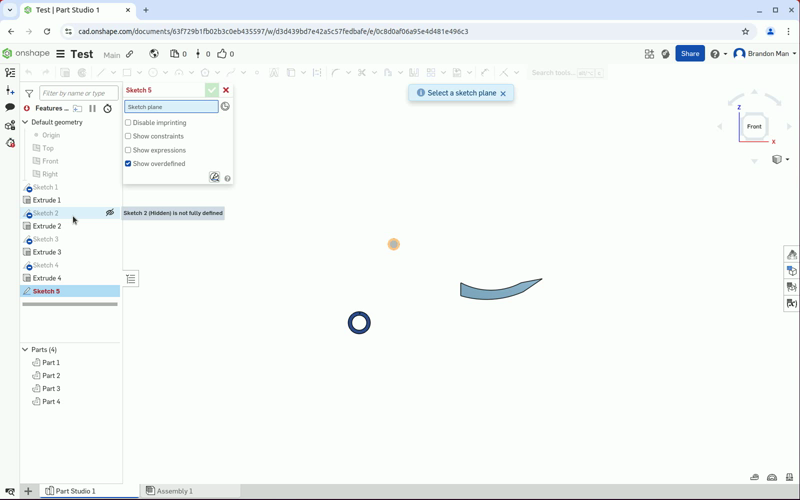
mouse_move(73, 163)
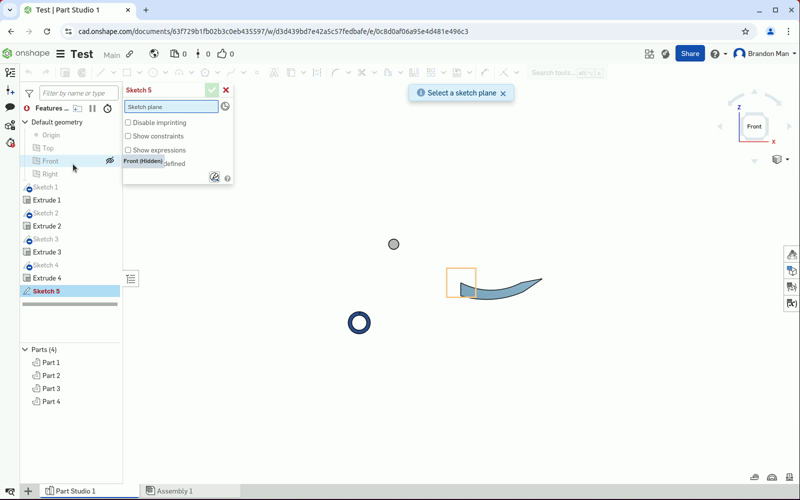
click(73, 163)
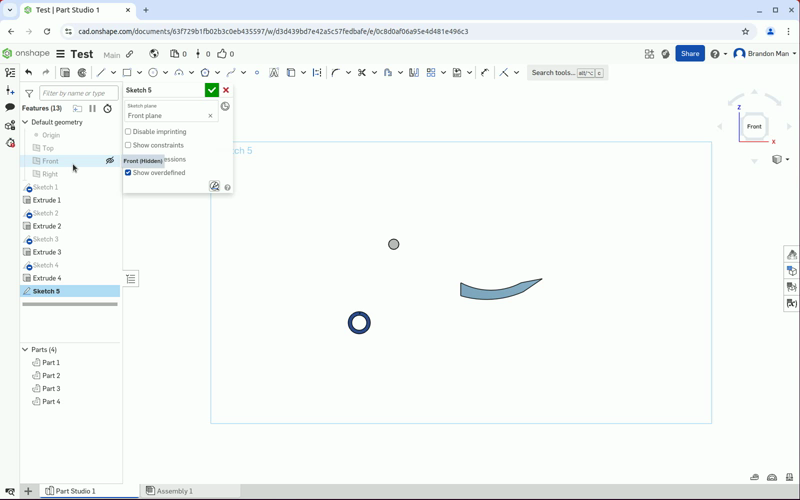
mouse_move(73, 352)
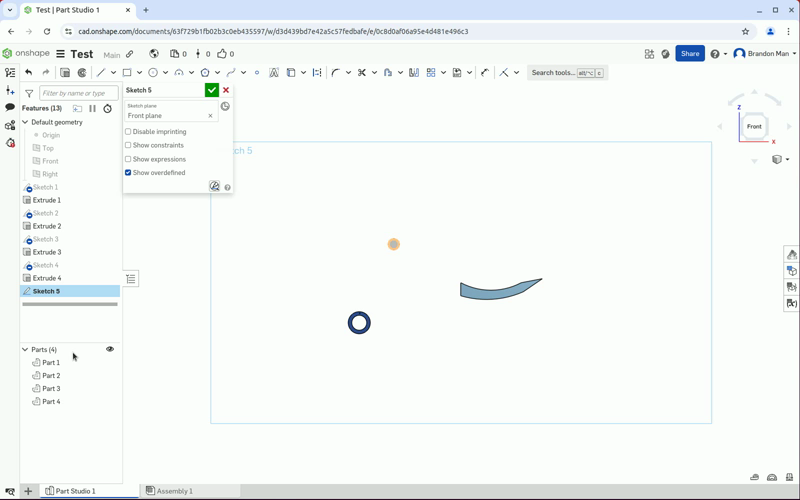
key(y)
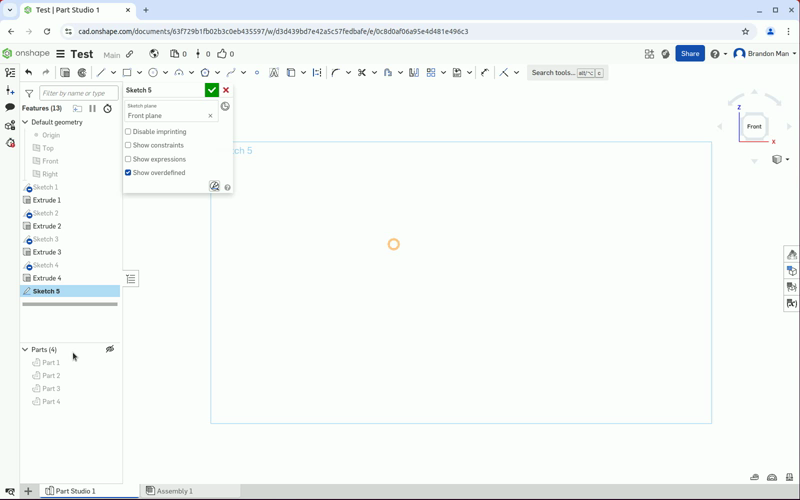
key(c)
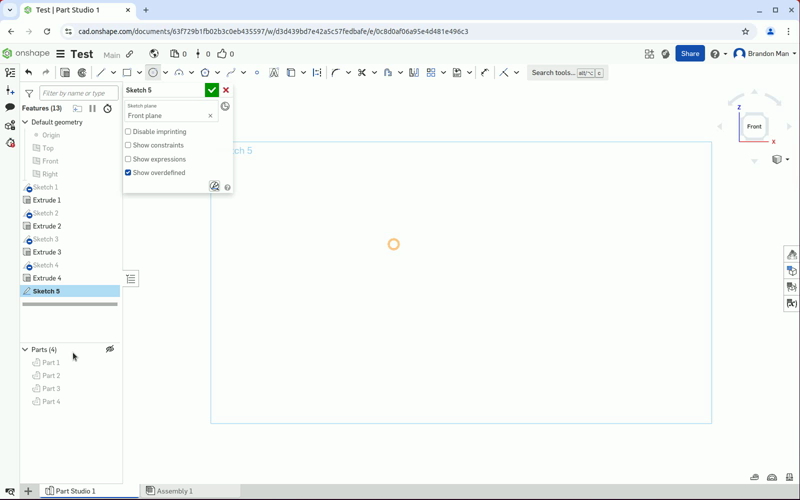
key_down(shift)
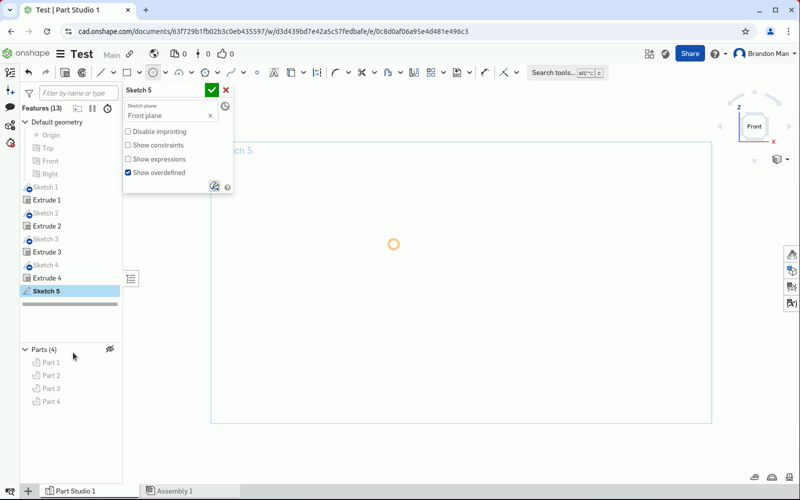
mouse_move(422, 243)
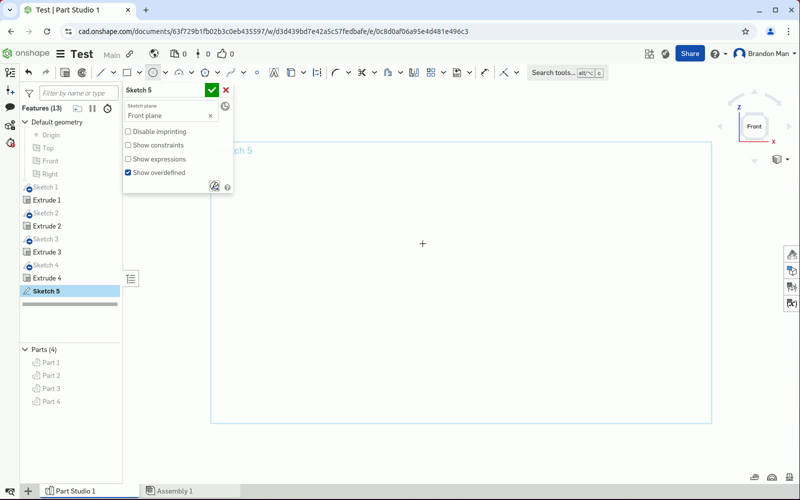
click(422, 243)
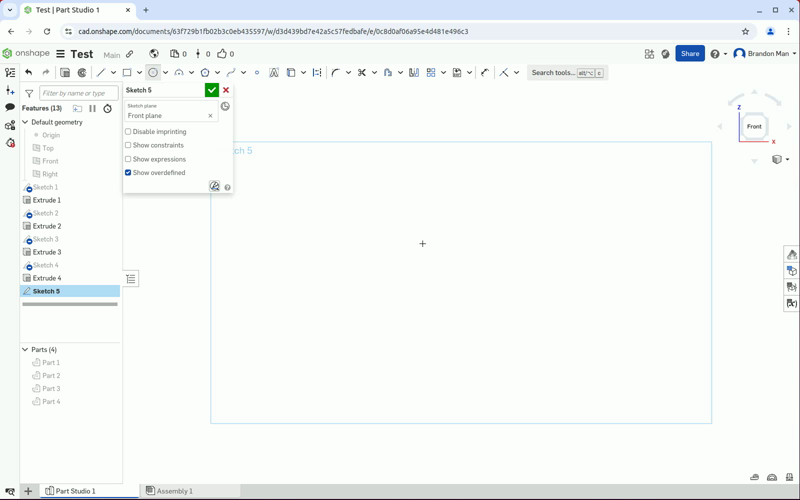
key_up(shift)
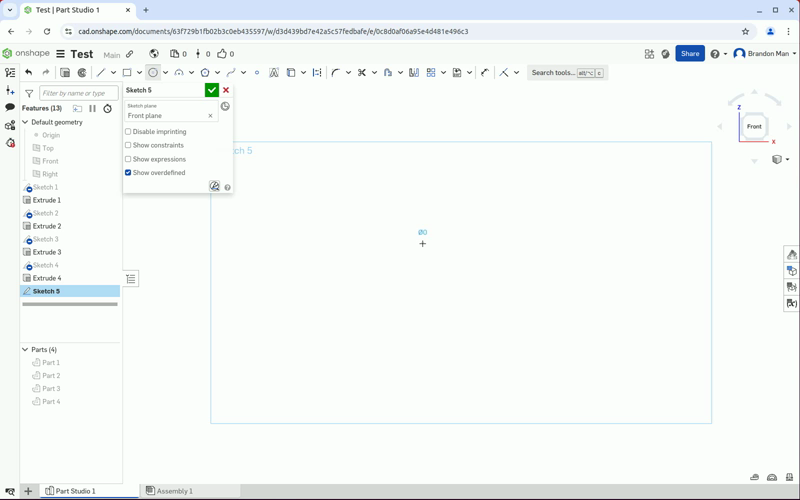
mouse_move(430, 243)
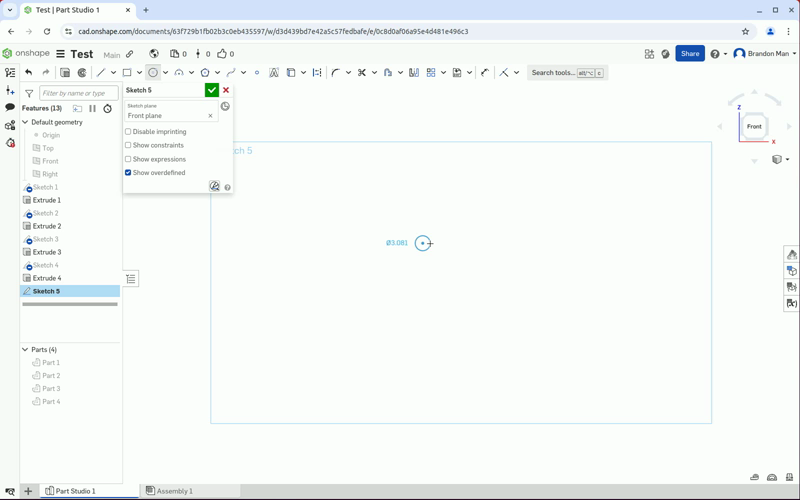
click(430, 243)
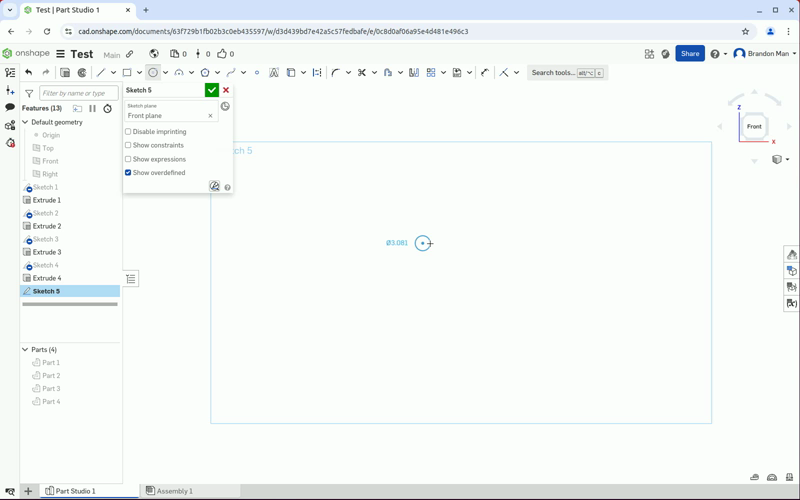
key(esc)
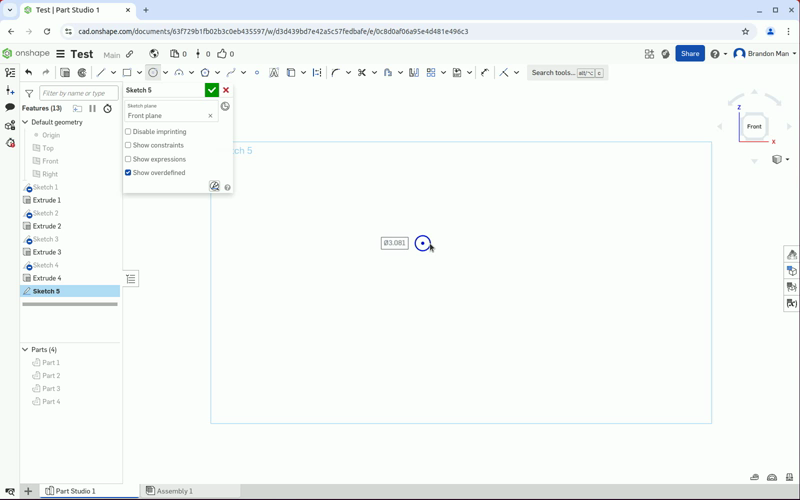
mouse_move(424, 249)
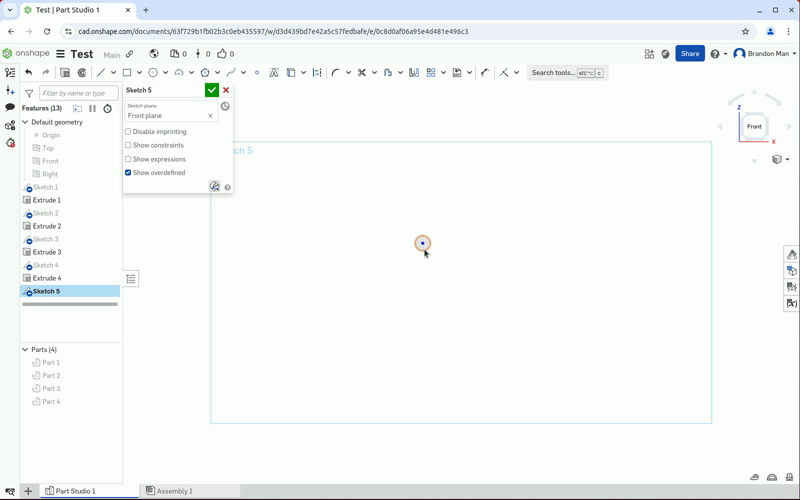
scroll(6)
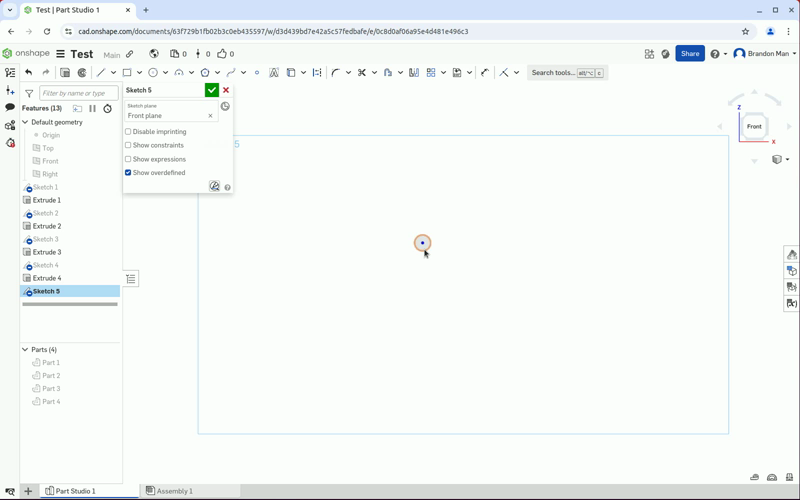
scroll(6)
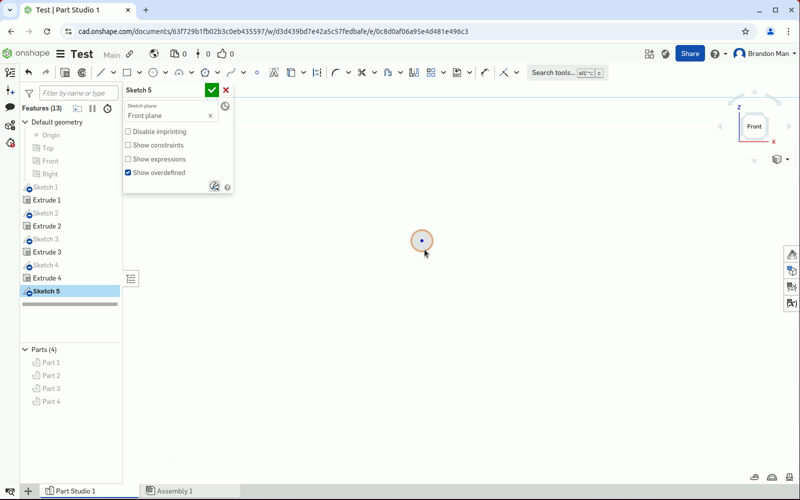
scroll(6)
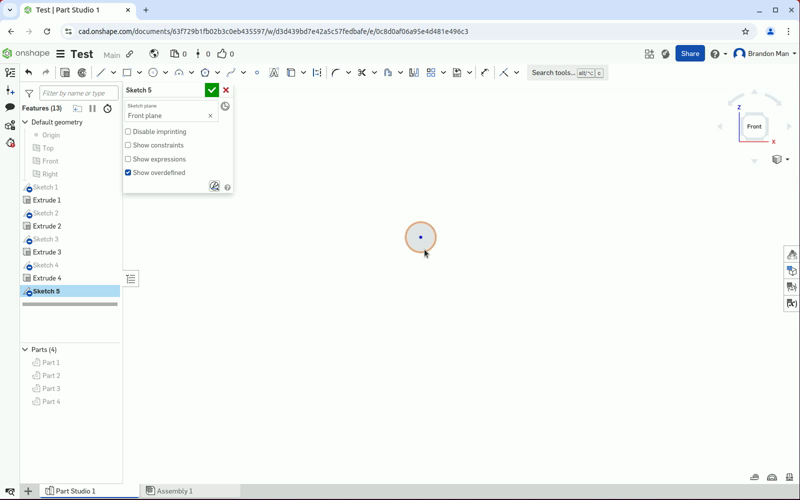
scroll(6)
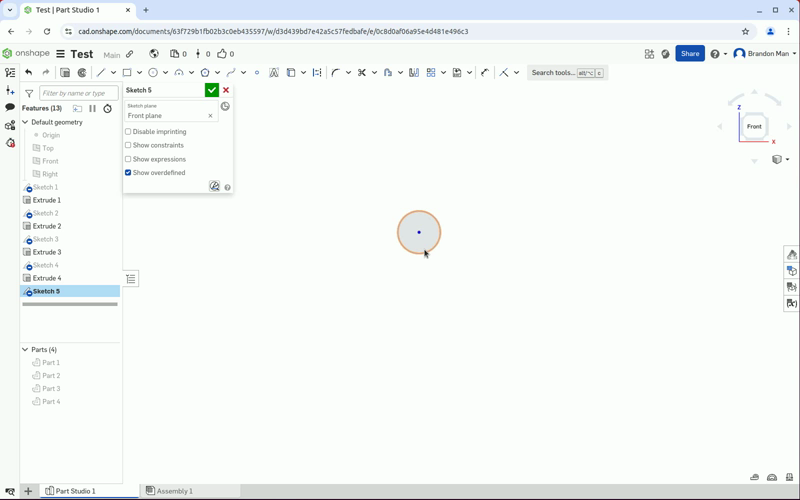
scroll(6)
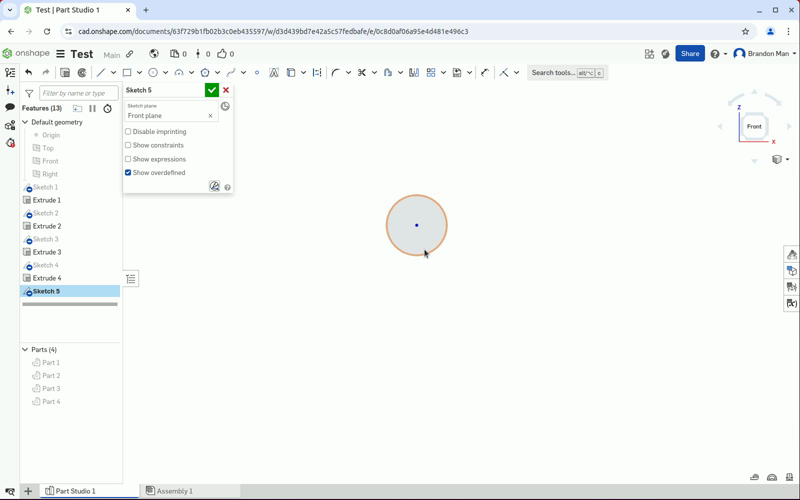
scroll(6)
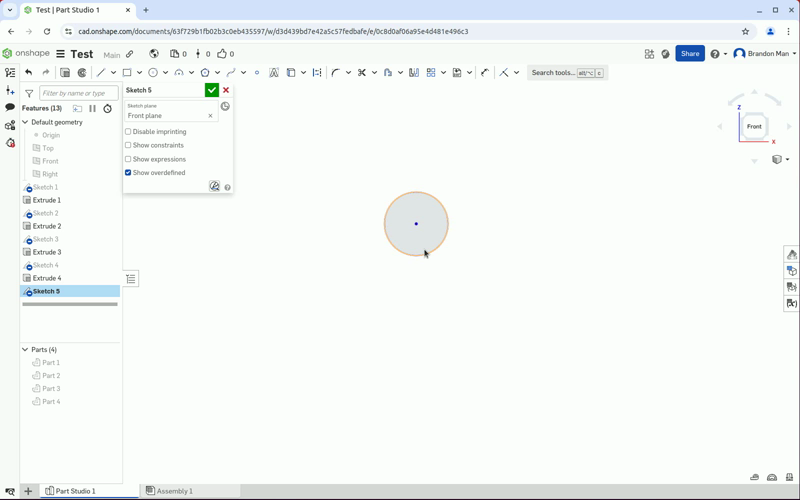
scroll(6)
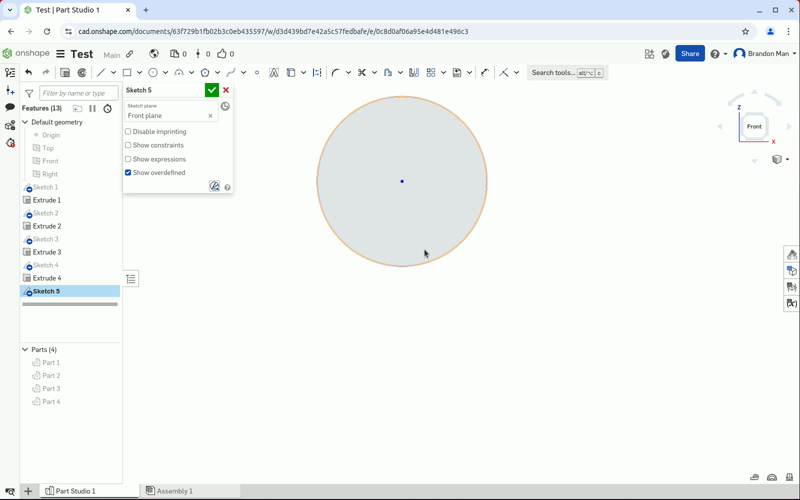
click(424, 249)
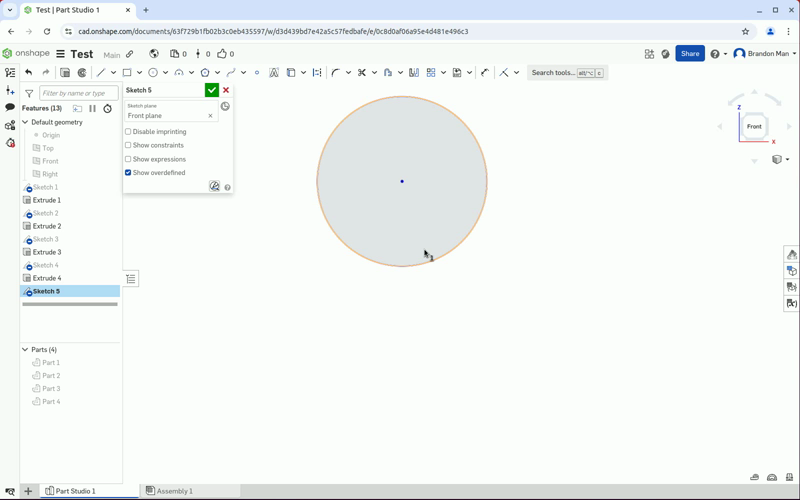
scroll(-6)
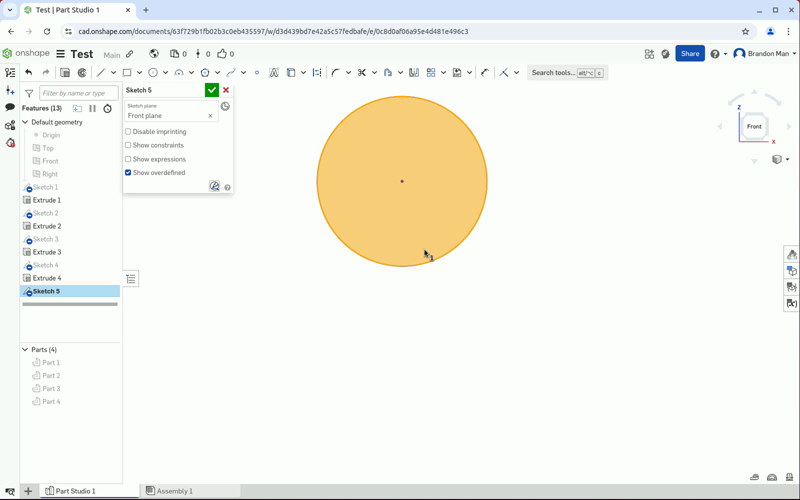
scroll(-6)
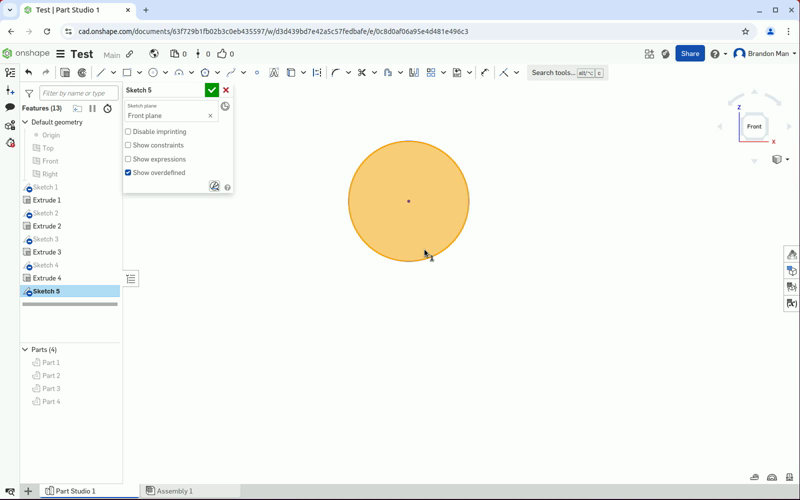
scroll(-6)
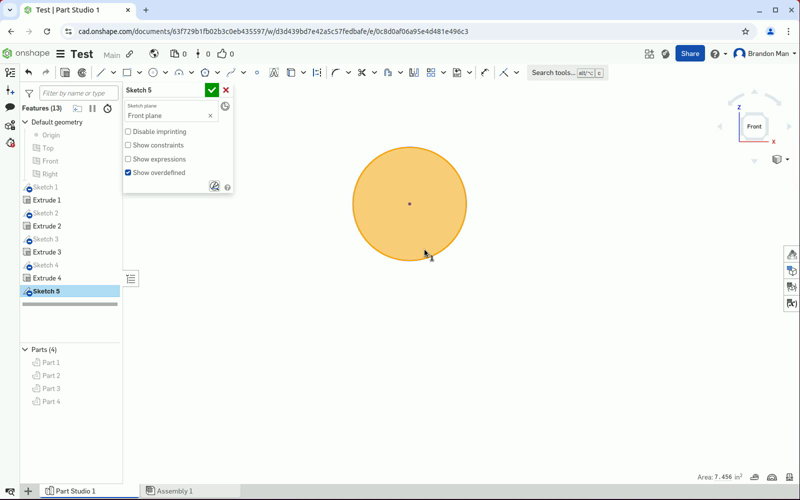
scroll(-6)
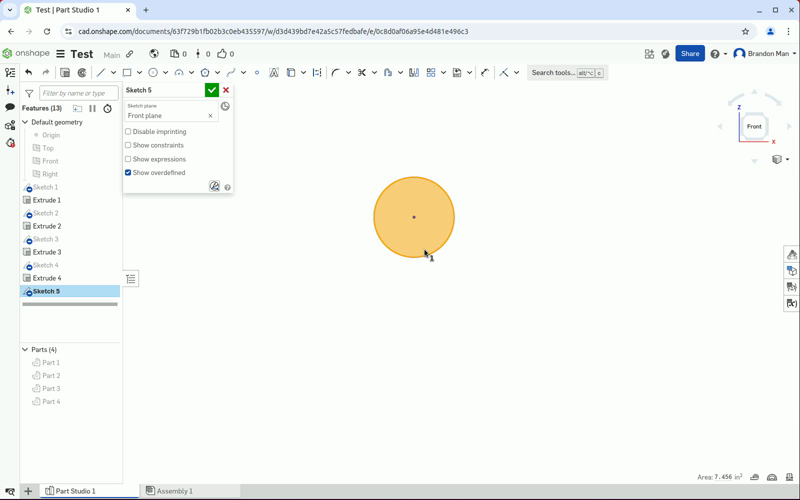
scroll(-6)
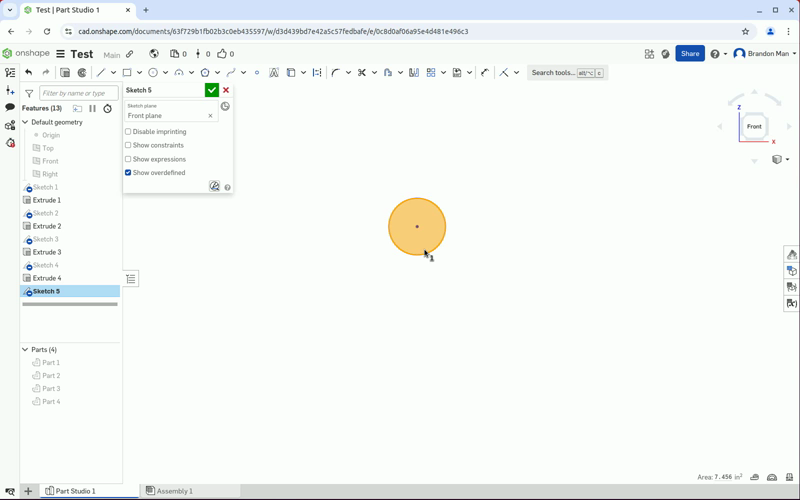
scroll(-6)
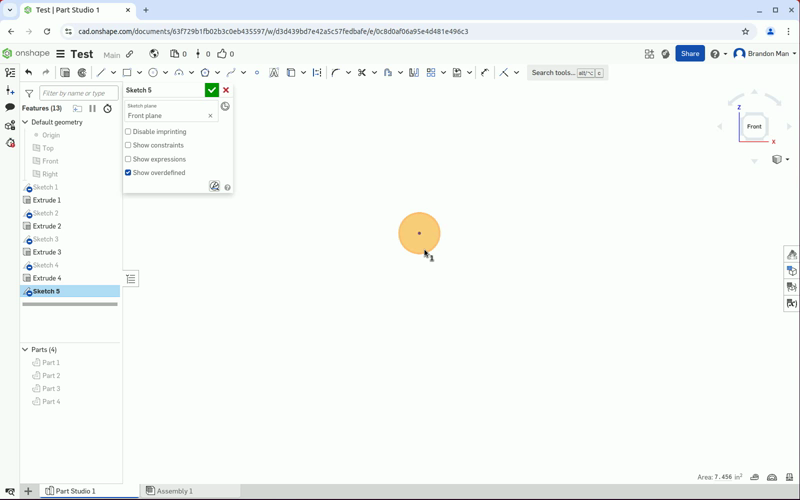
scroll(-6)
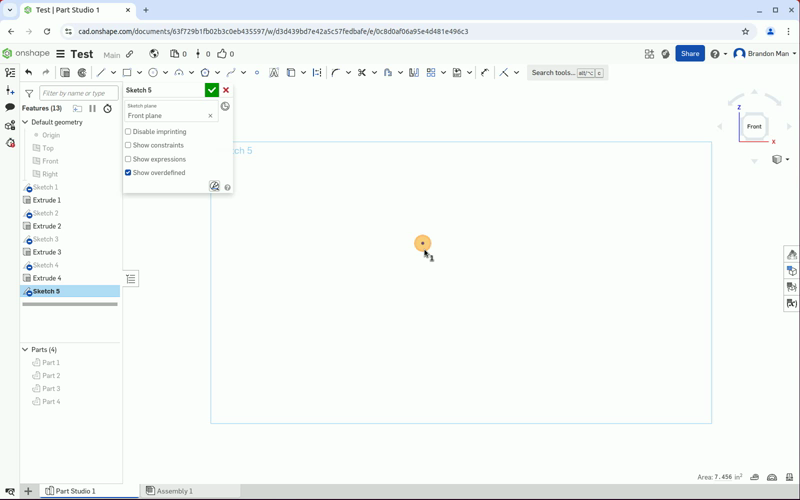
mouse_move(73, 352)
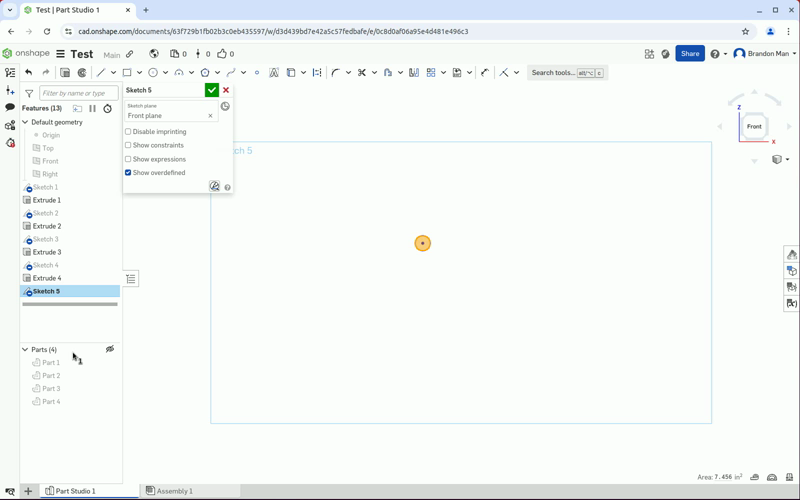
key(shift+y)
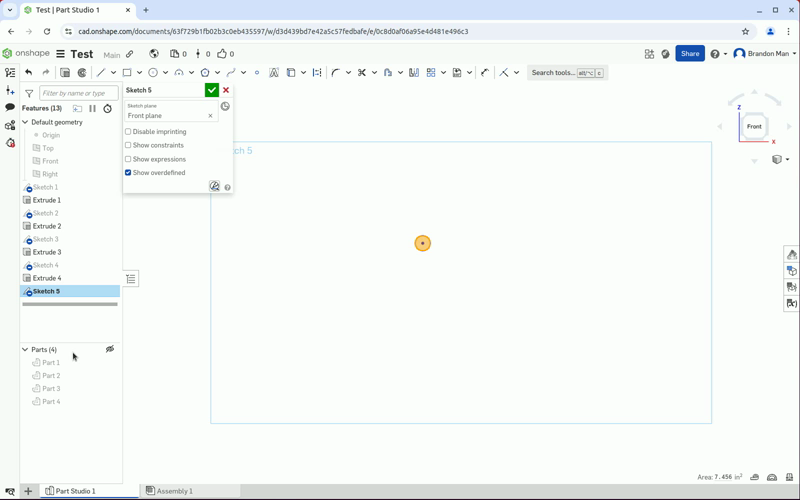
key(shift+e)
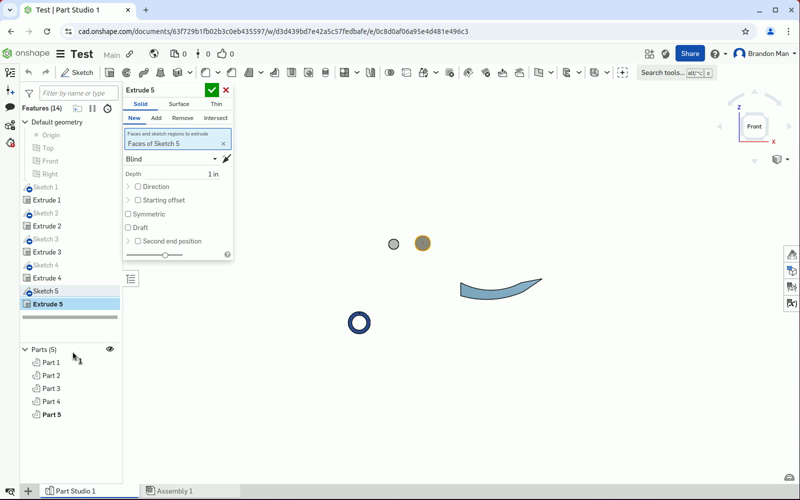
mouse_move(143, 106)
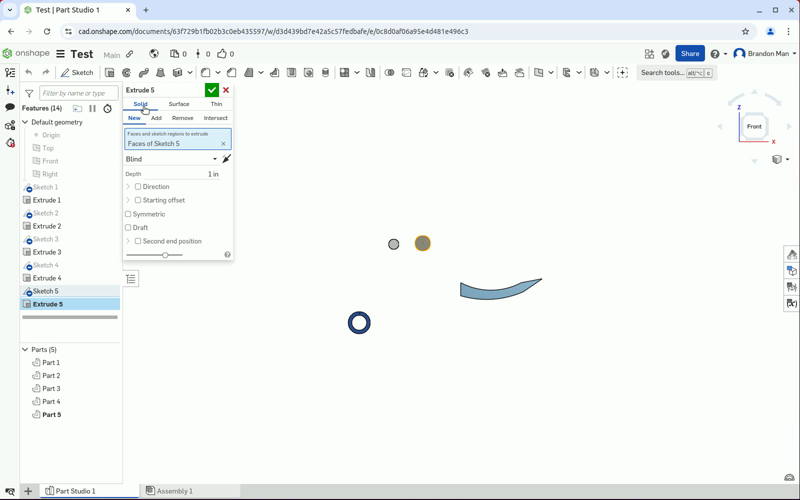
click(143, 106)
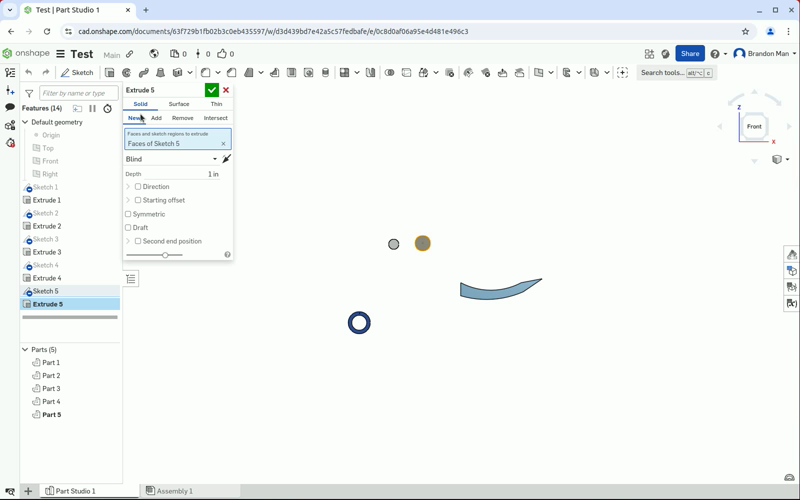
mouse_move(137, 120)
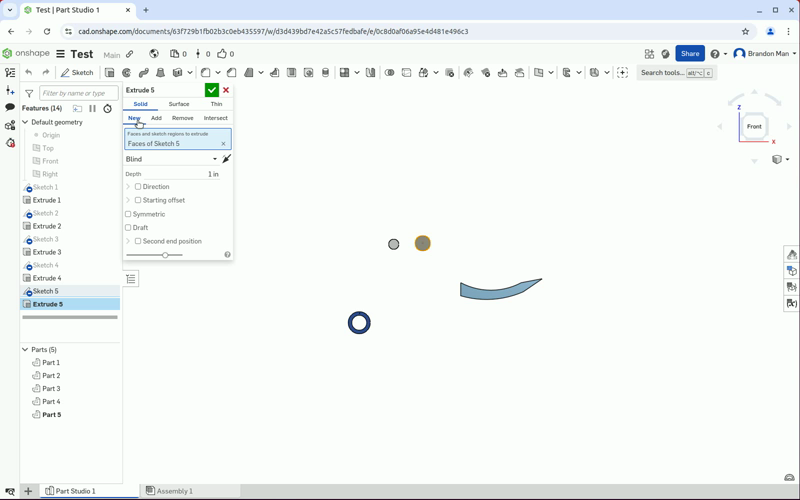
click(137, 120)
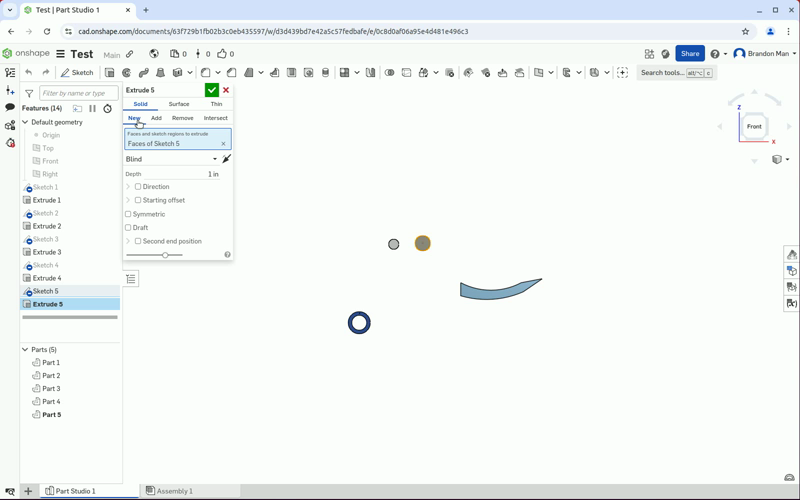
key(tab, 4)
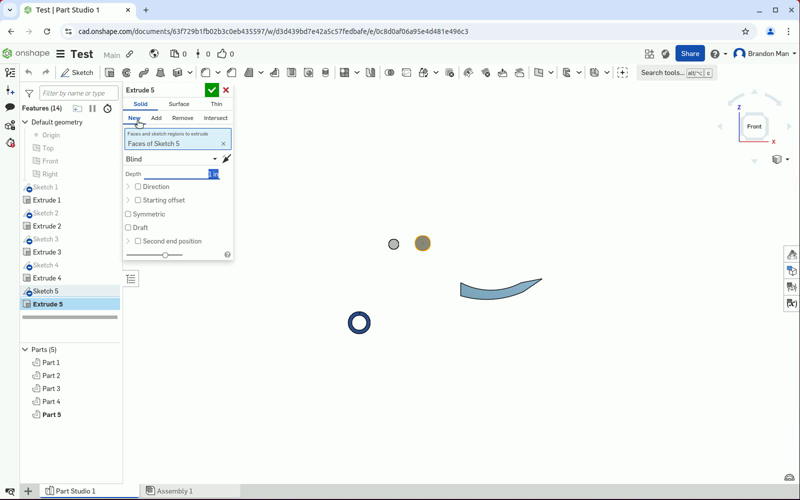
text(4.814)
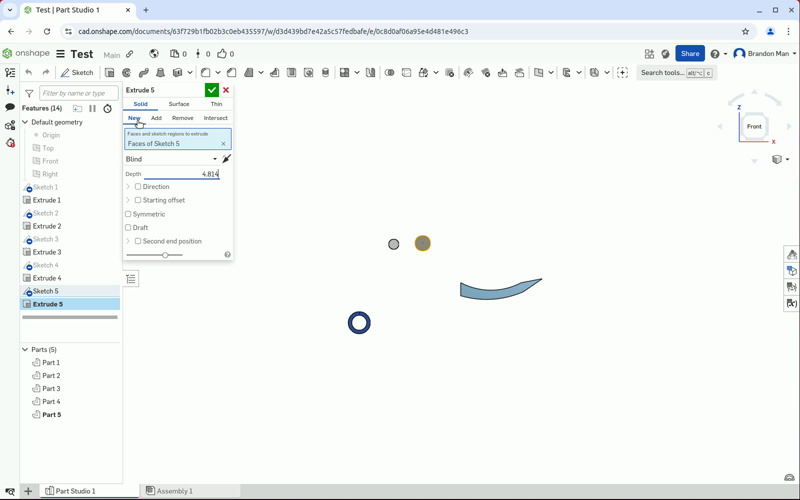
key(enter)
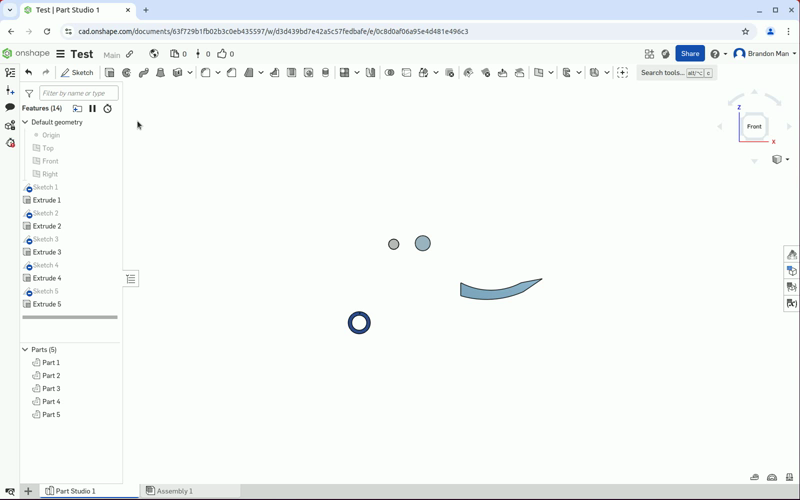
key(shift+h)
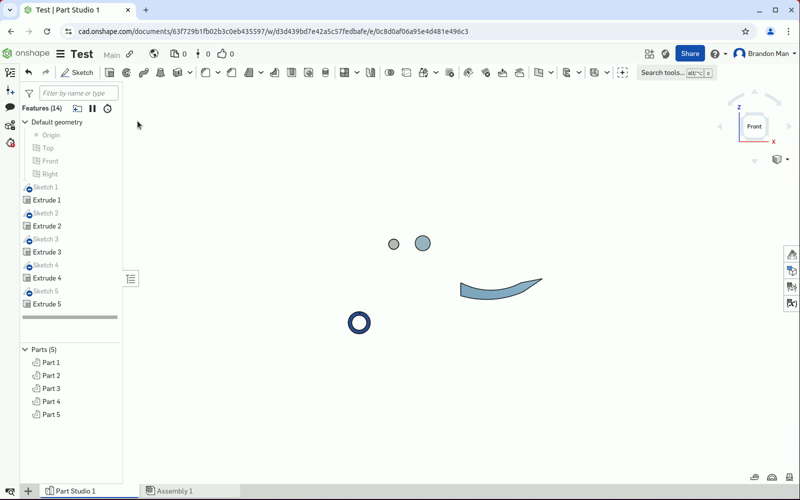
key(shift+h)
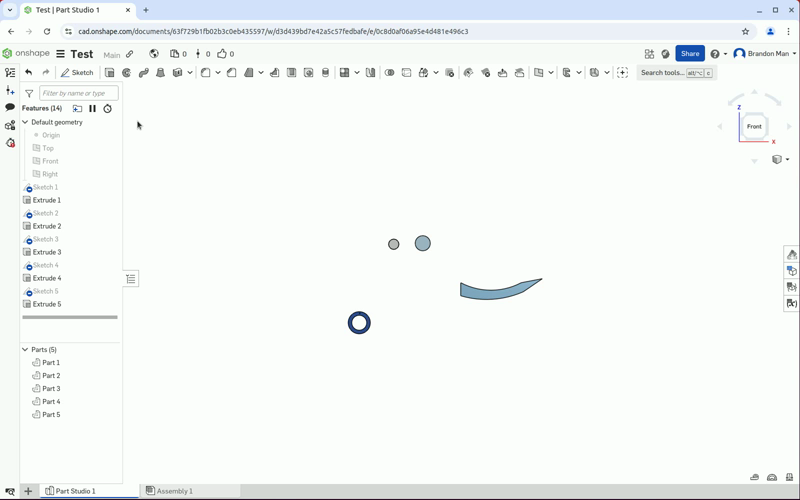
key(shift+7)
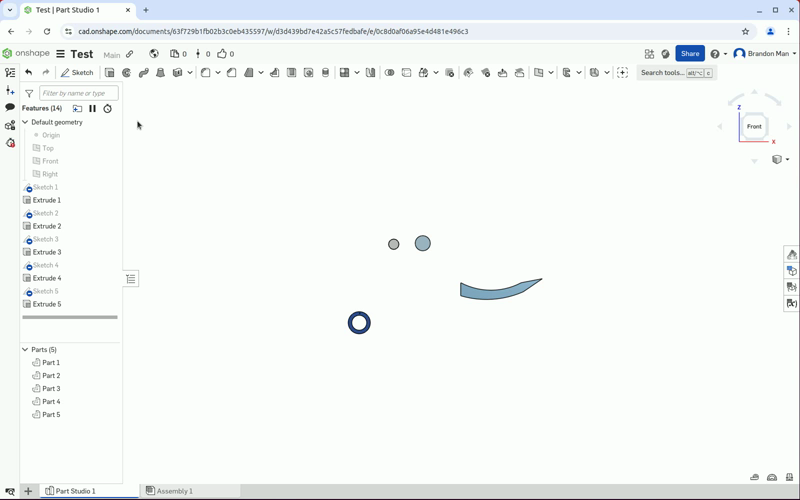
key(left, 2)
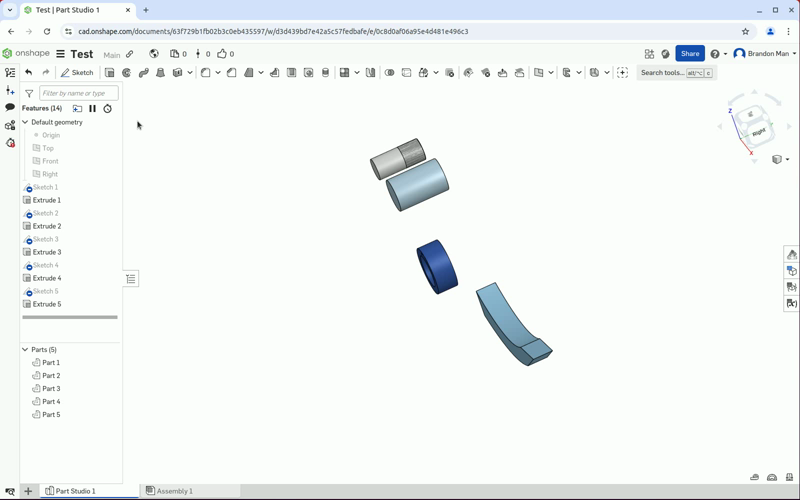
key(down, 2)
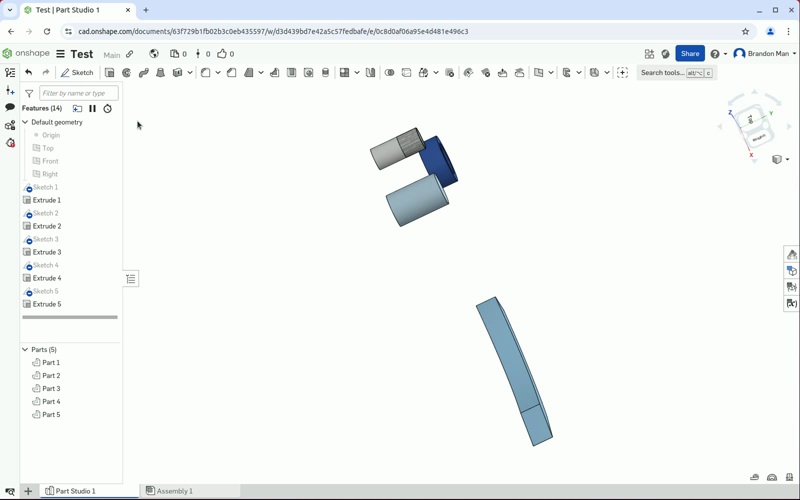
key(up, 2)
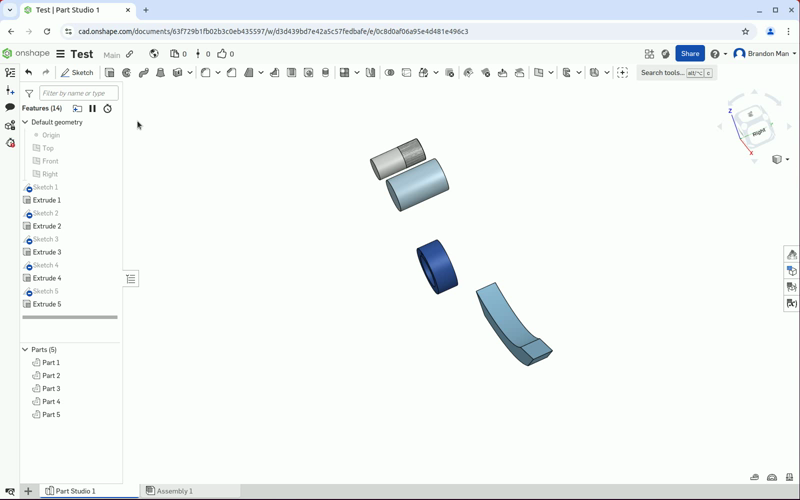
key(right, 2)
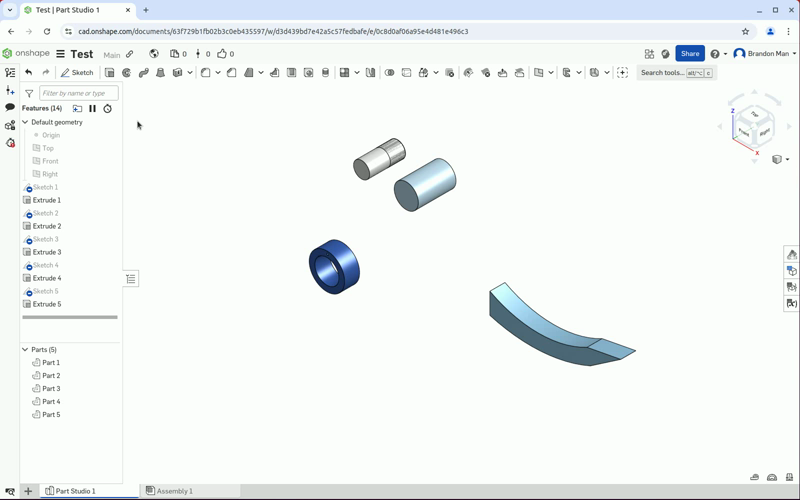
mouse_move(73, 189)
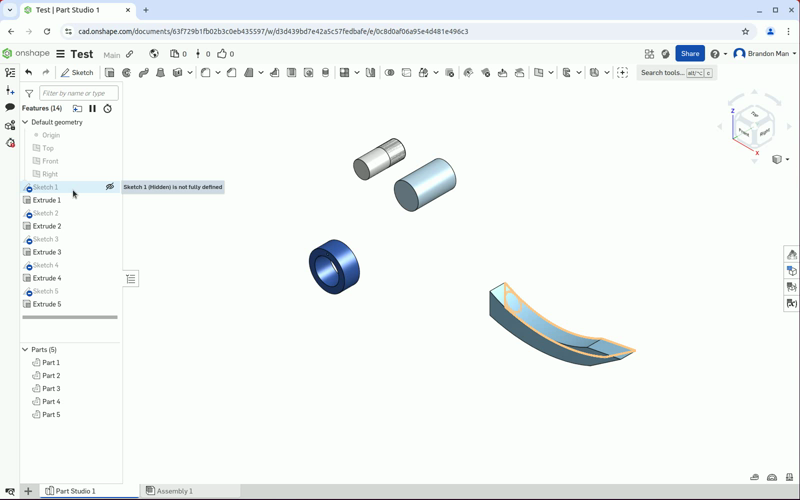
click(73, 189)